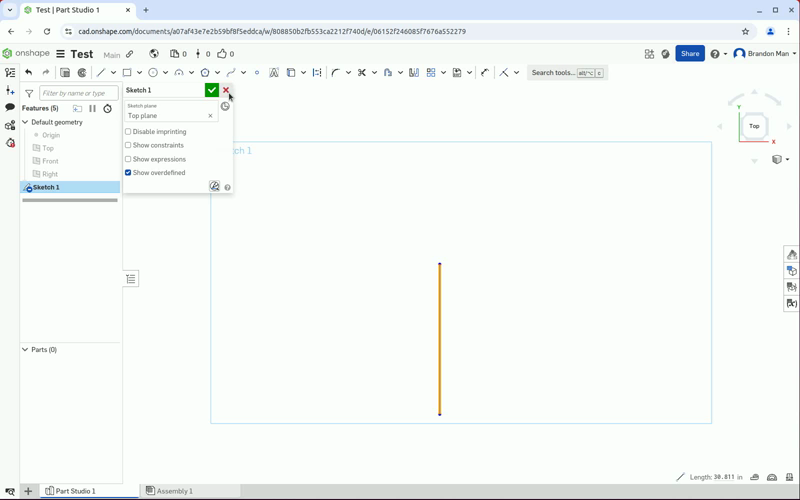
key(shift+h)
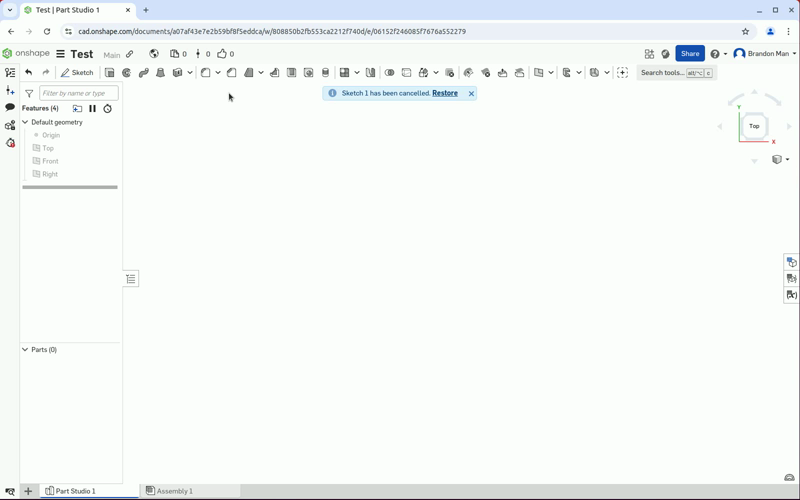
mouse_move(73, 352)
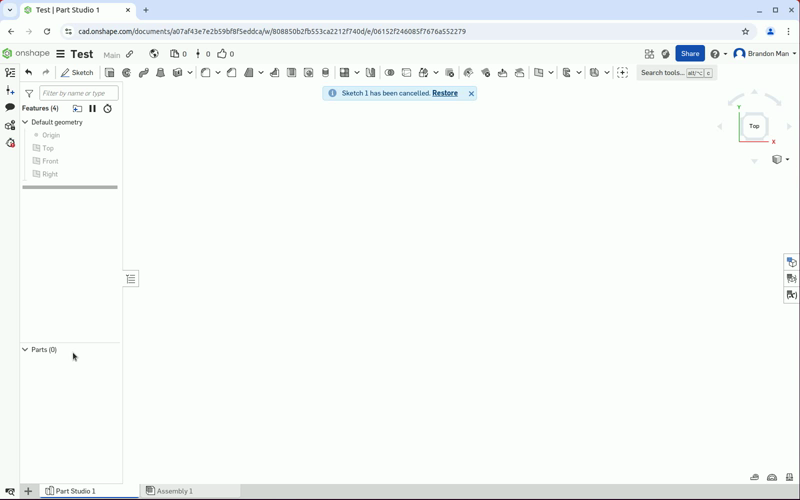
key(y)
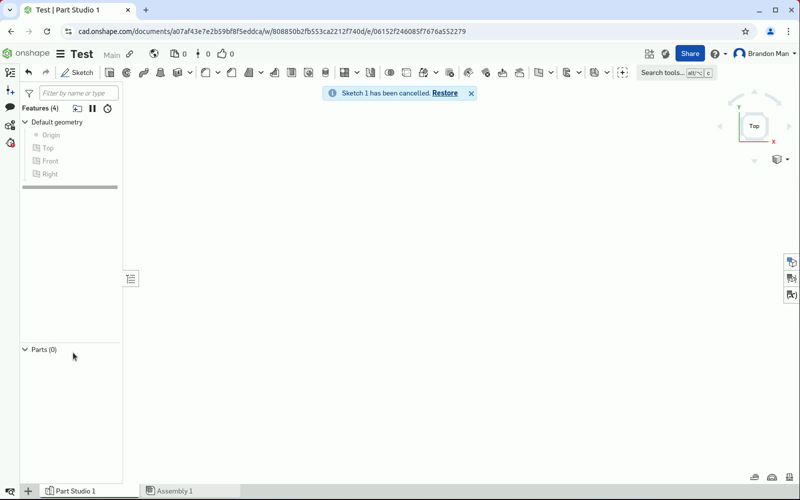
key(shift+p)
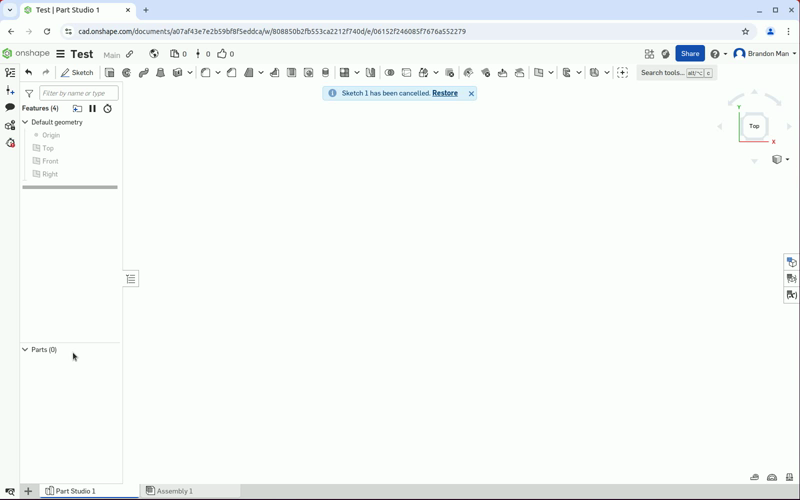
key(space)
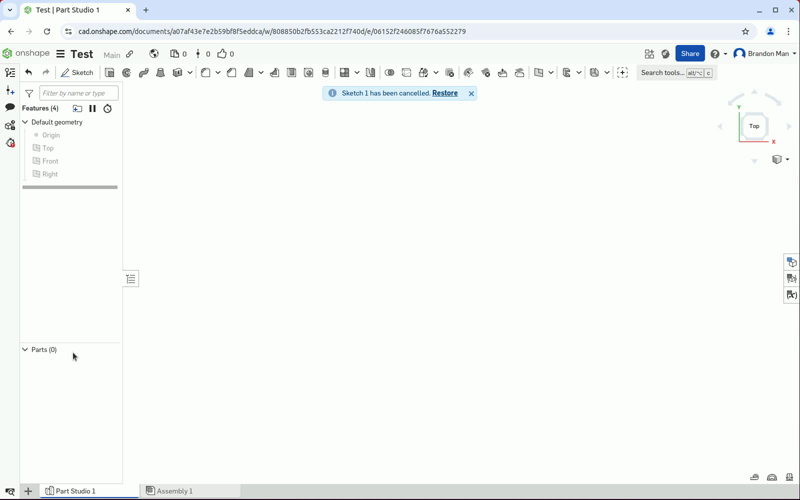
key_down(shift)
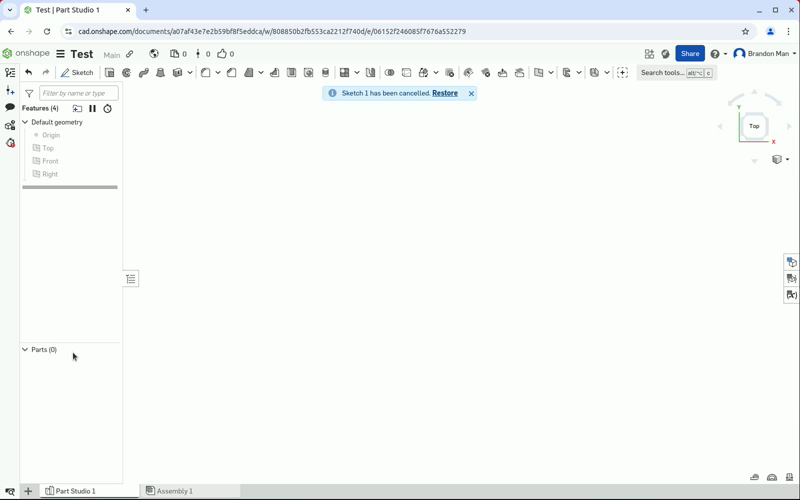
key(up)
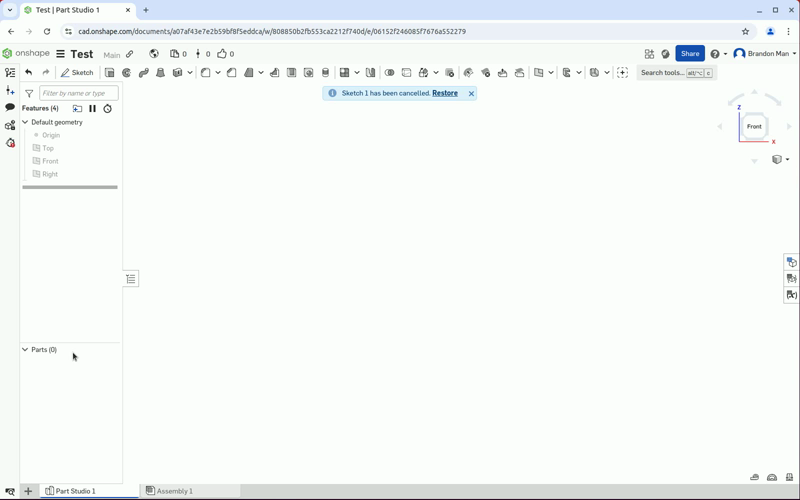
key_up(shift)
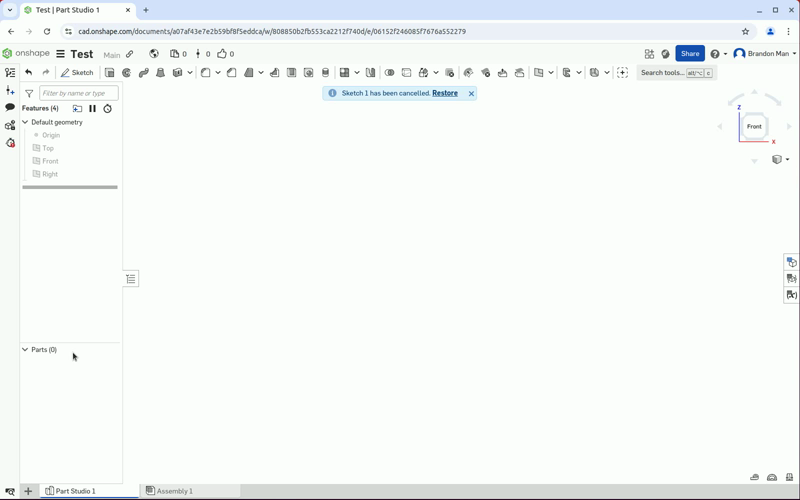
mouse_move(73, 352)
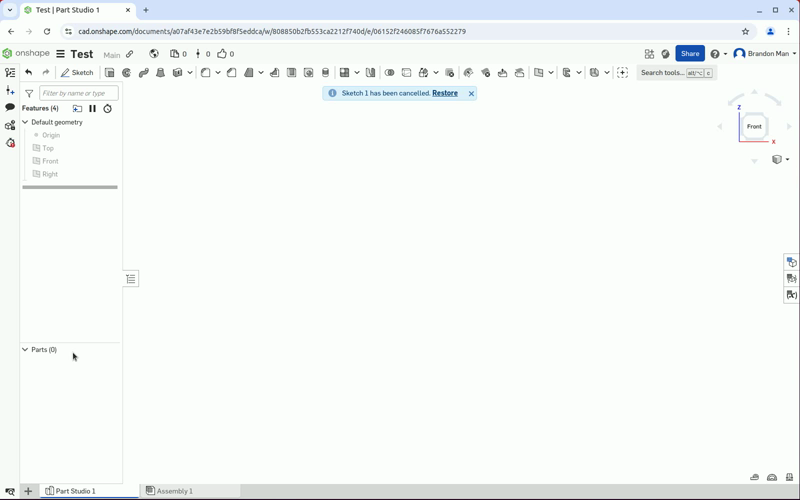
key(shift+y)
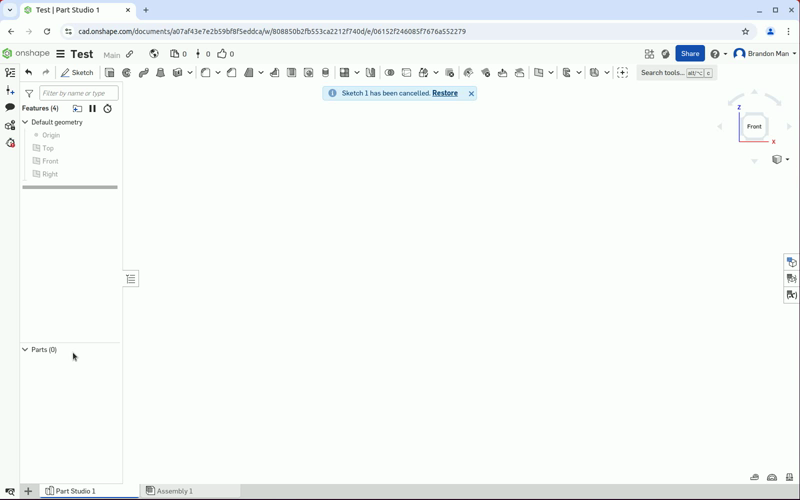
key(shift+s)
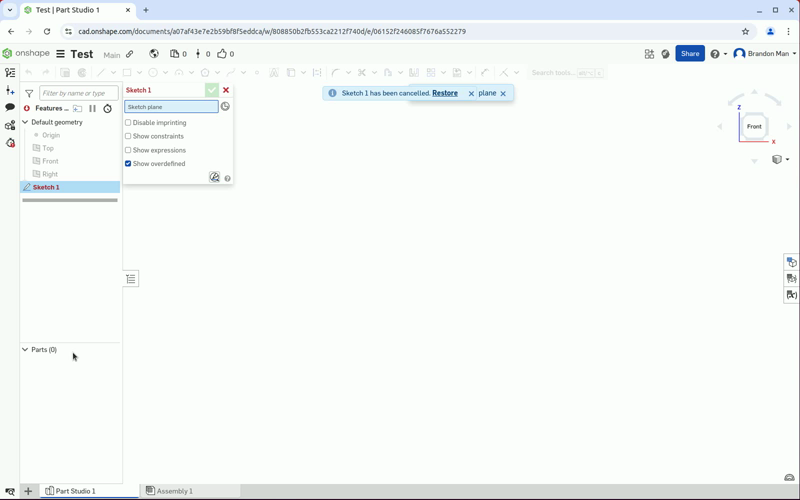
mouse_move(73, 163)
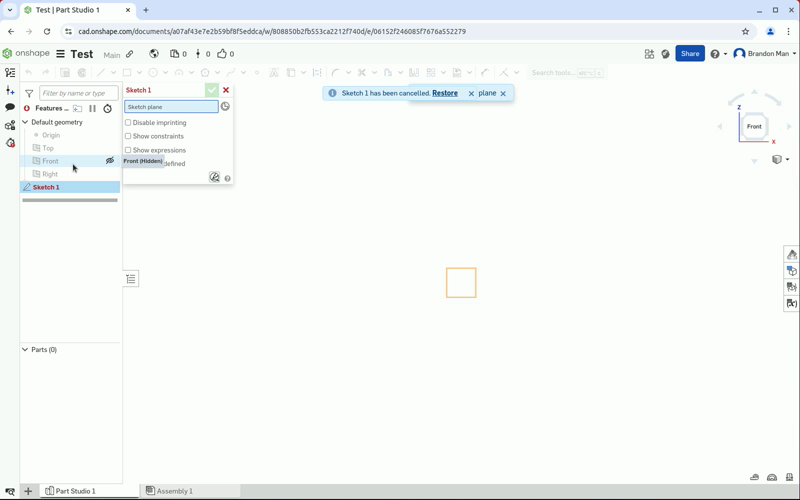
click(73, 163)
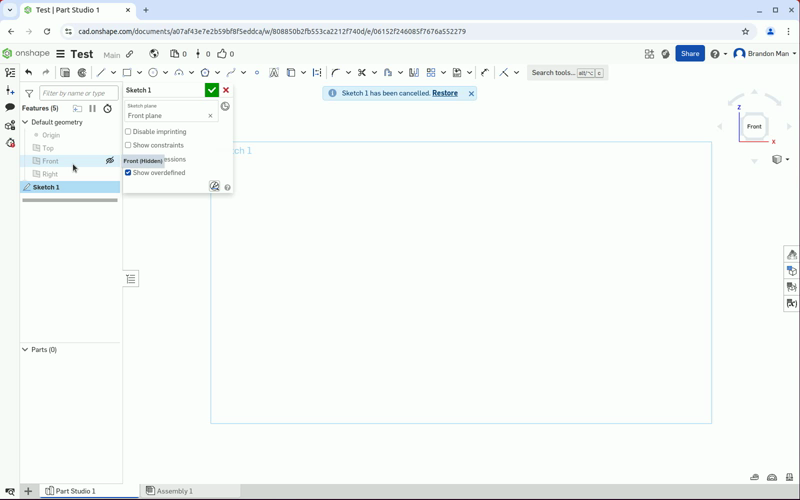
mouse_move(73, 352)
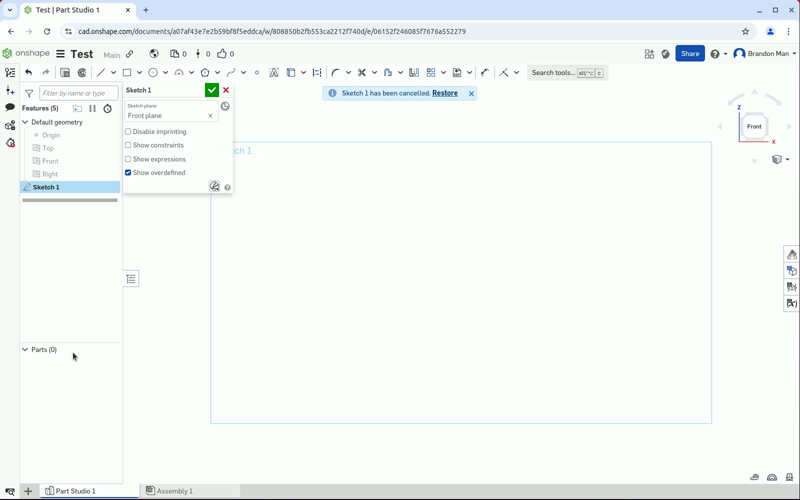
key(y)
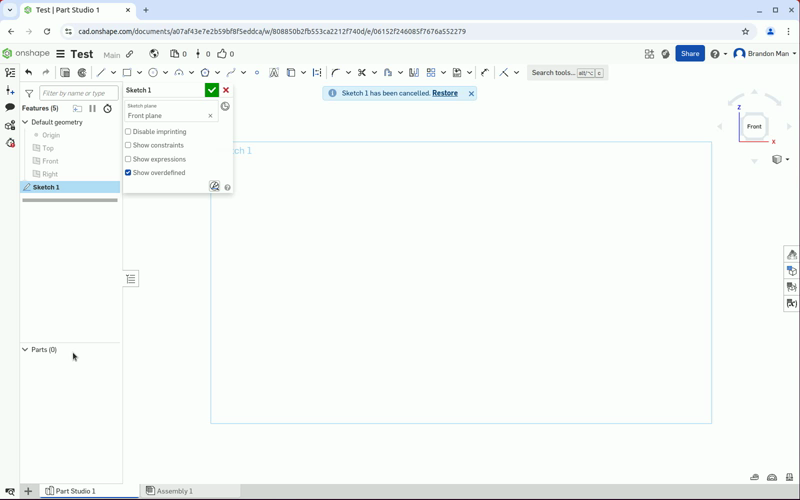
key(l)
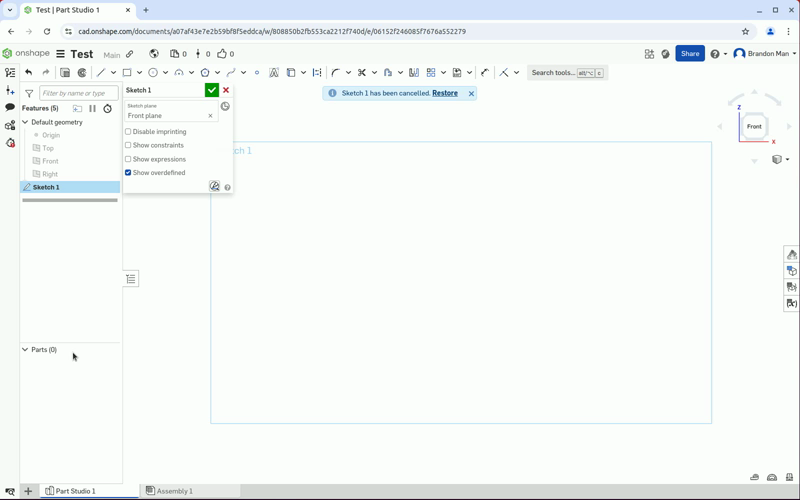
key_down(shift)
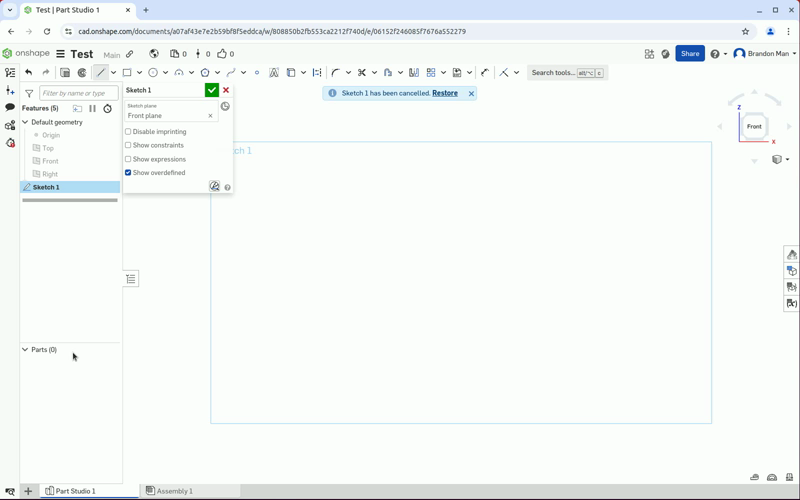
mouse_move(460, 237)
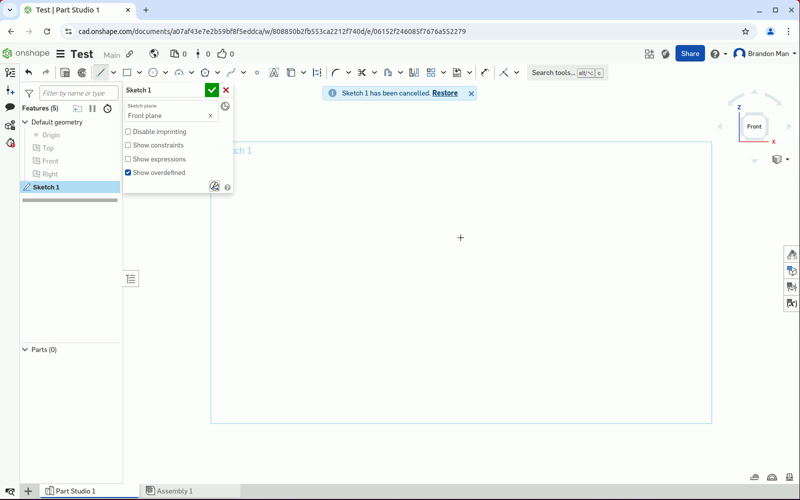
click(460, 237)
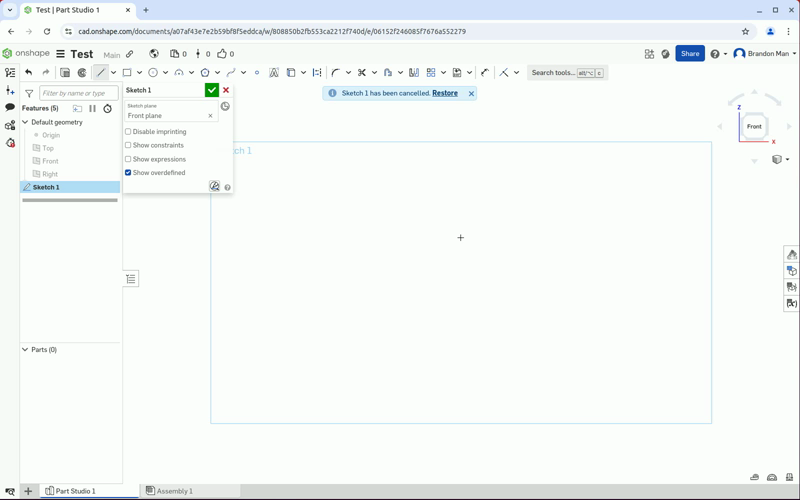
key_up(shift)
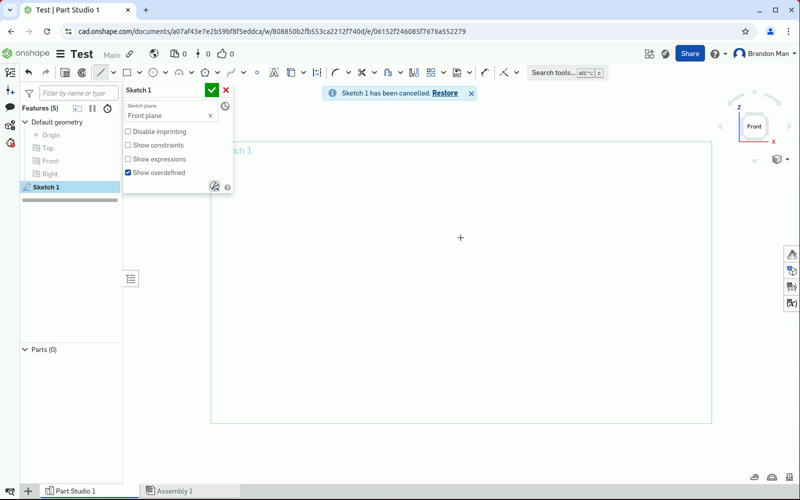
key_down(shift)
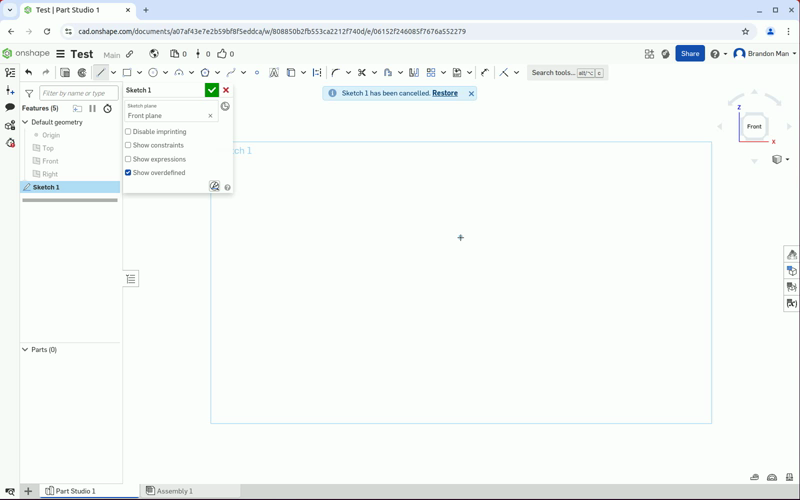
mouse_move(531, 237)
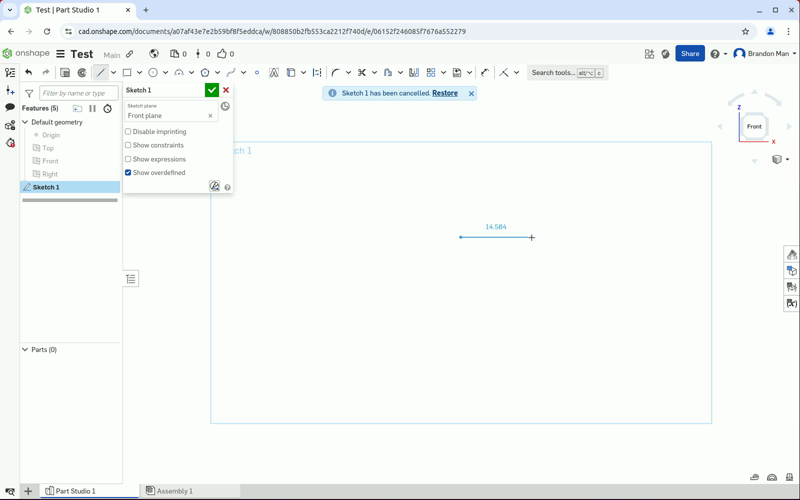
click(531, 237)
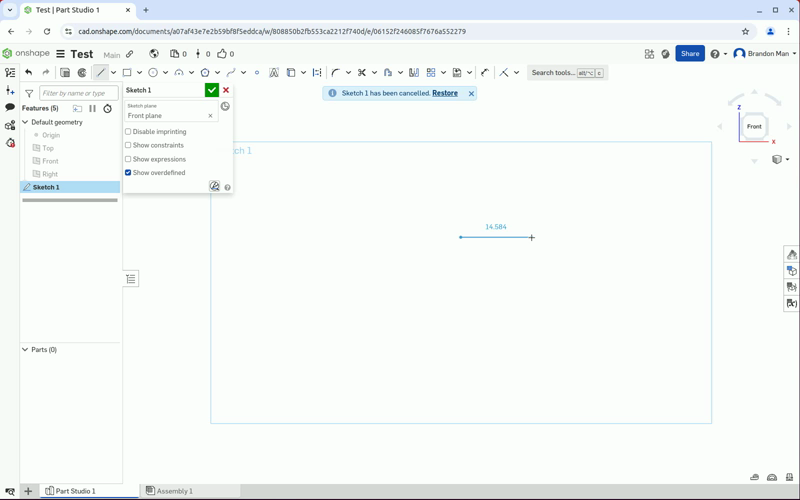
key_up(shift)
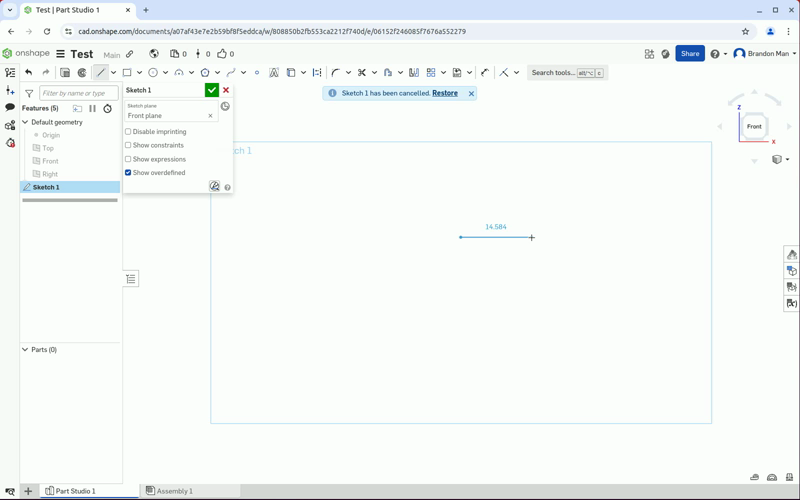
key_down(shift)
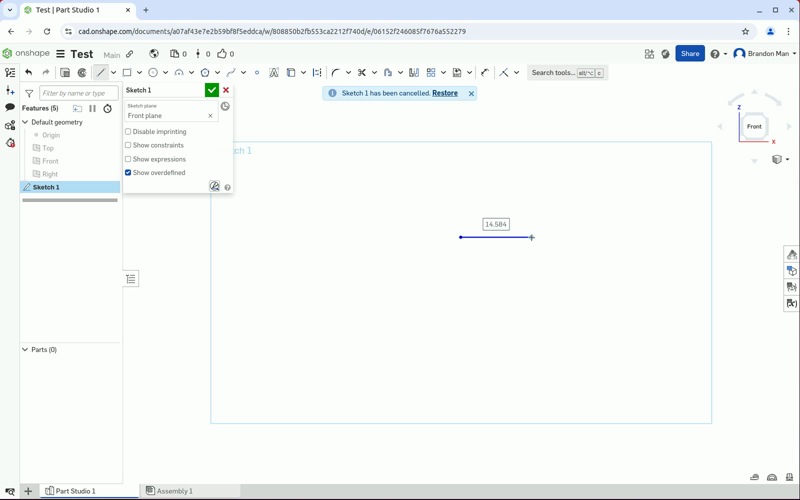
mouse_move(561, 237)
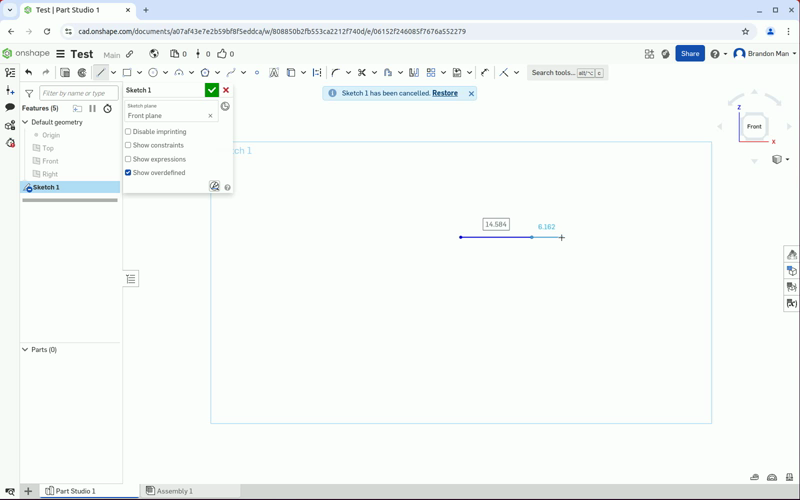
mouse_move(531, 233)
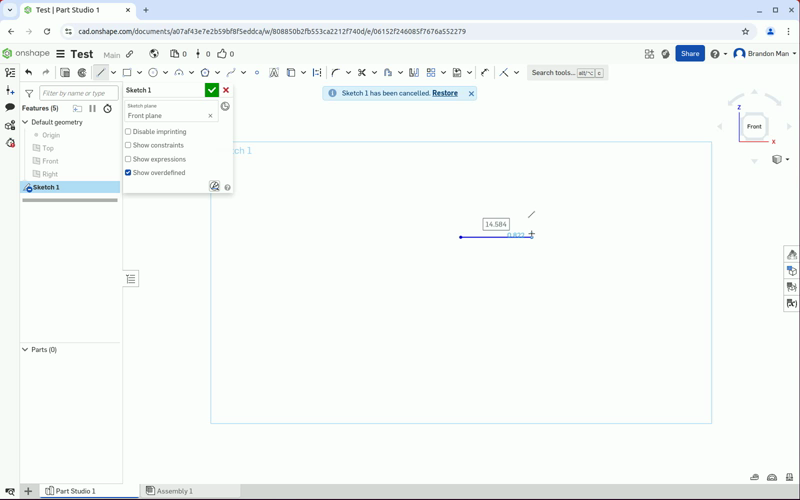
scroll(6)
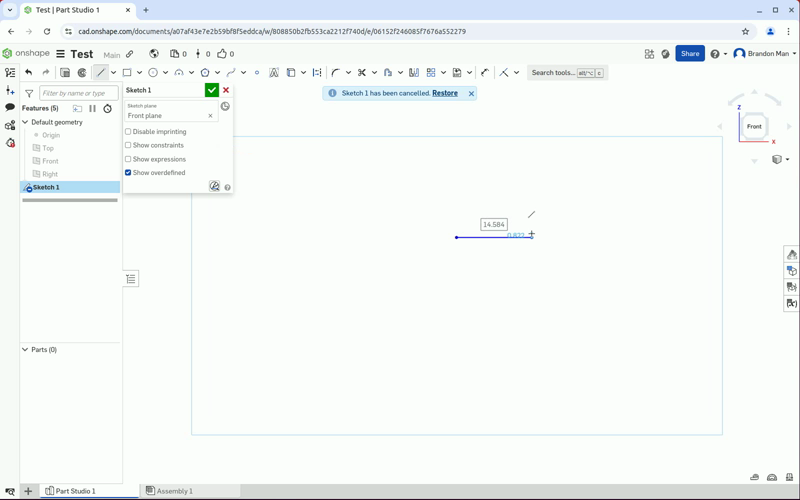
scroll(6)
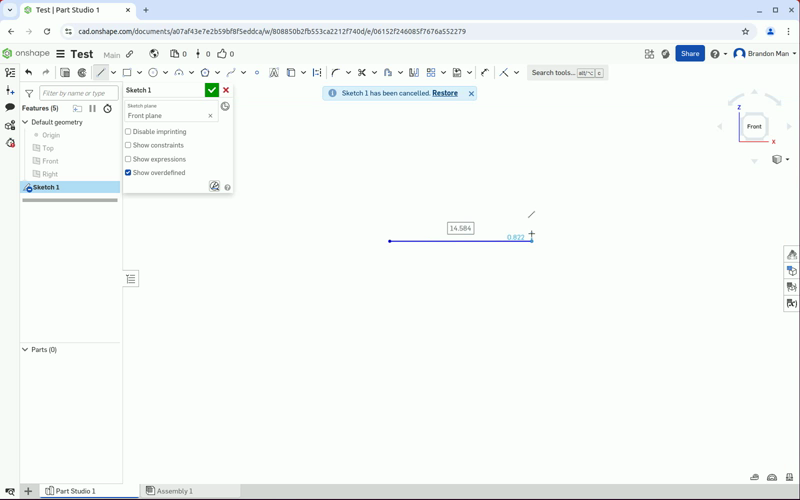
scroll(6)
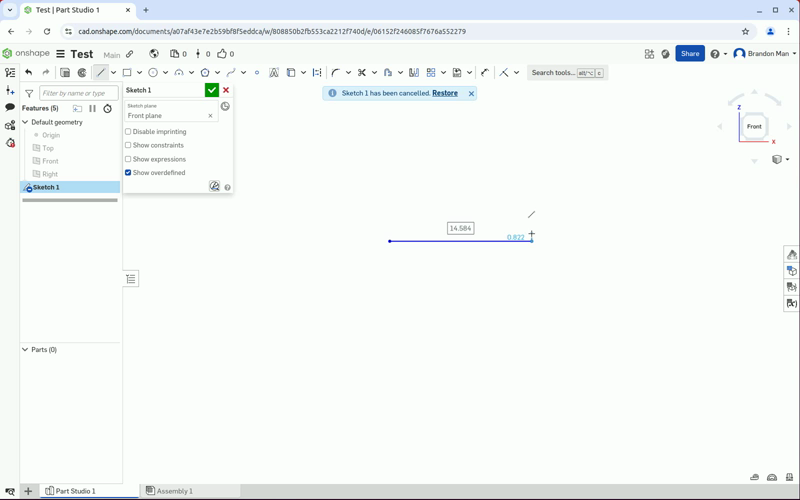
scroll(6)
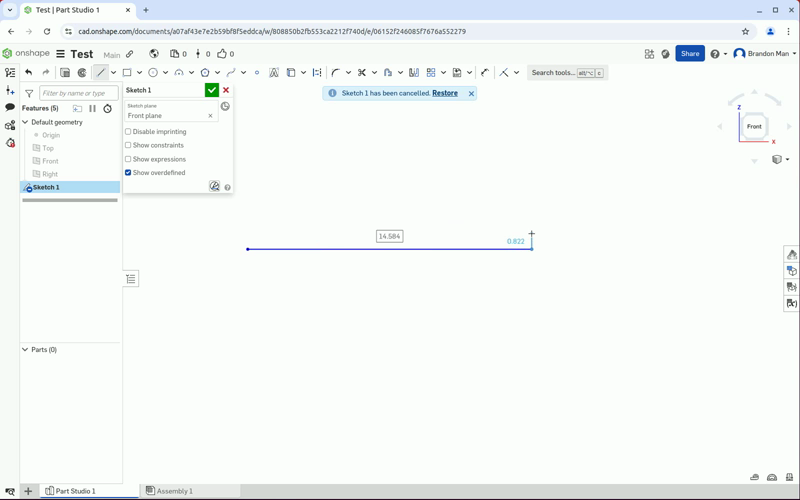
scroll(6)
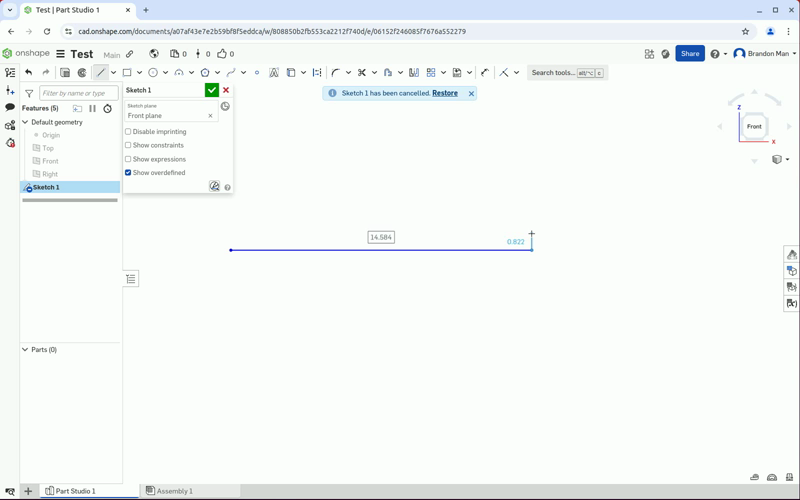
scroll(6)
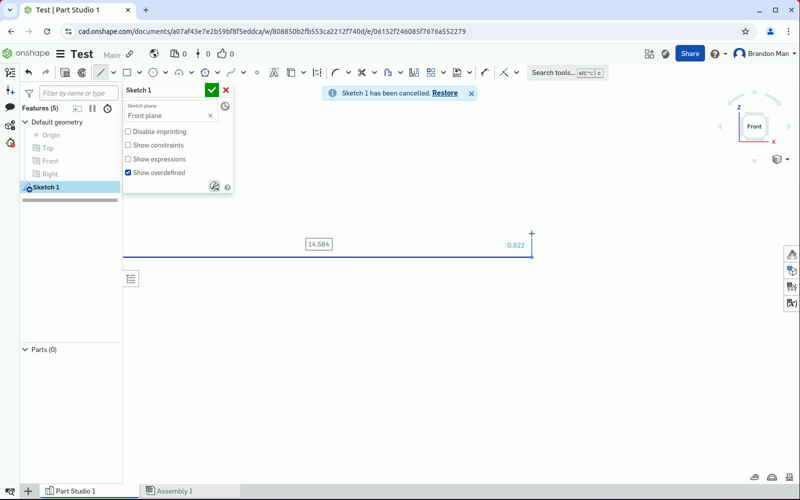
scroll(6)
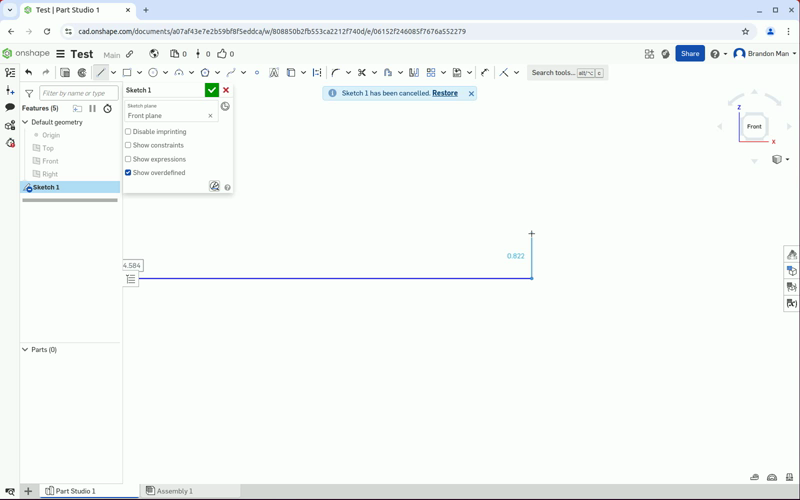
click(531, 233)
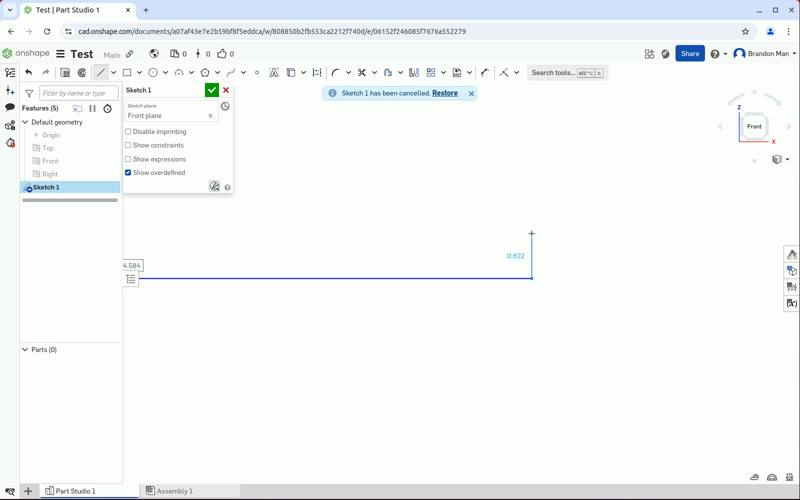
scroll(-6)
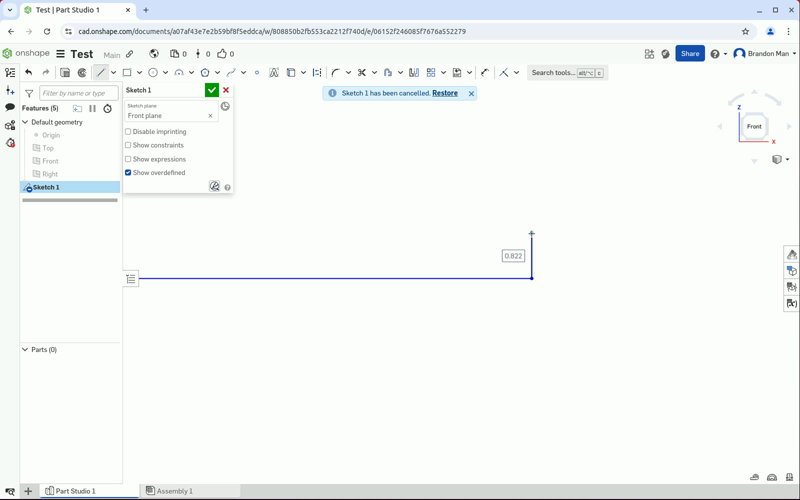
scroll(-6)
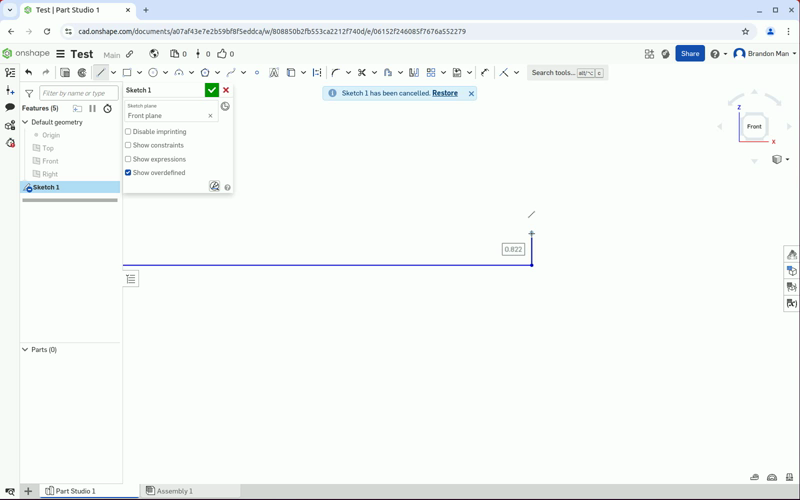
scroll(-6)
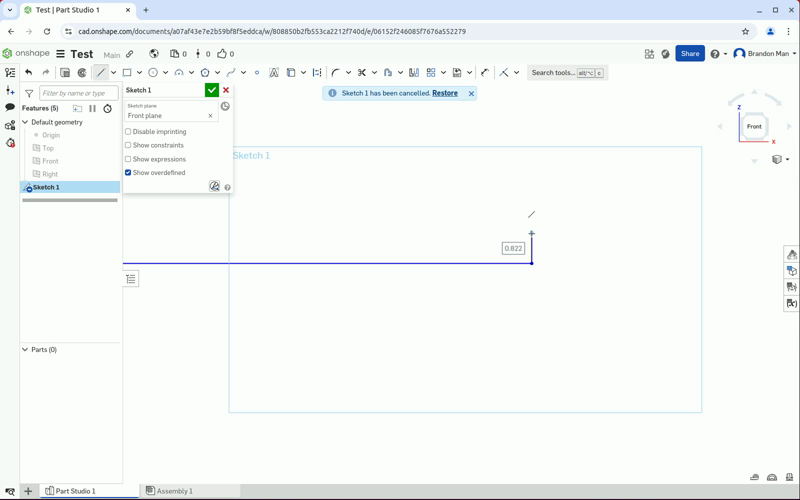
scroll(-6)
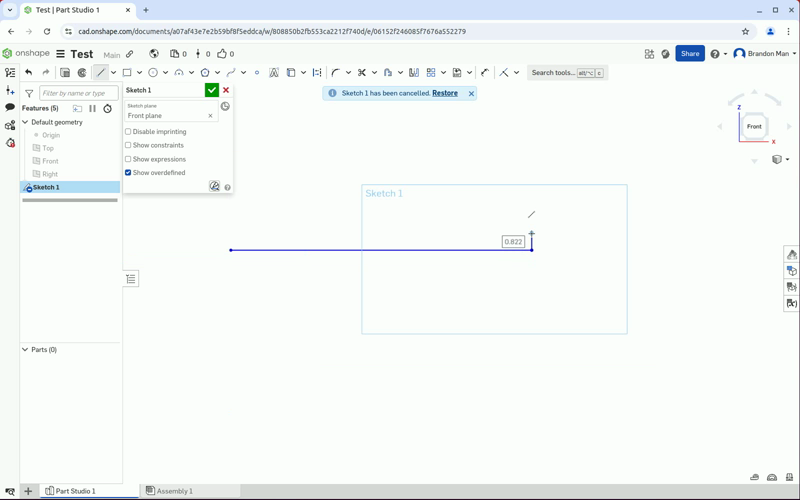
scroll(-6)
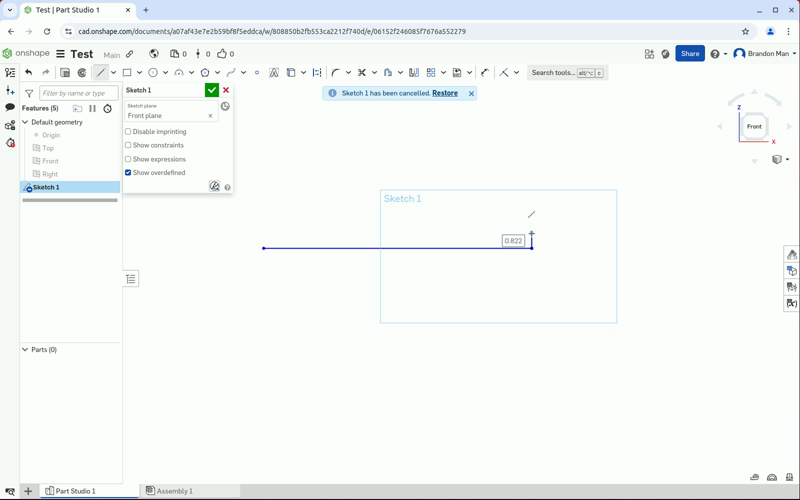
scroll(-6)
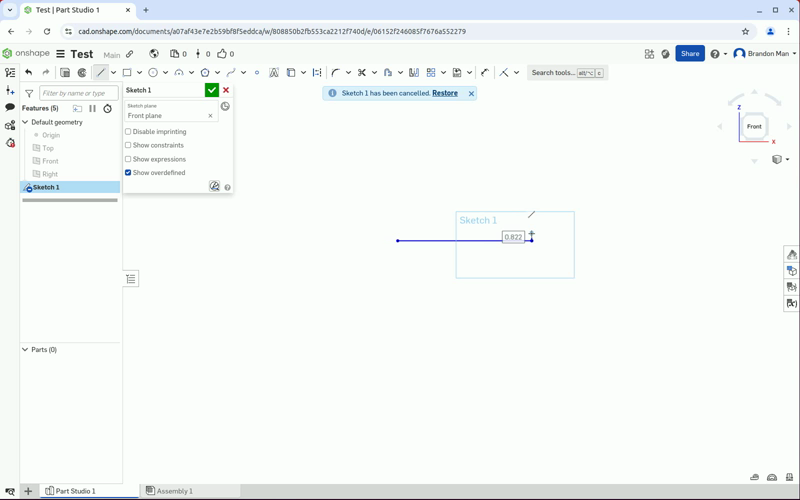
scroll(-6)
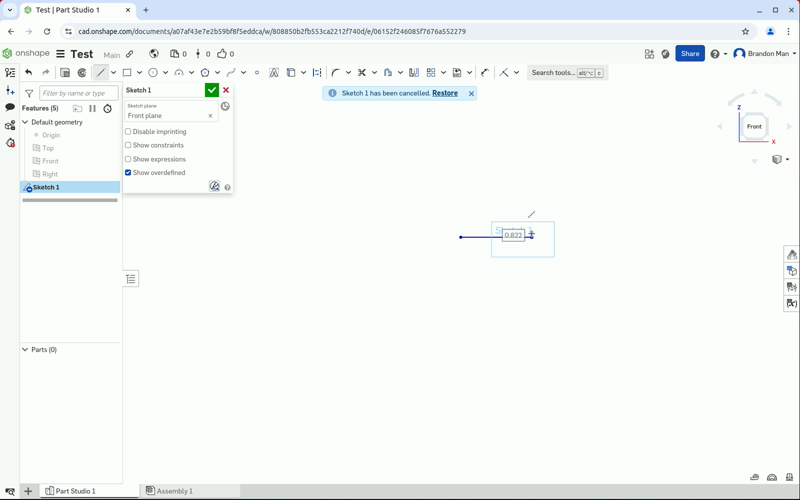
key_up(shift)
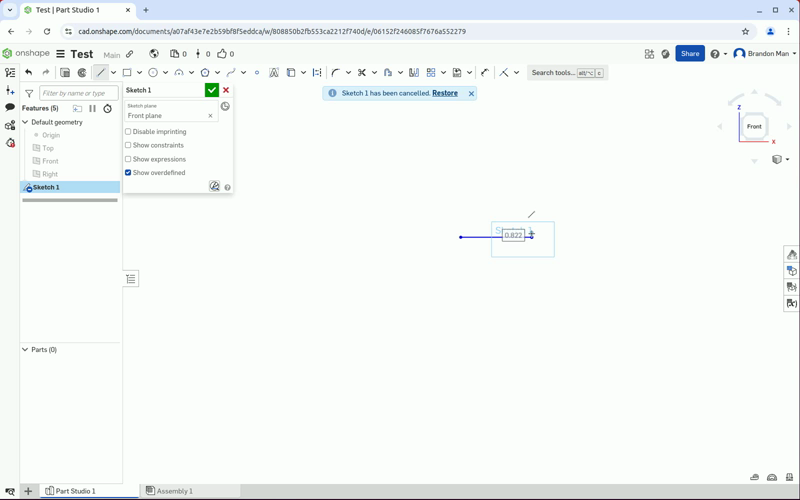
key_down(shift)
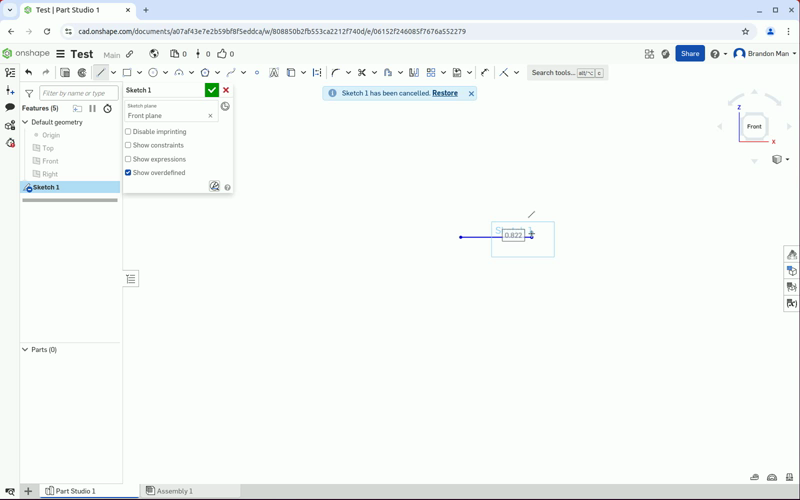
mouse_move(460, 233)
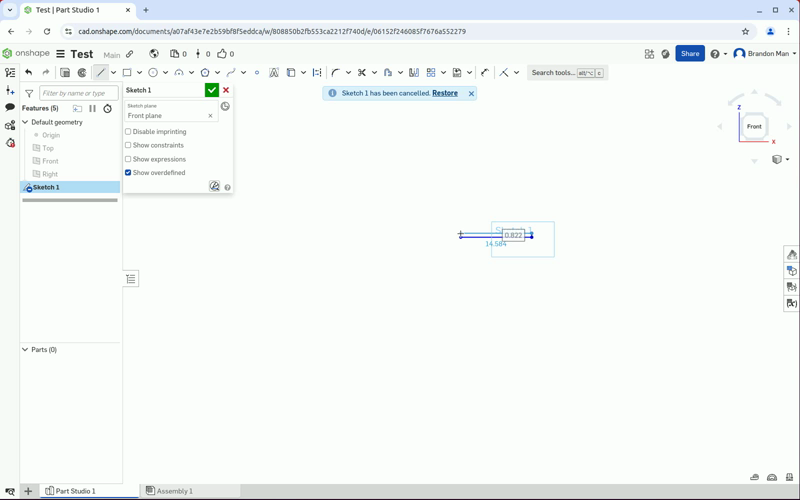
scroll(6)
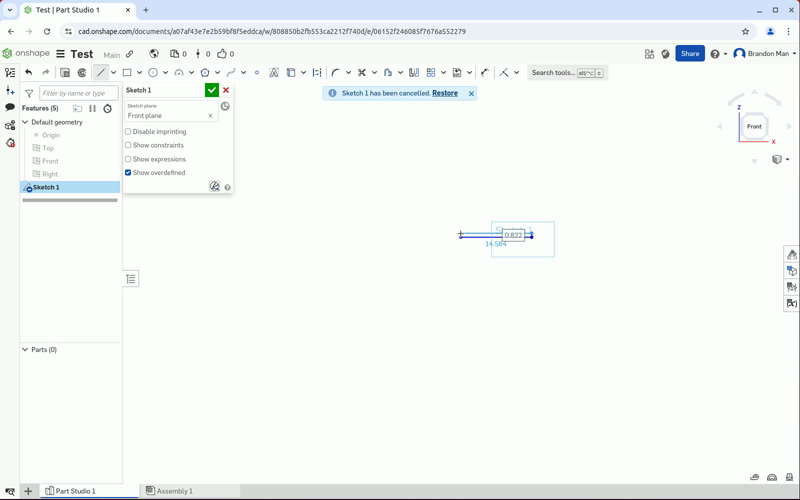
scroll(6)
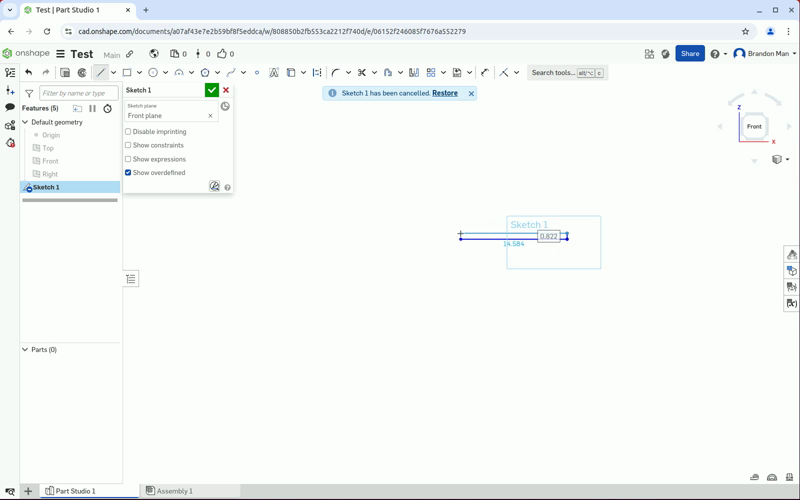
scroll(6)
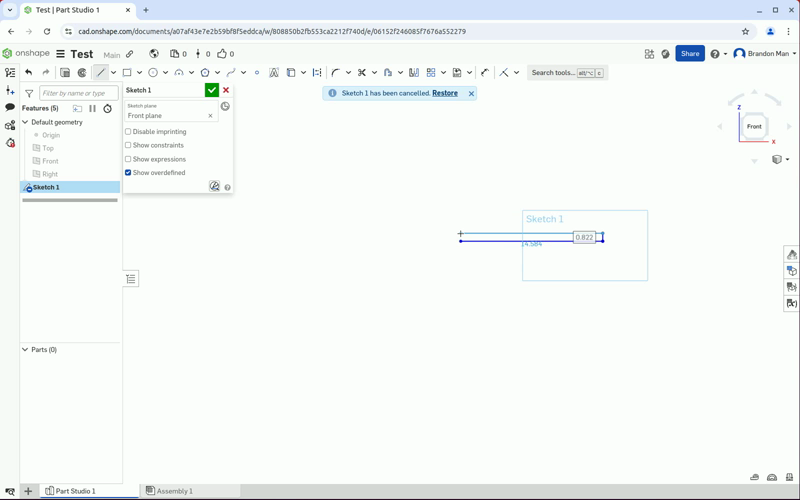
scroll(6)
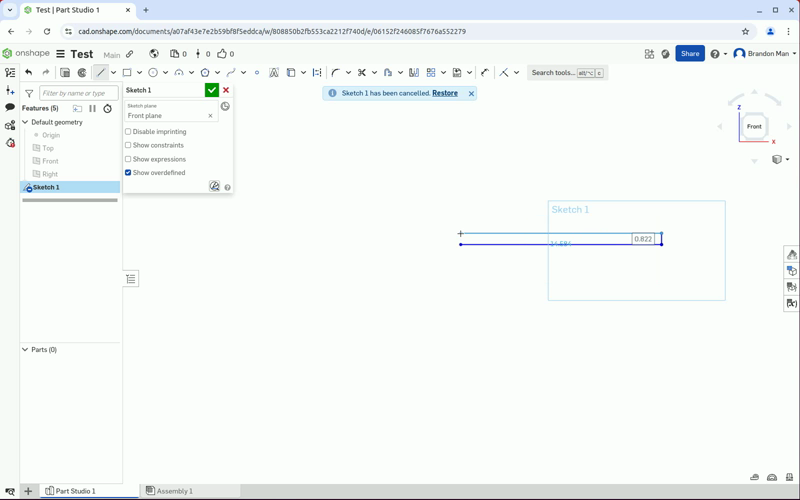
scroll(6)
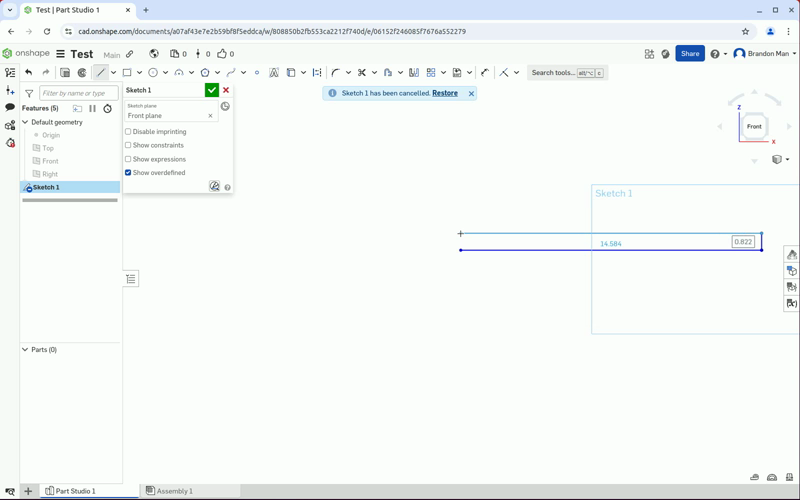
scroll(6)
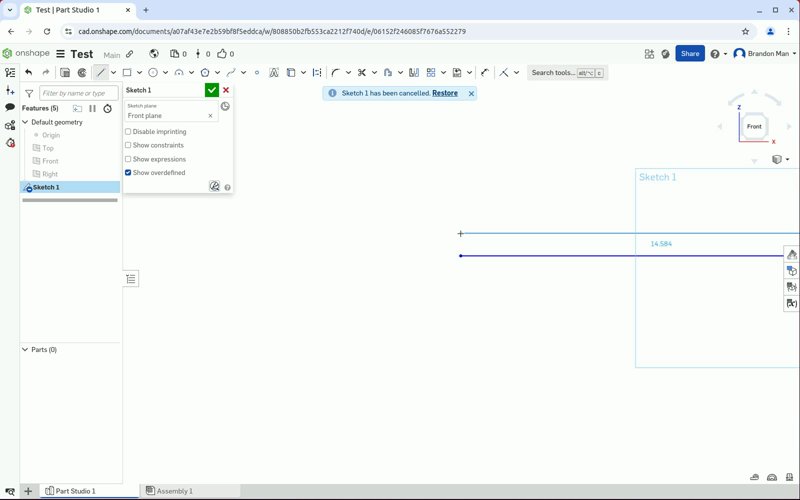
scroll(6)
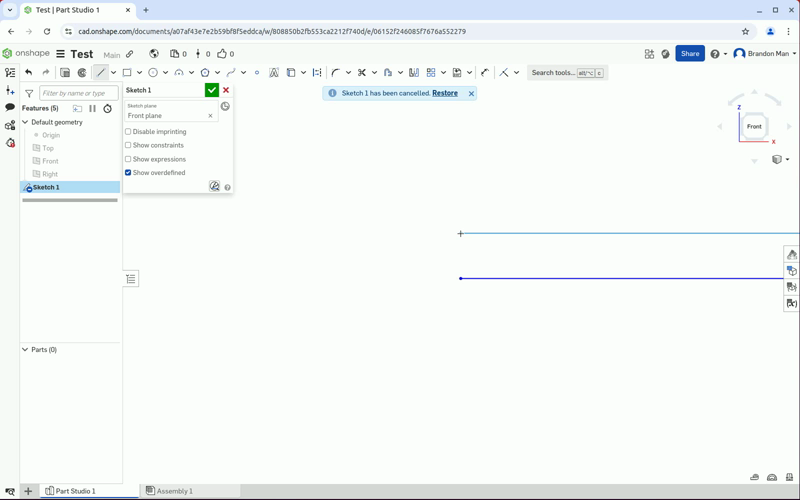
click(460, 233)
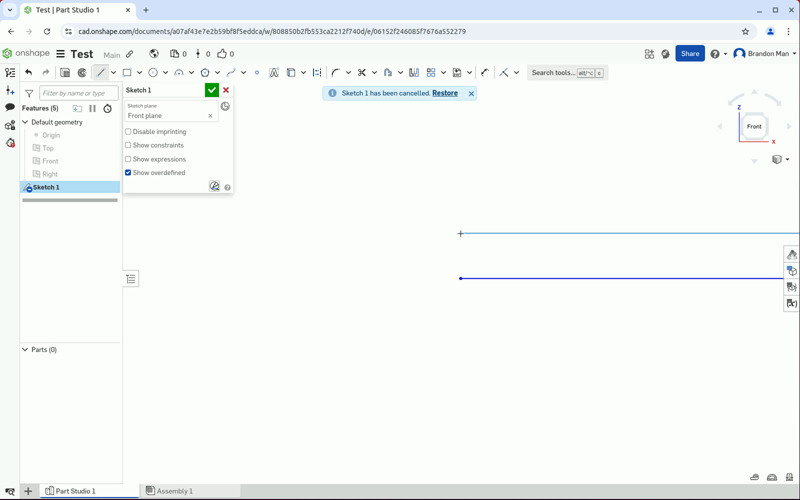
scroll(-6)
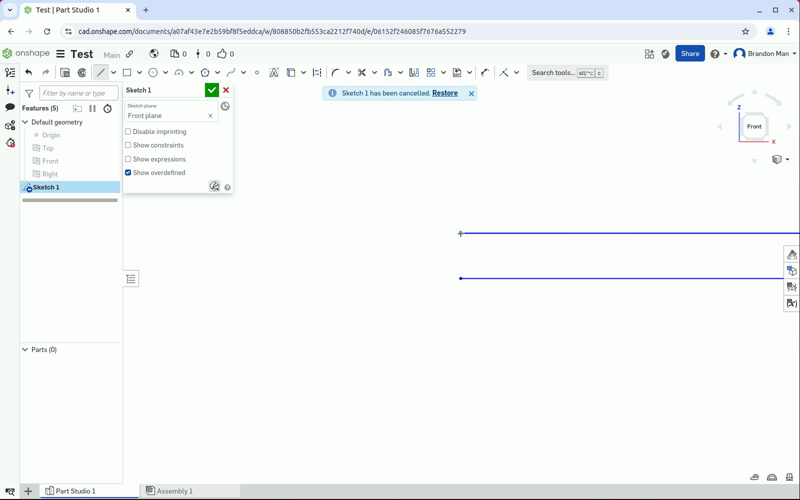
scroll(-6)
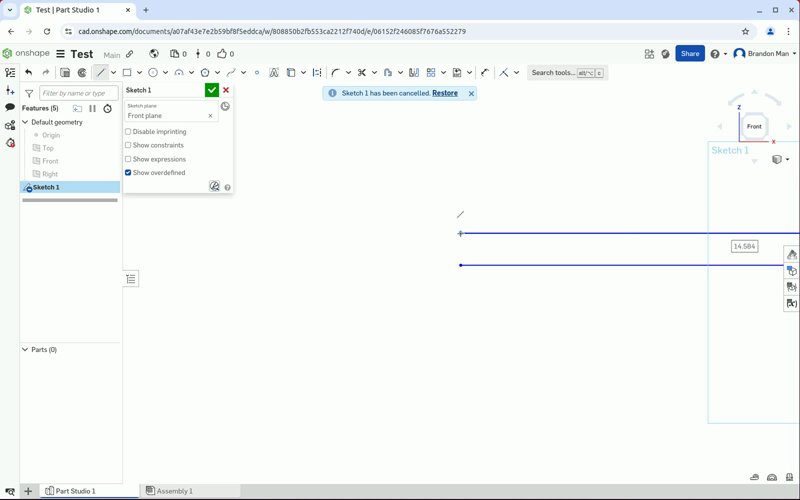
scroll(-6)
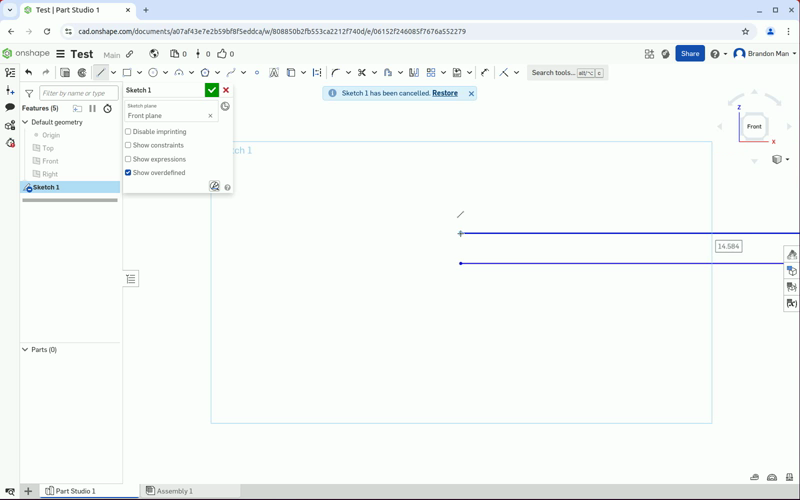
scroll(-6)
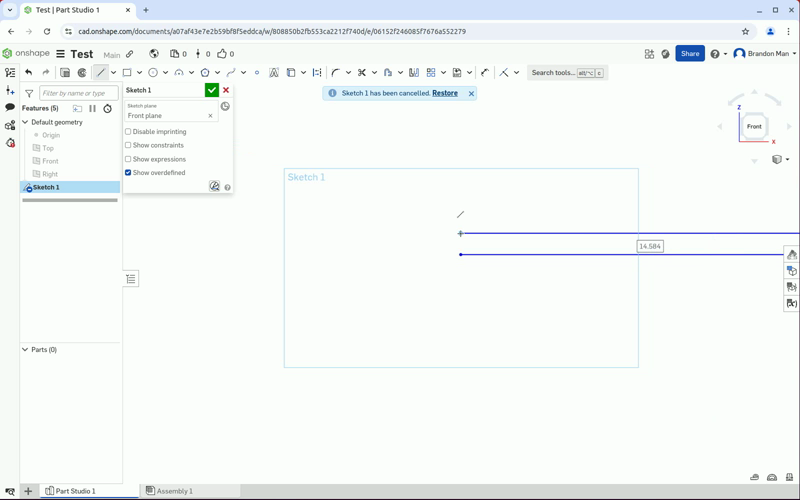
scroll(-6)
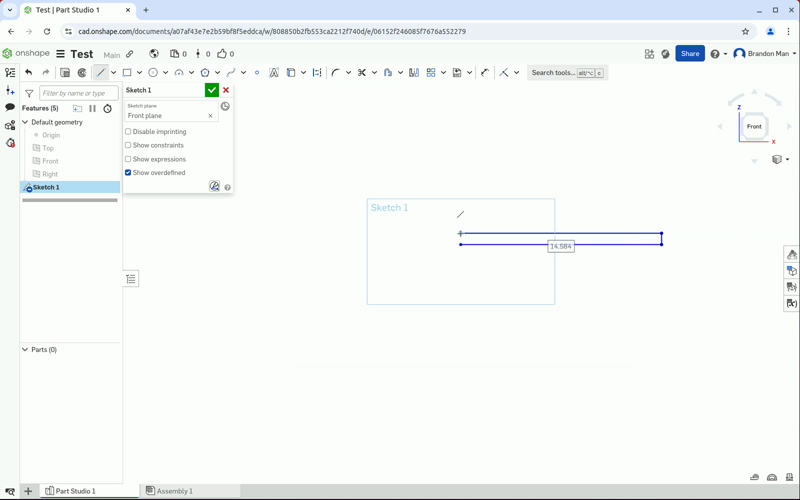
scroll(-6)
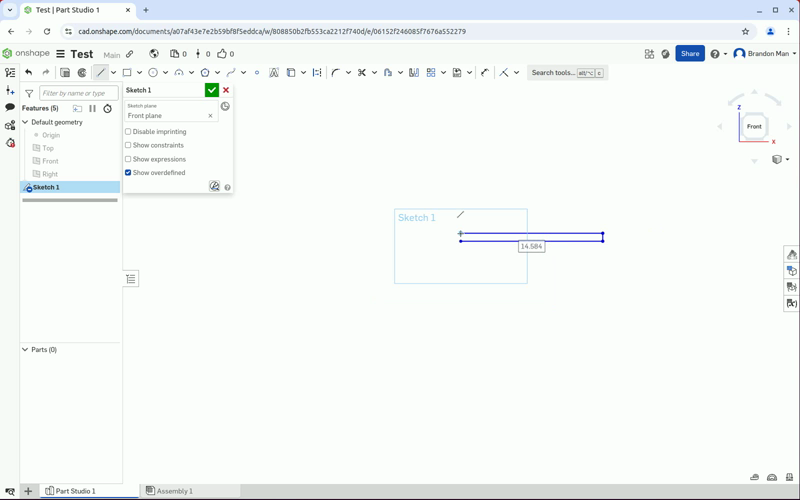
scroll(-6)
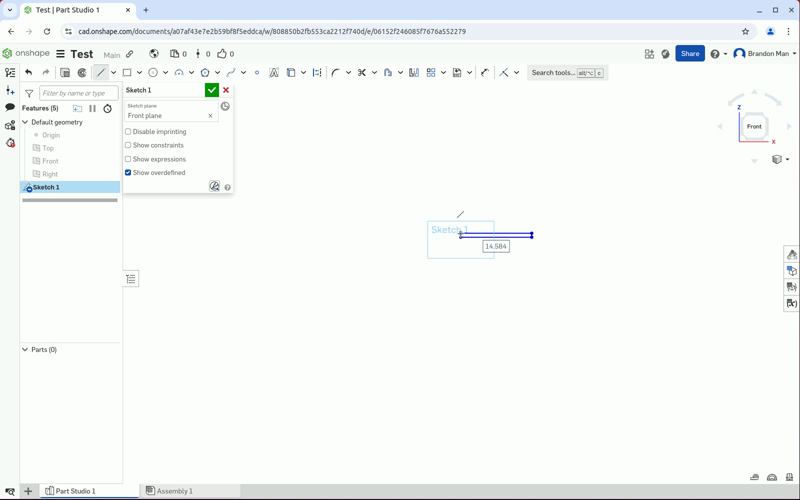
key_up(shift)
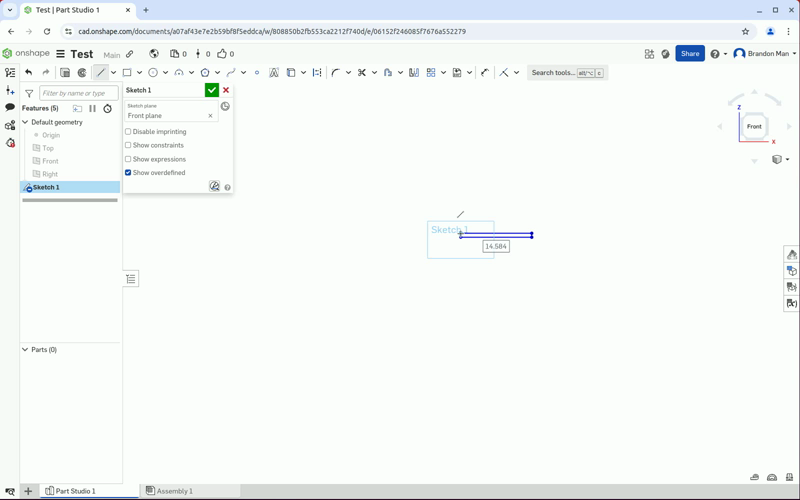
mouse_move(490, 233)
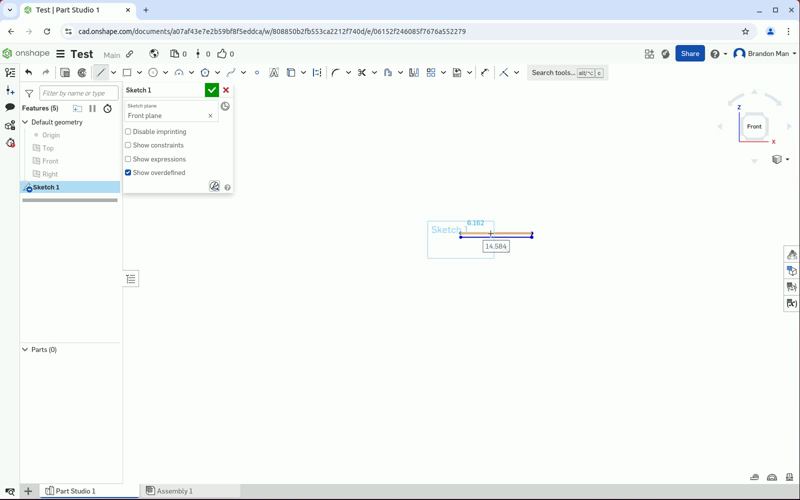
key_down(shift)
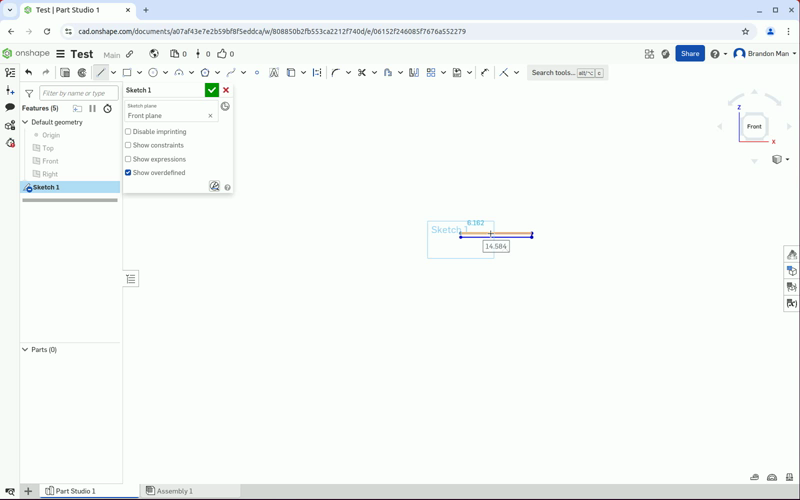
mouse_move(460, 237)
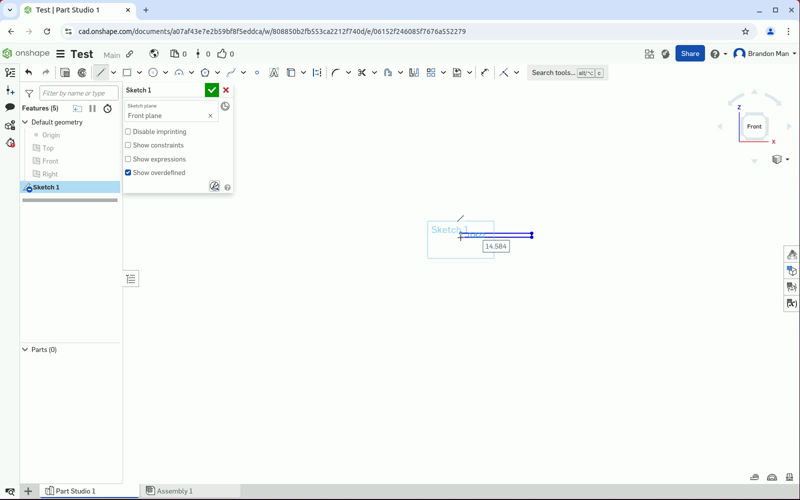
scroll(6)
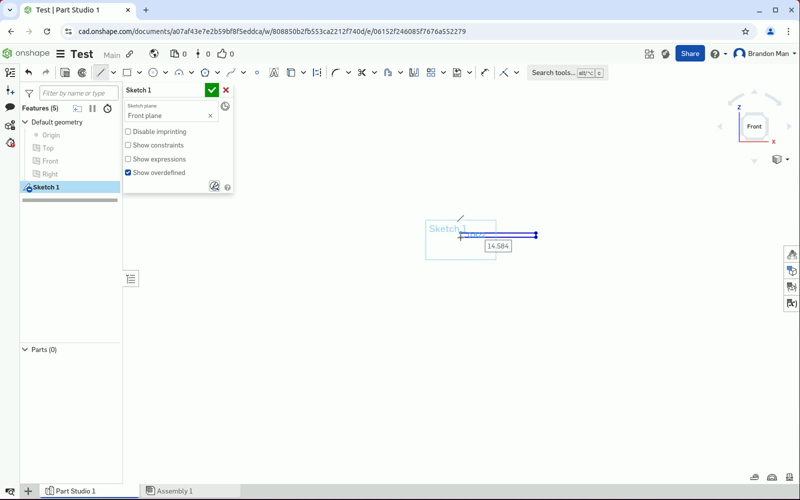
scroll(6)
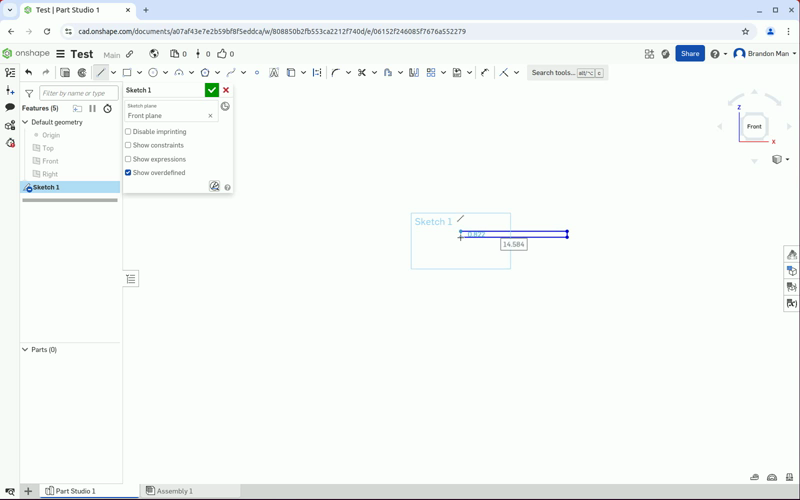
scroll(6)
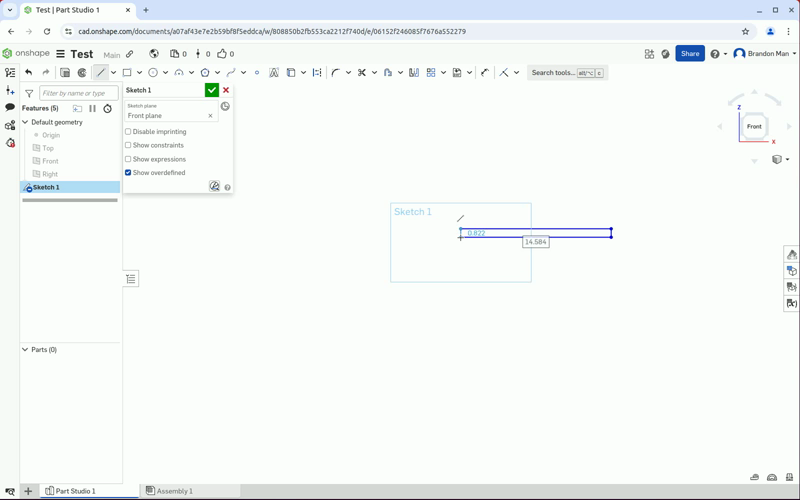
scroll(6)
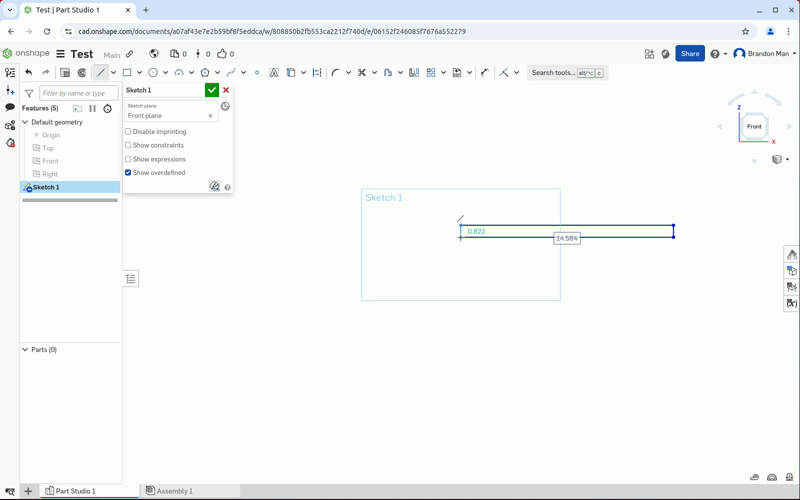
scroll(6)
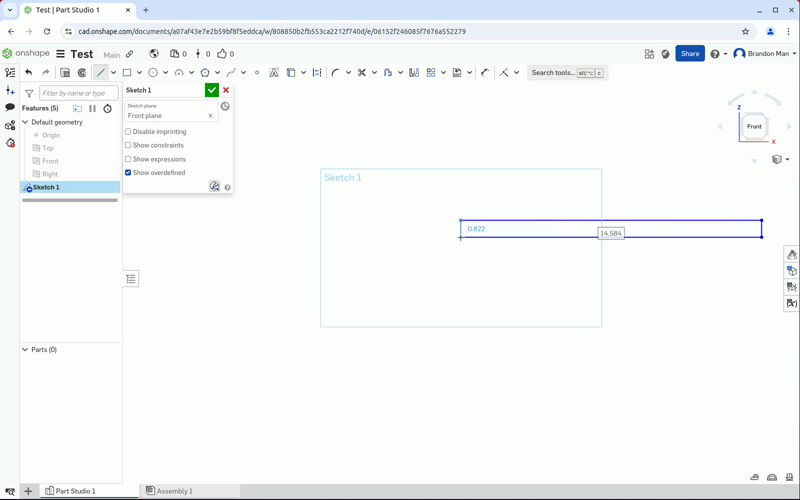
scroll(6)
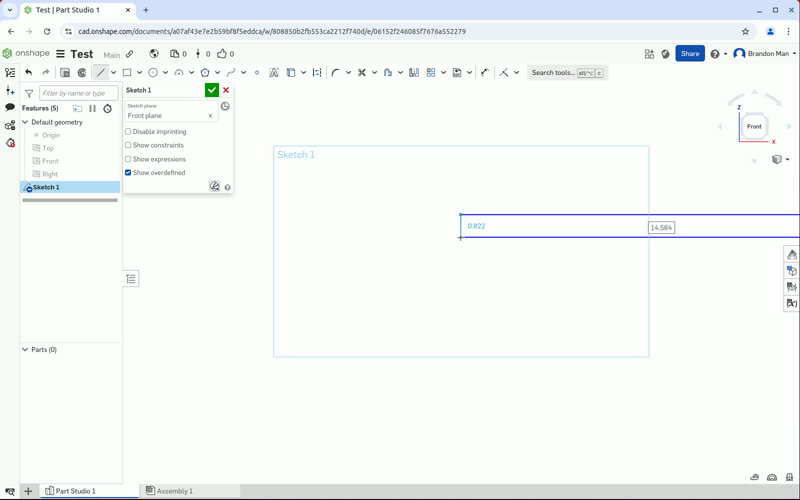
scroll(6)
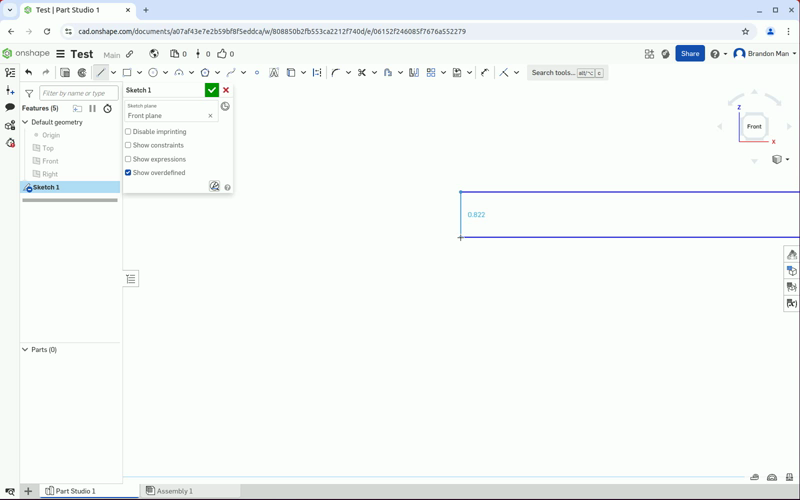
key_up(shift)
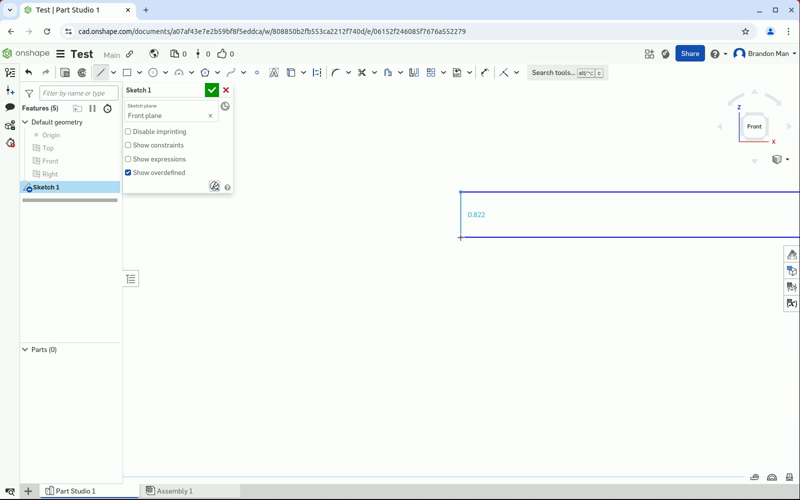
click(460, 237)
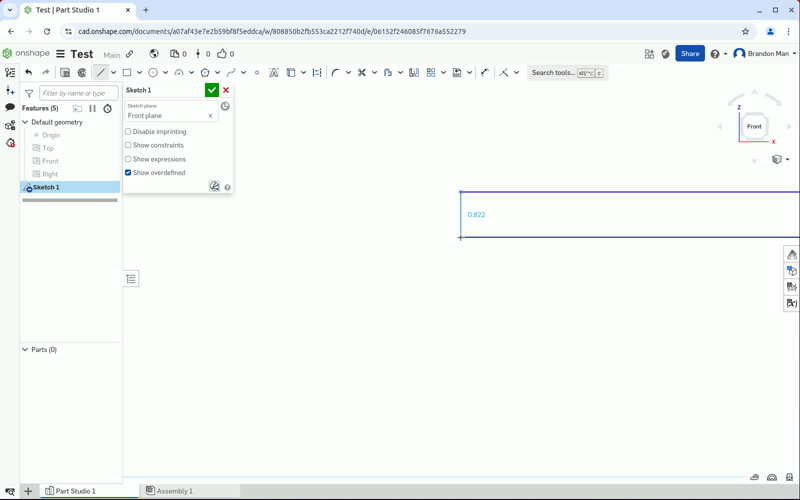
scroll(-6)
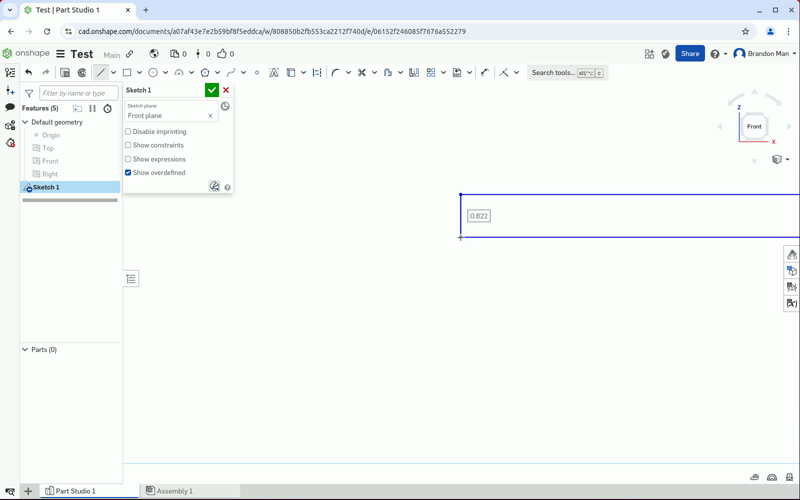
scroll(-6)
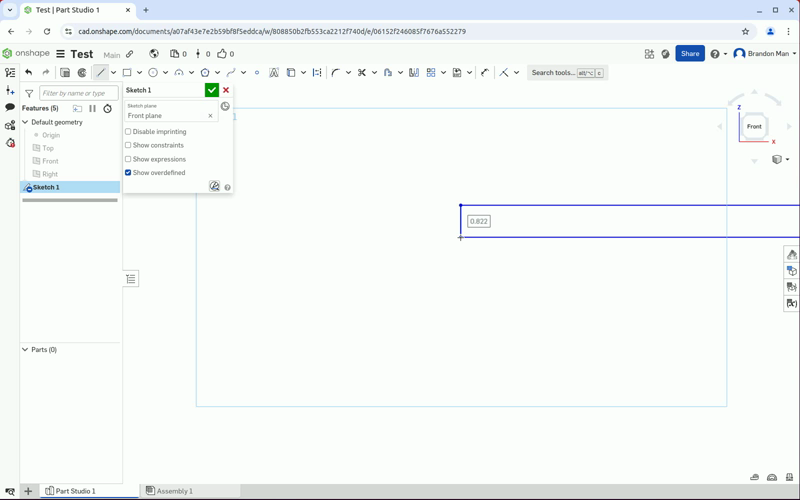
scroll(-6)
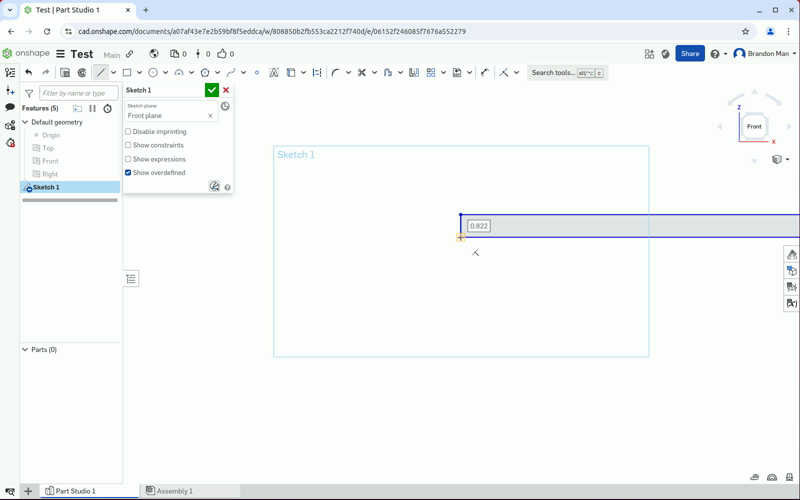
scroll(-6)
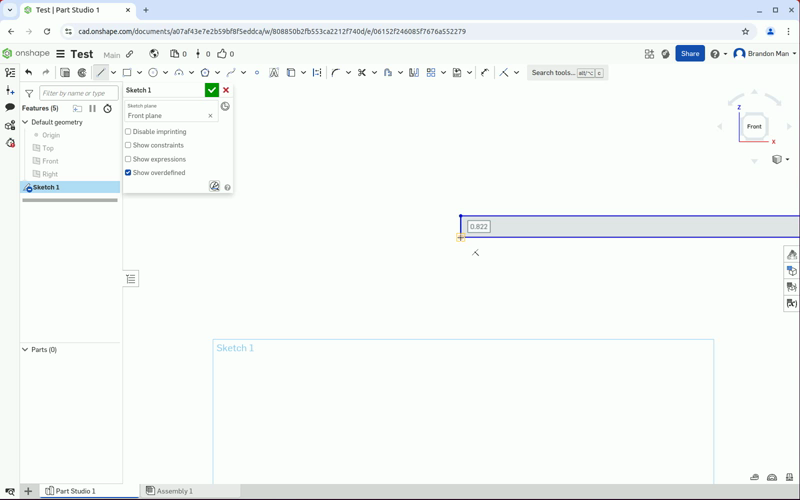
scroll(-6)
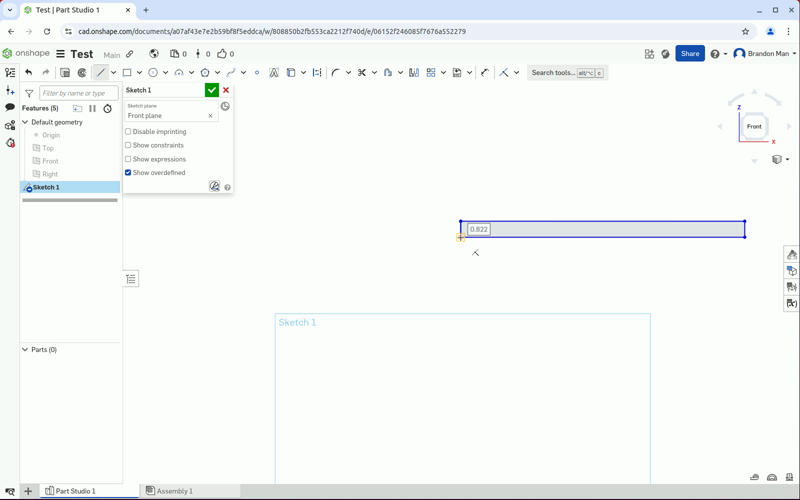
scroll(-6)
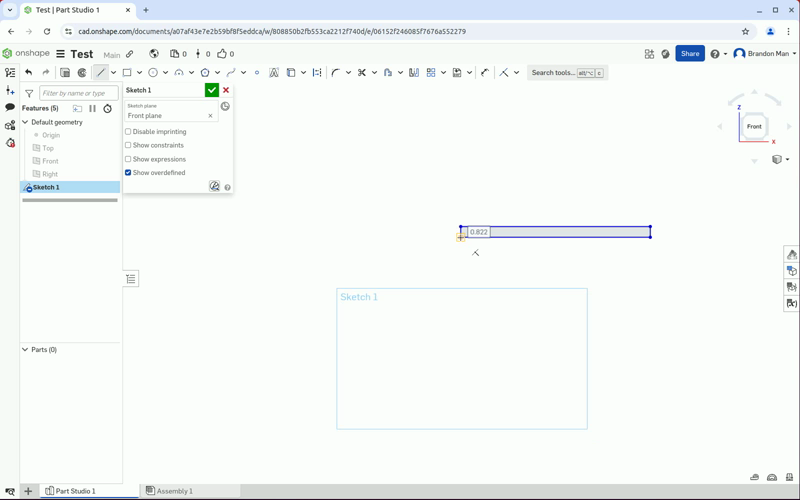
scroll(-6)
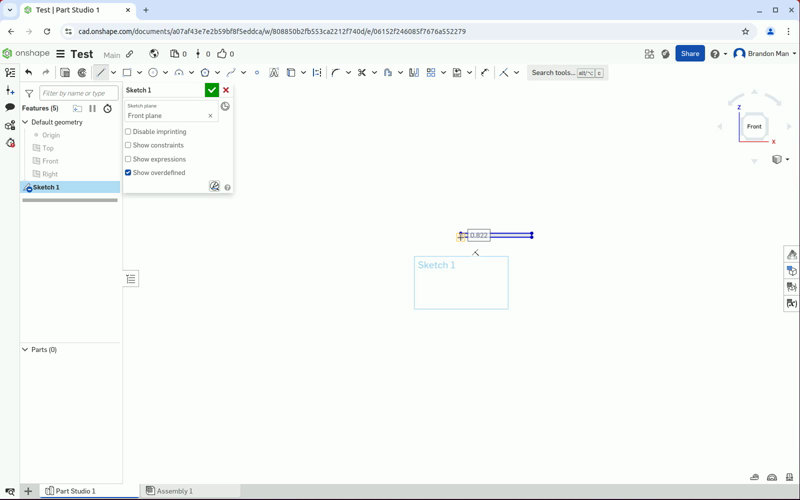
key(esc)
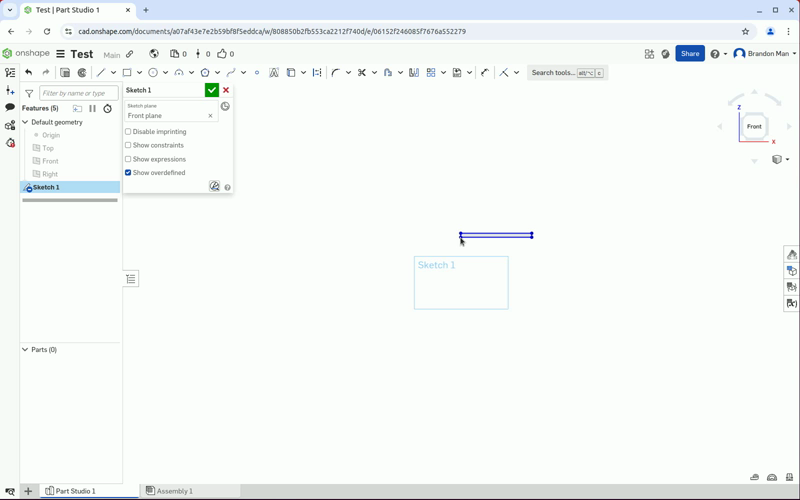
mouse_move(481, 236)
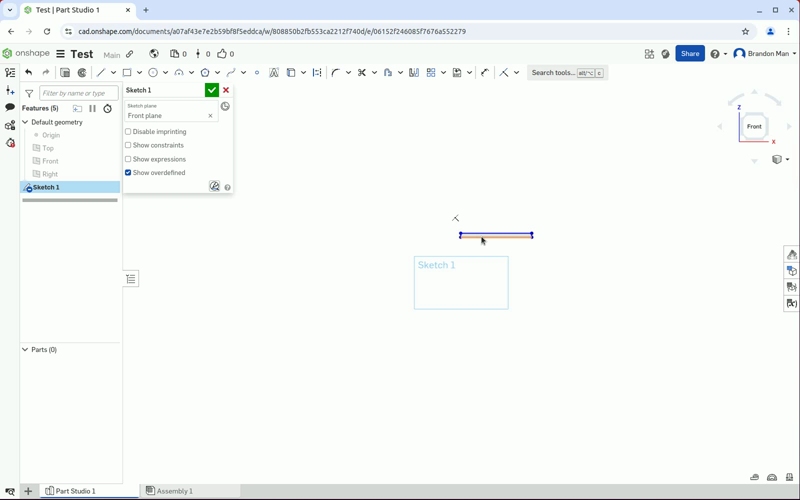
scroll(6)
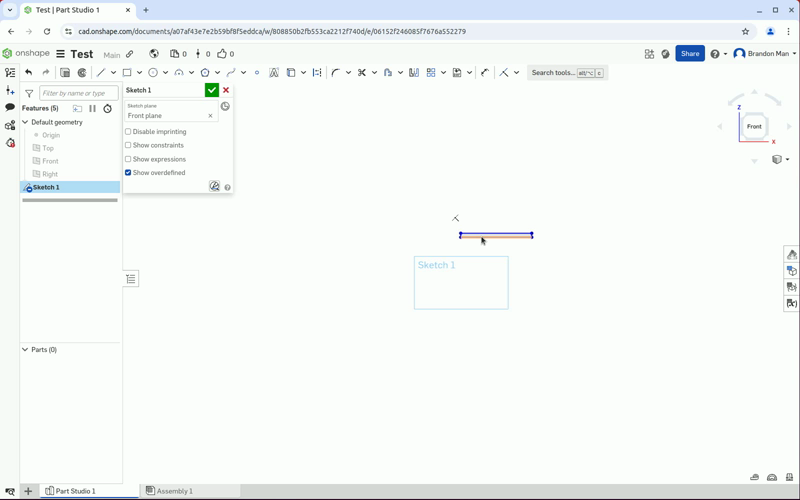
scroll(6)
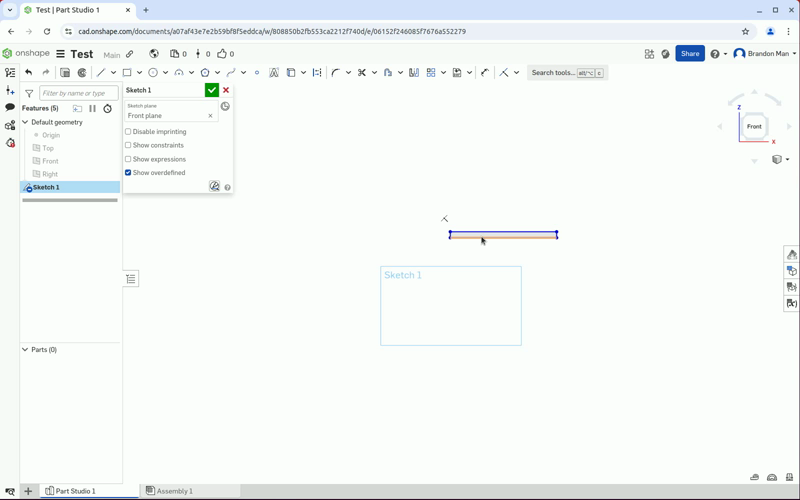
scroll(6)
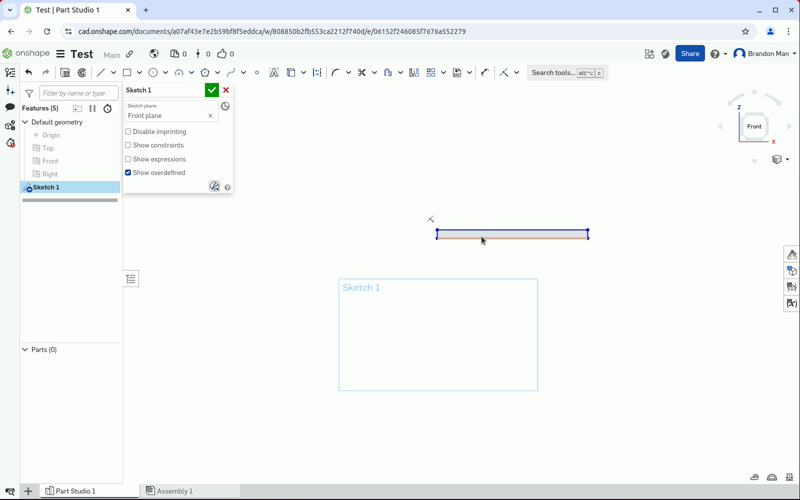
scroll(6)
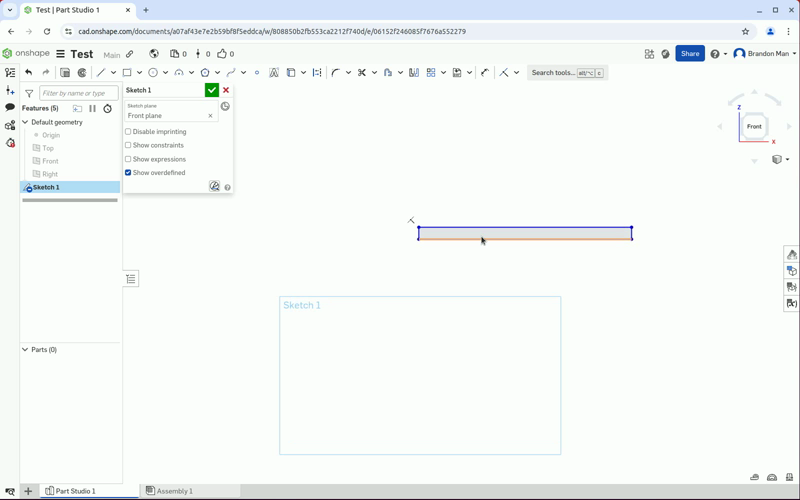
scroll(6)
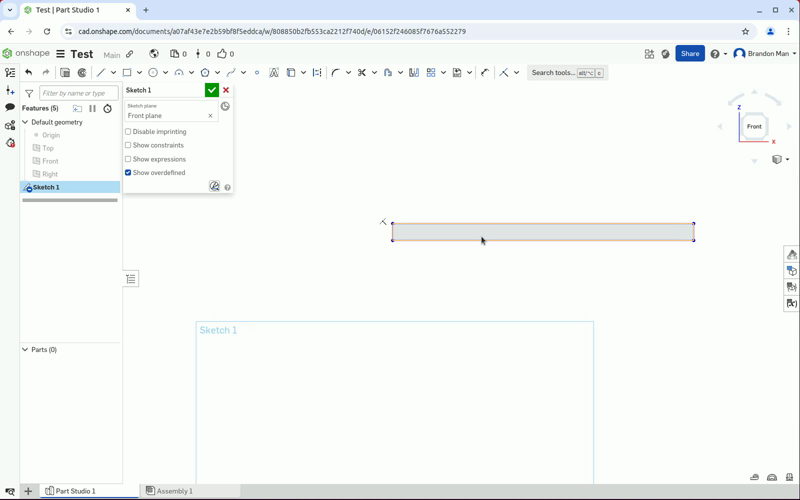
scroll(6)
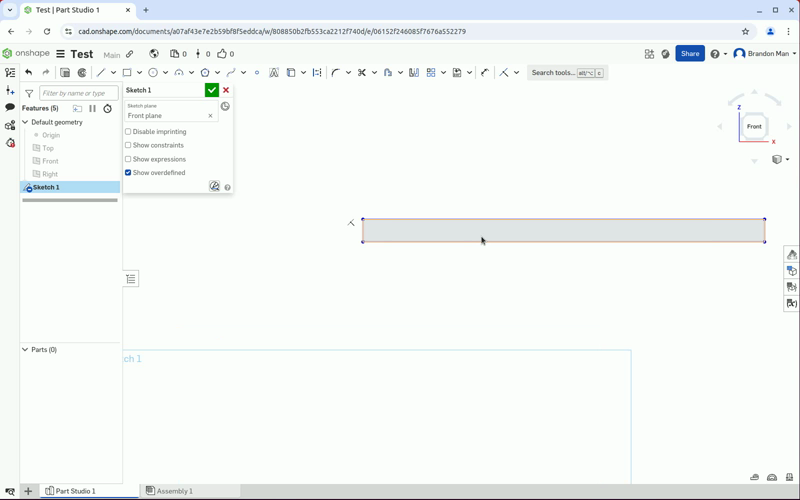
scroll(6)
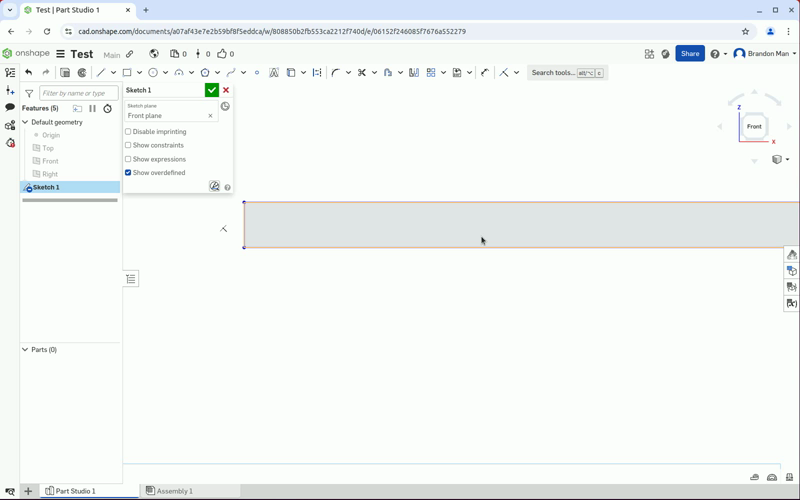
click(481, 236)
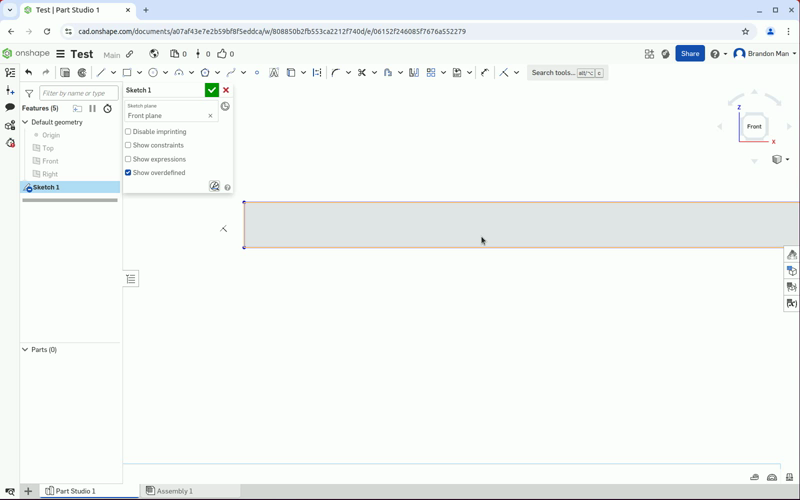
scroll(-6)
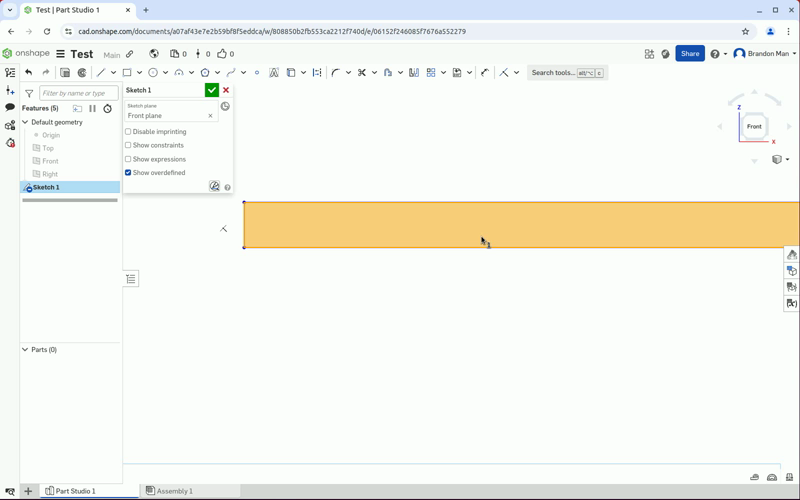
scroll(-6)
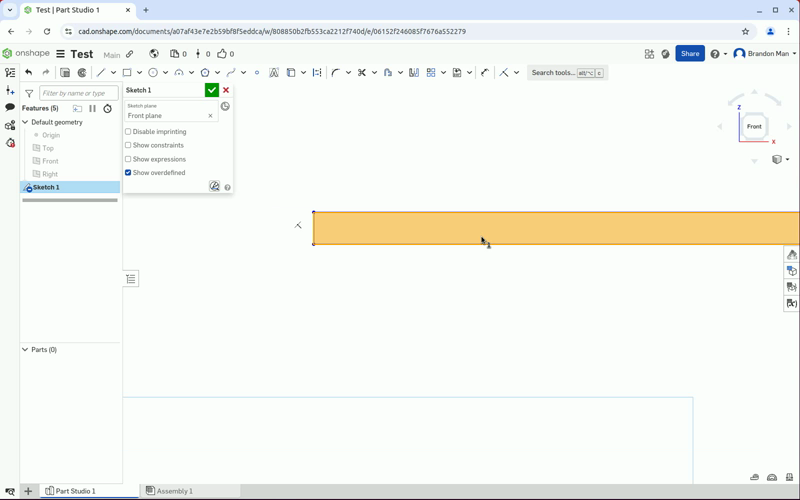
scroll(-6)
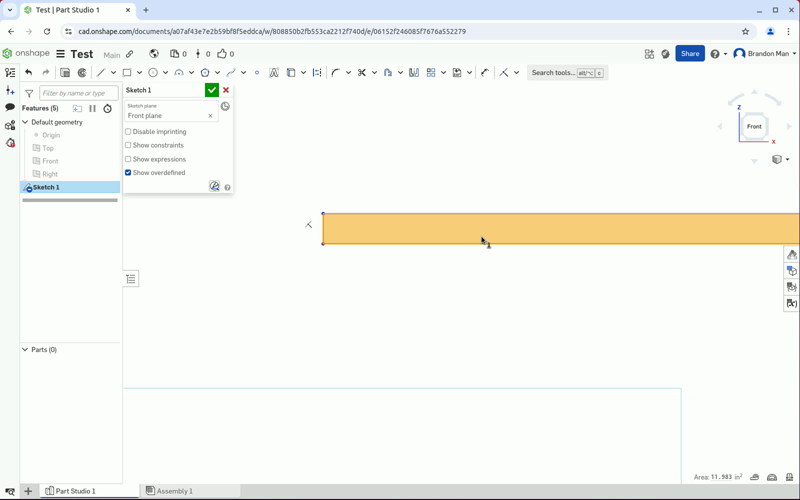
scroll(-6)
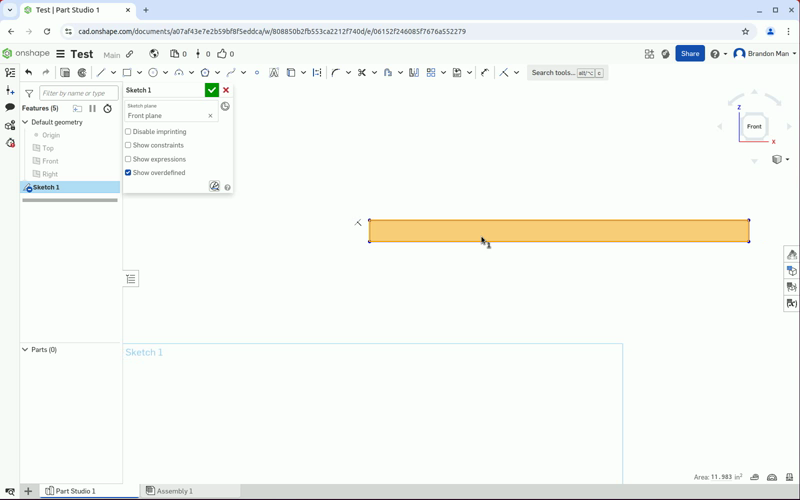
scroll(-6)
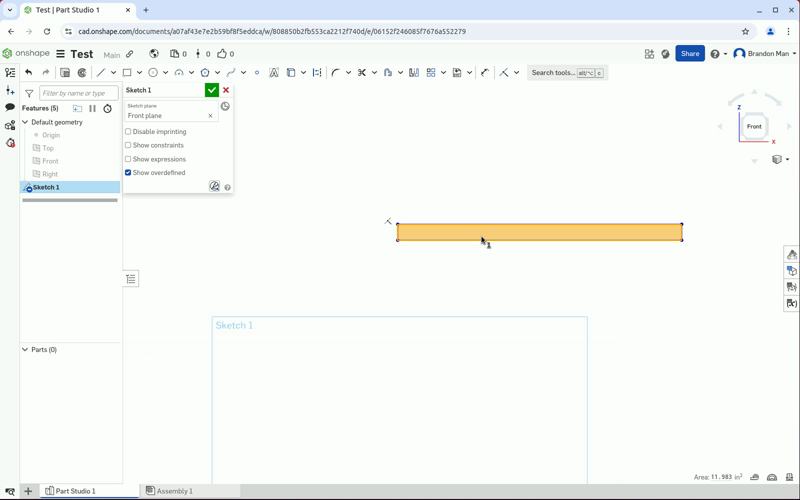
scroll(-6)
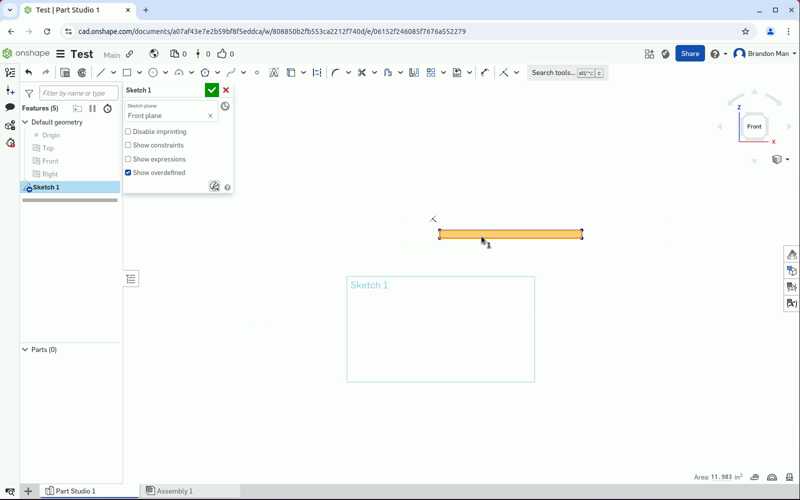
scroll(-6)
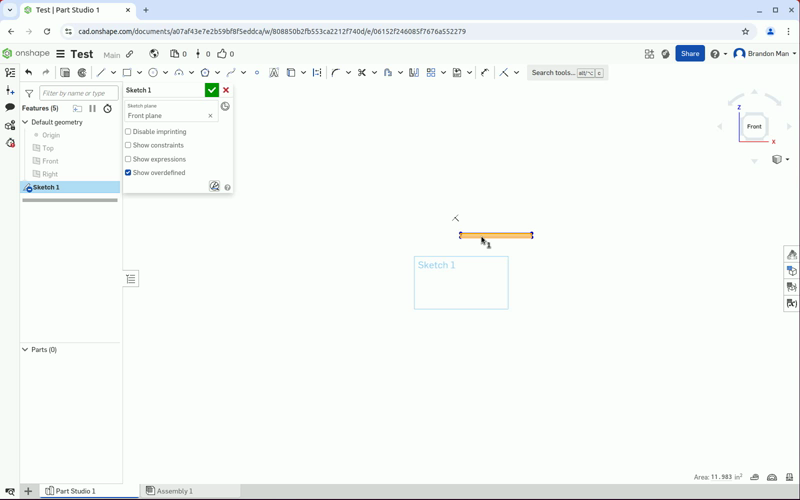
mouse_move(73, 352)
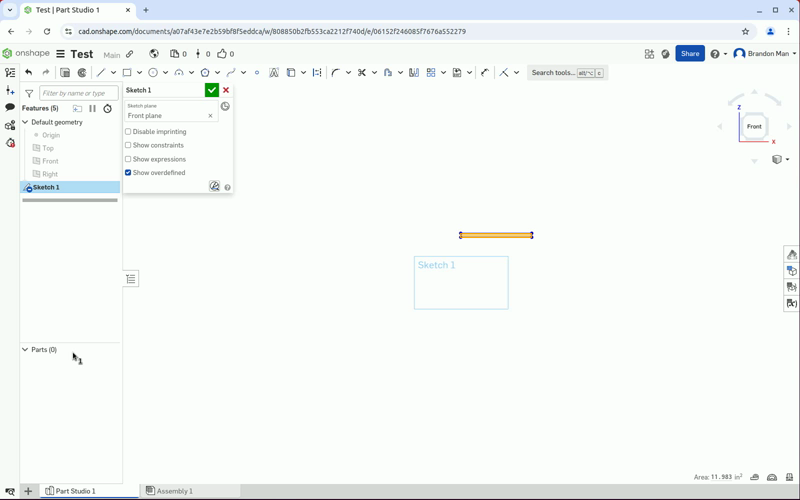
key(shift+y)
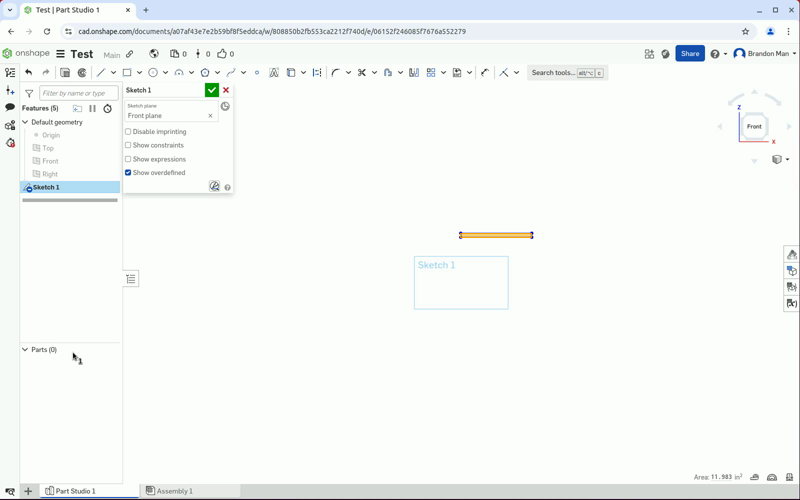
key(shift+e)
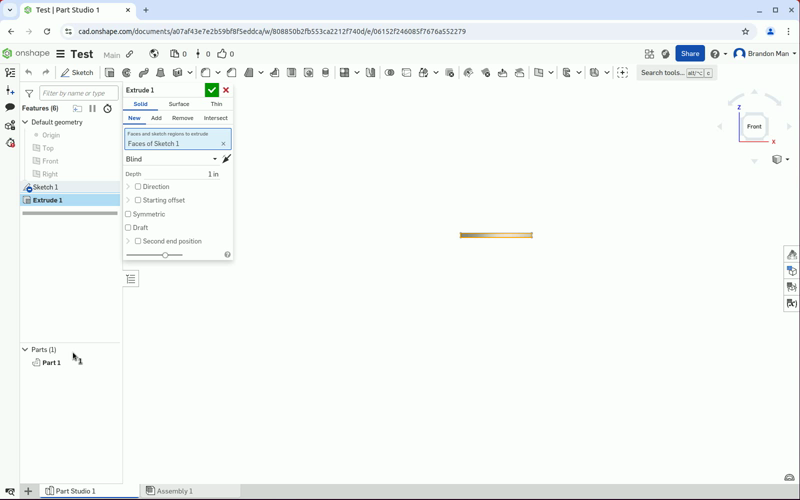
mouse_move(143, 106)
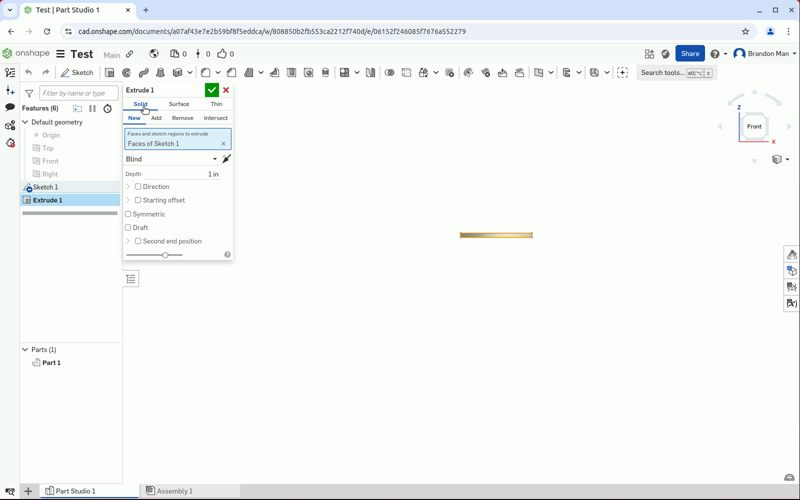
click(143, 106)
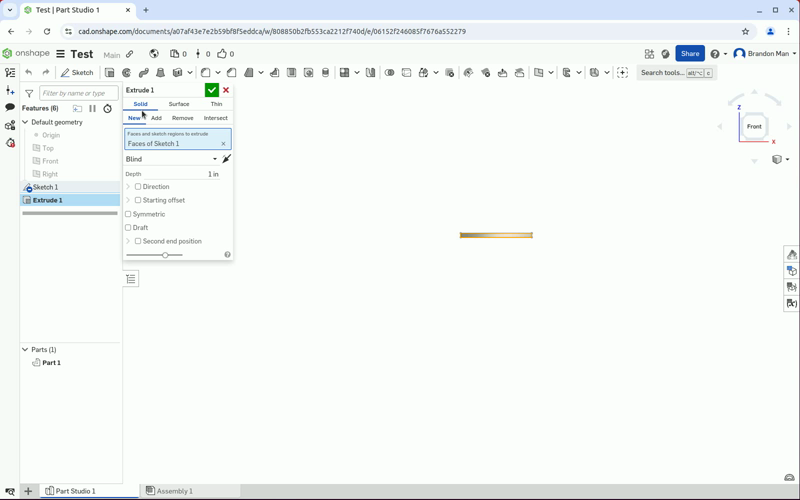
mouse_move(137, 120)
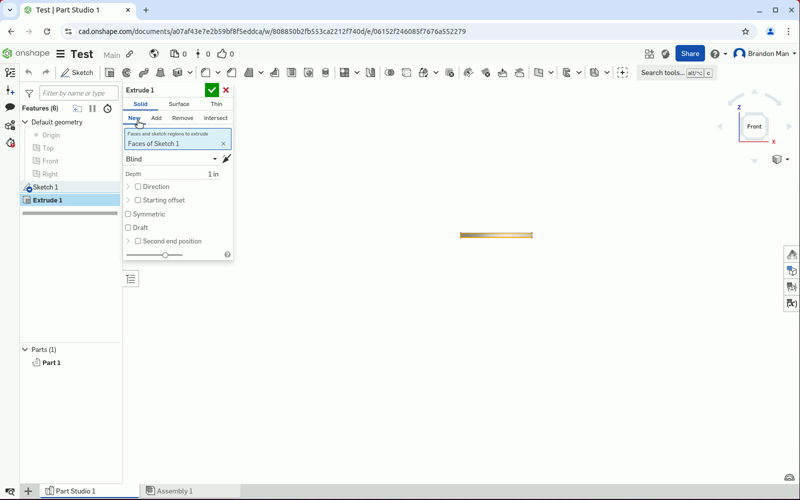
click(137, 120)
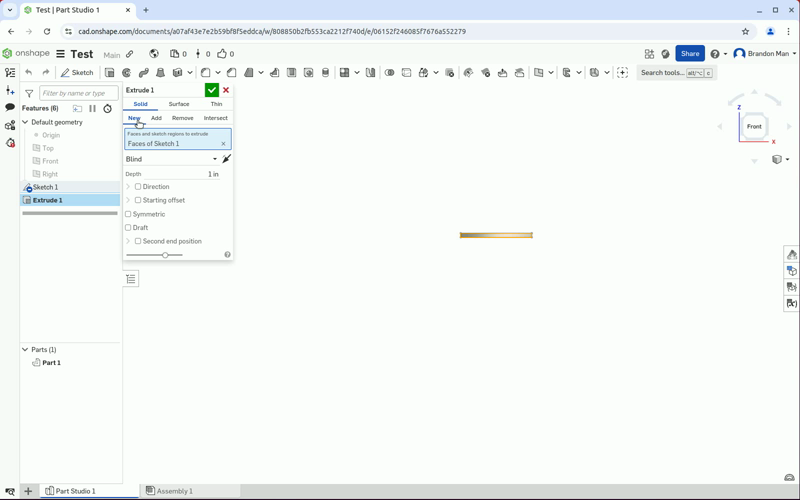
key(tab, 4)
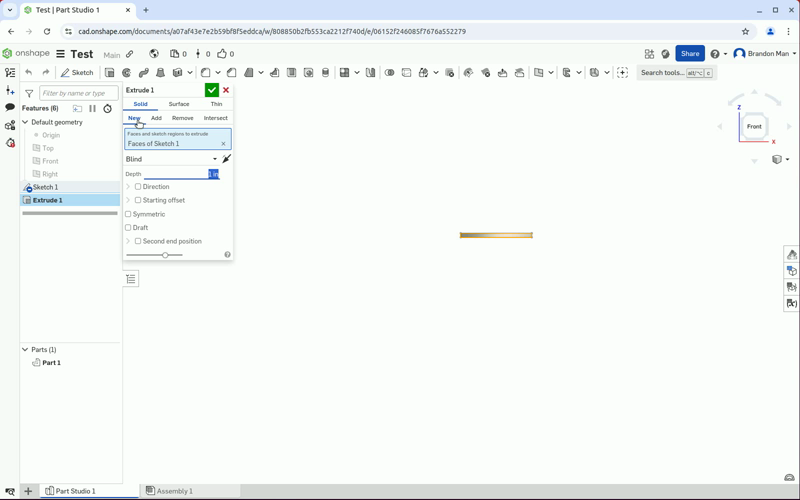
text(0.722)
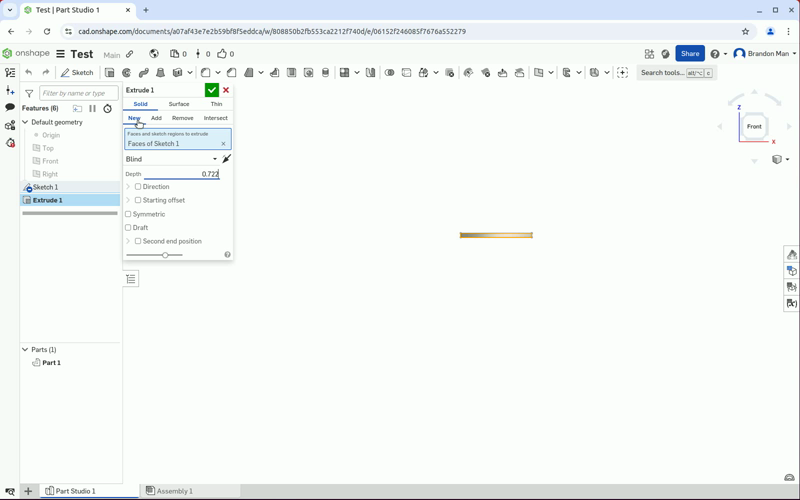
key(enter)
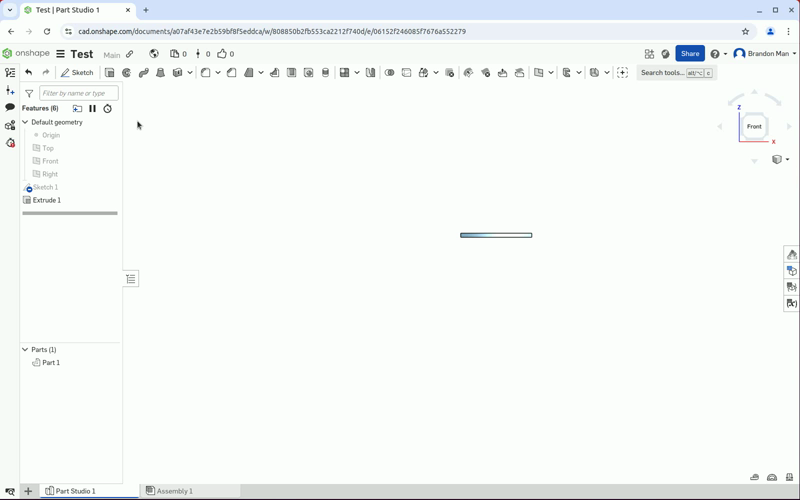
key(shift+h)
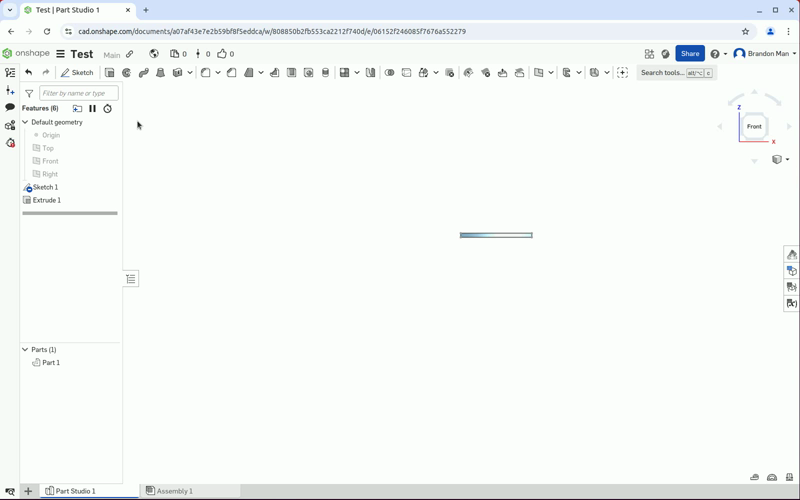
key(shift+h)
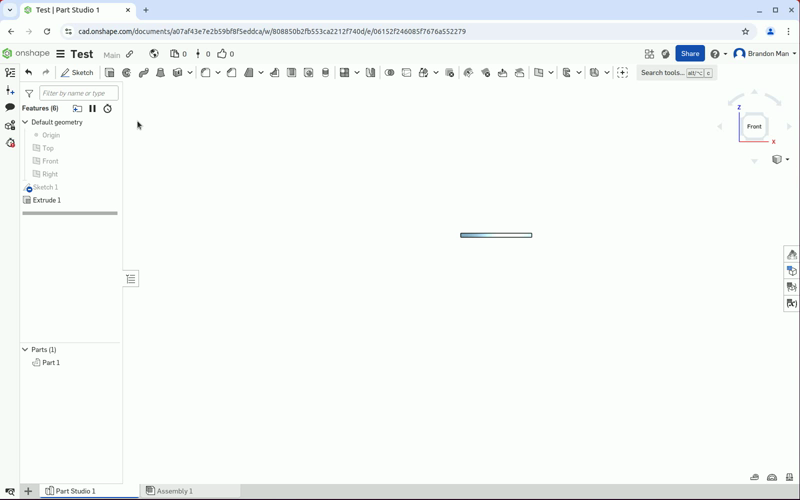
mouse_move(73, 189)
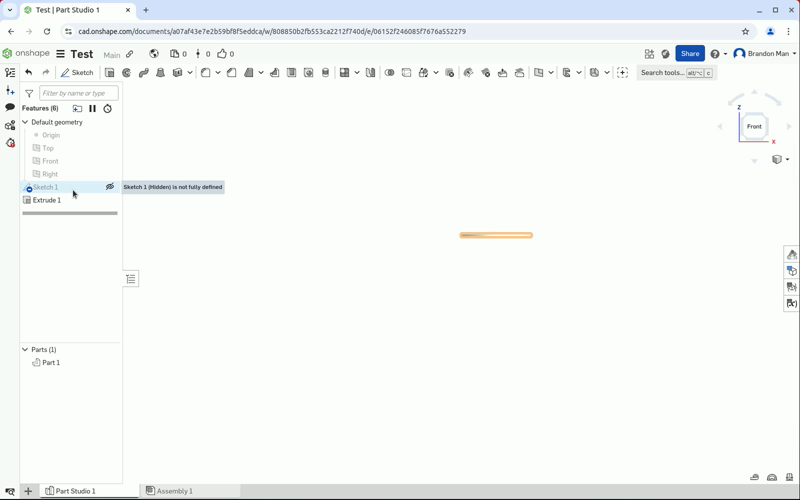
click(73, 189)
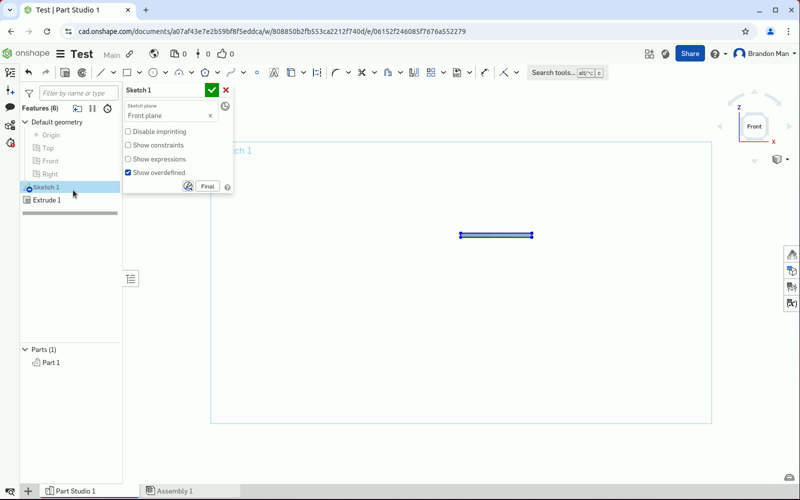
mouse_move(229, 92)
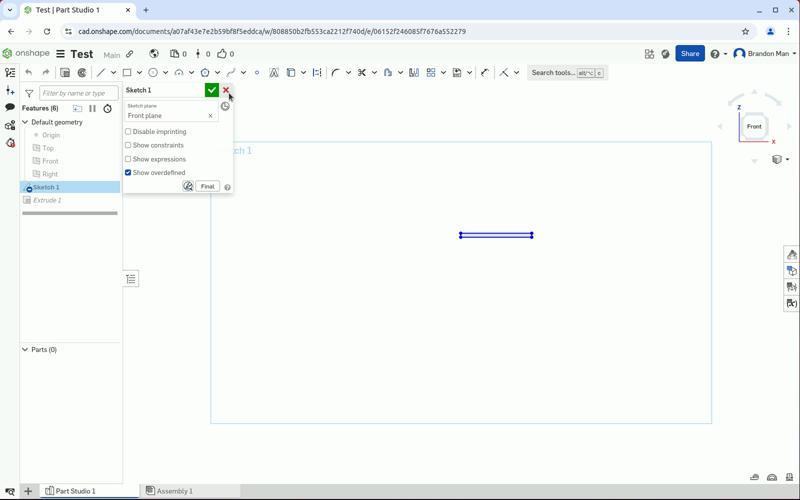
click(229, 92)
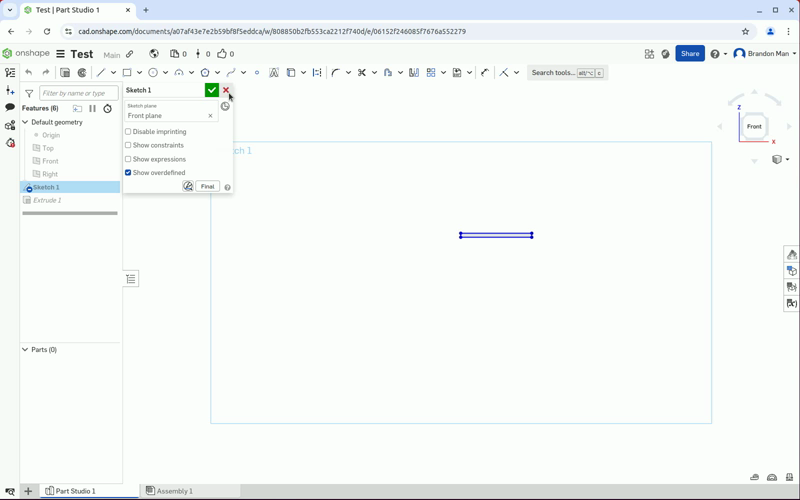
key(shift+s)
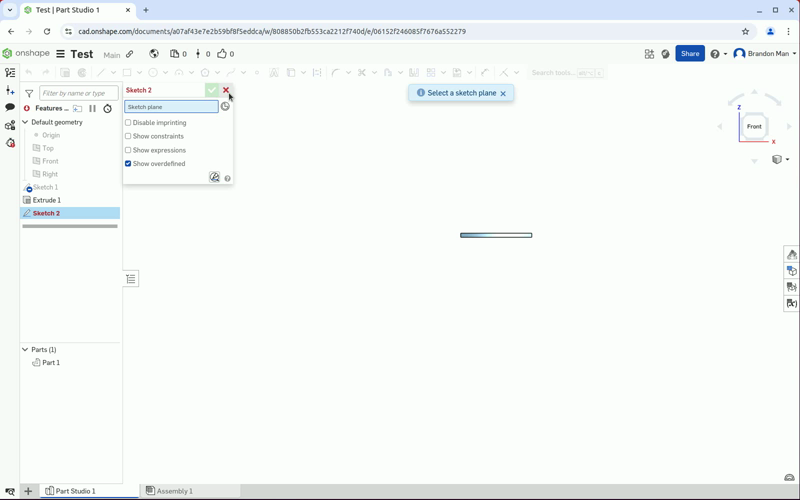
mouse_move(73, 163)
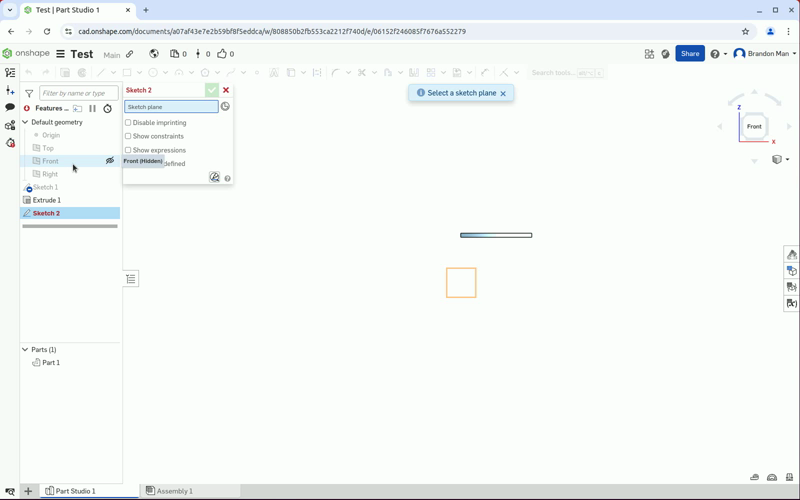
click(73, 163)
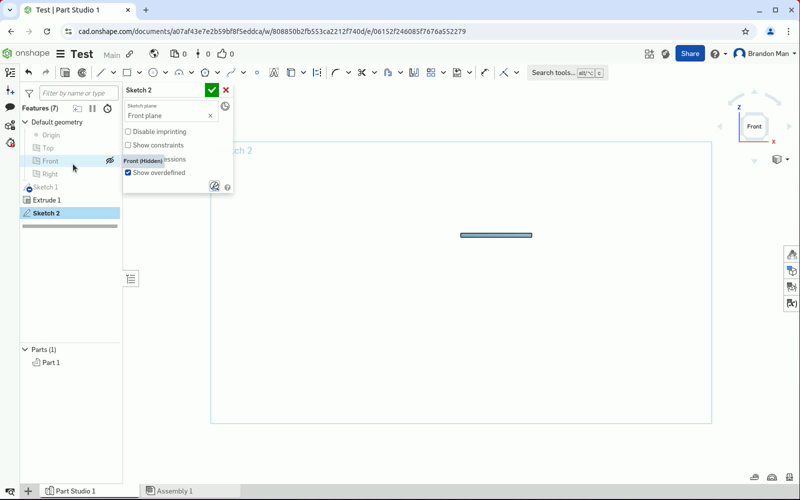
mouse_move(73, 352)
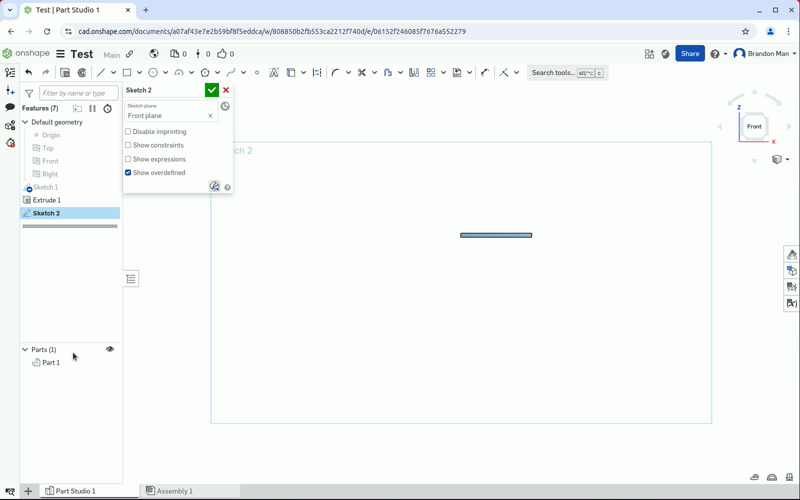
key(y)
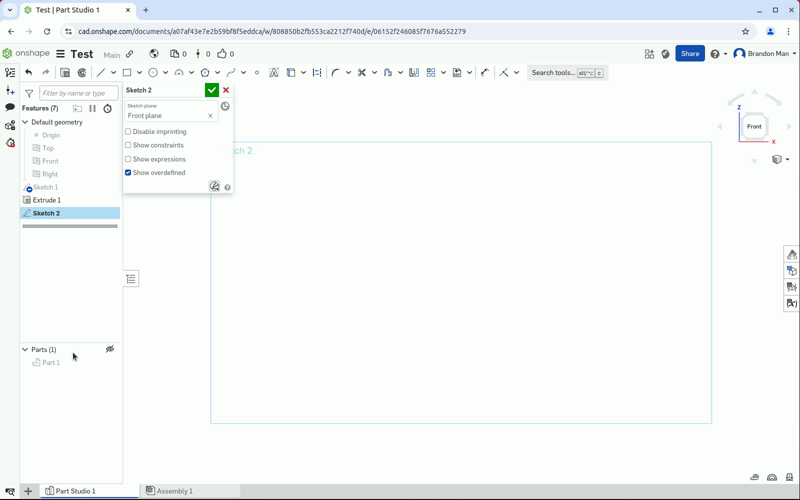
key(l)
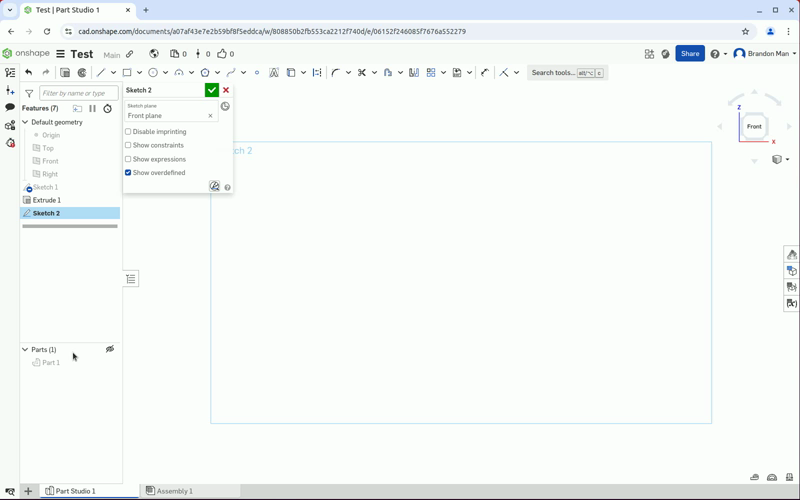
key_down(shift)
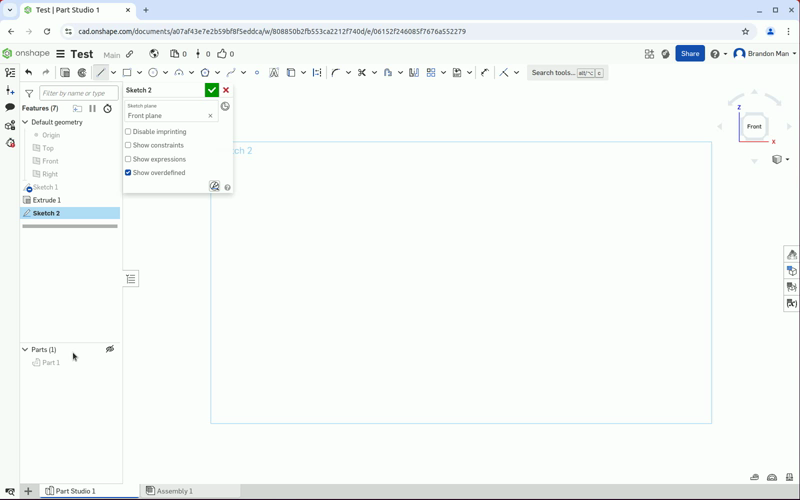
mouse_move(460, 190)
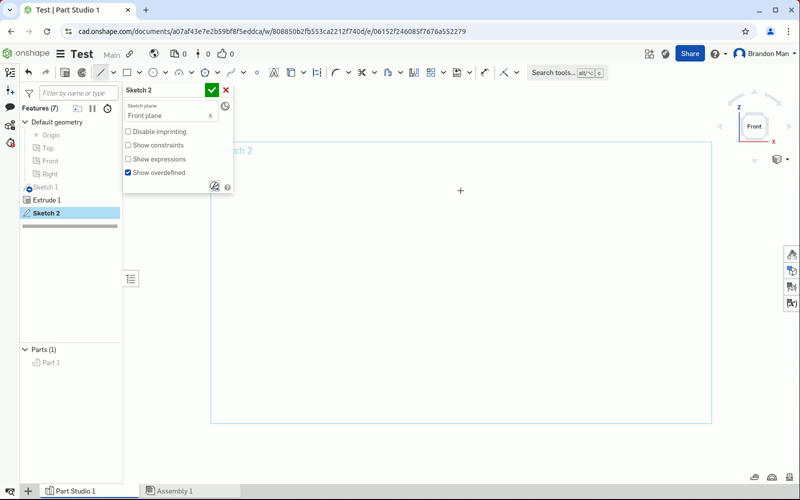
click(460, 190)
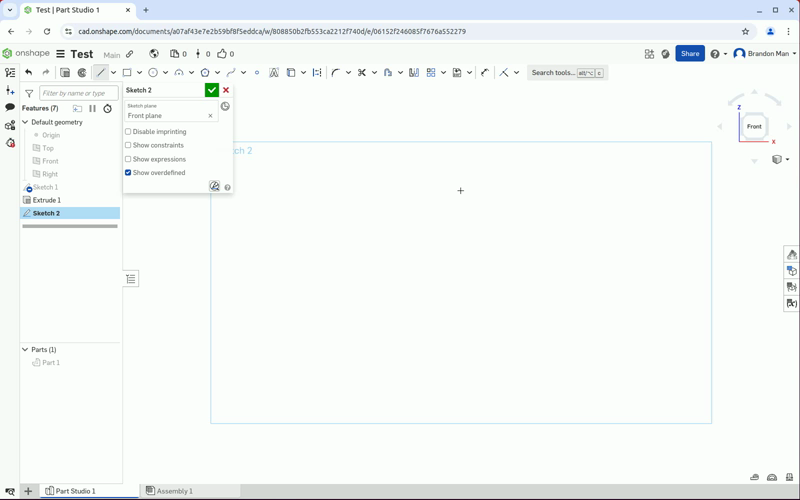
key_up(shift)
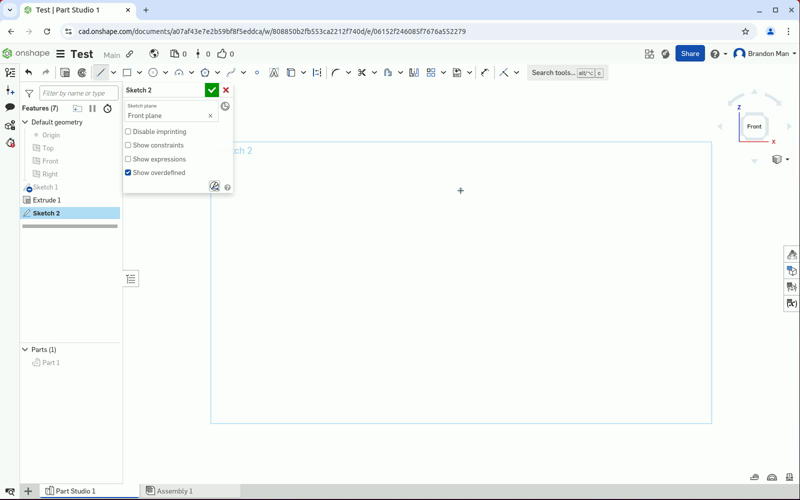
key_down(shift)
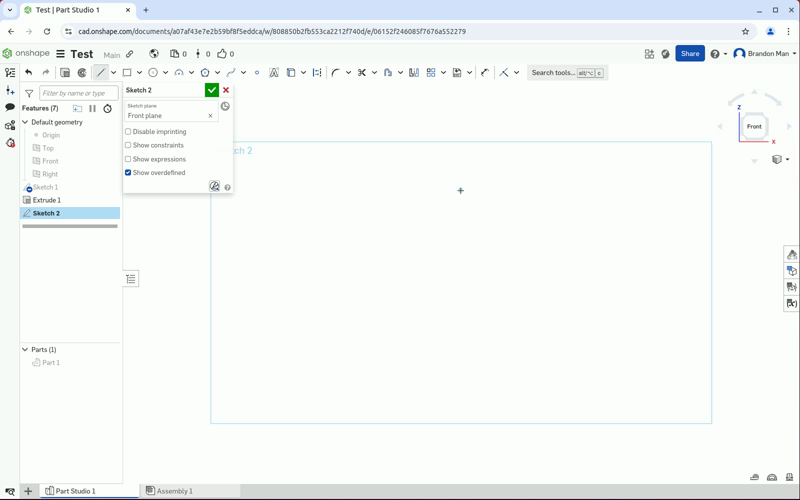
mouse_move(573, 190)
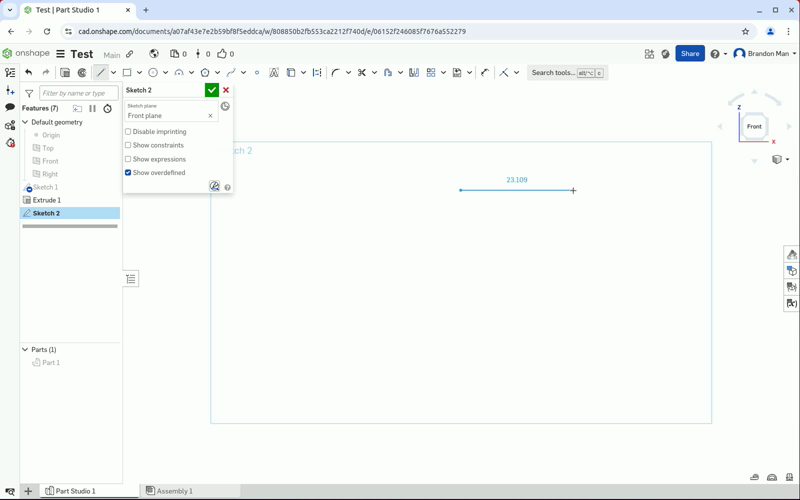
click(573, 190)
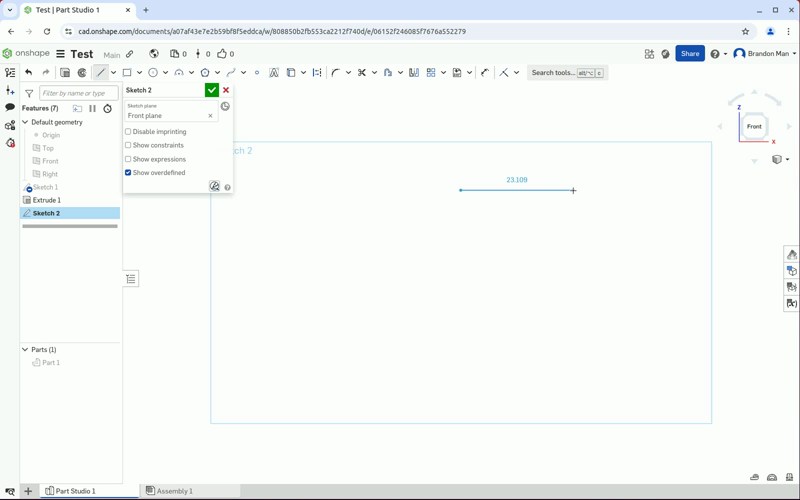
key_up(shift)
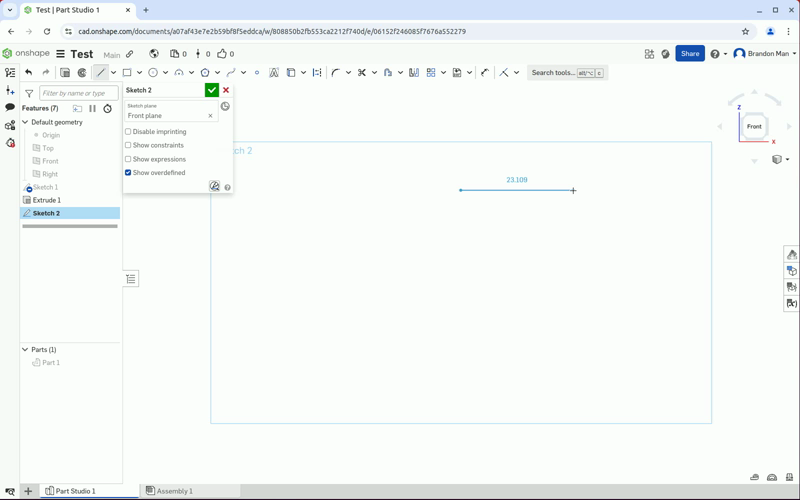
key_down(shift)
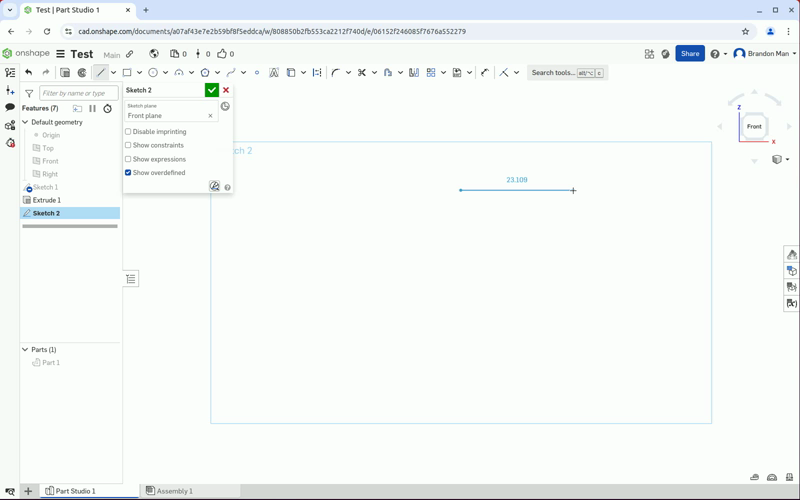
mouse_move(589, 190)
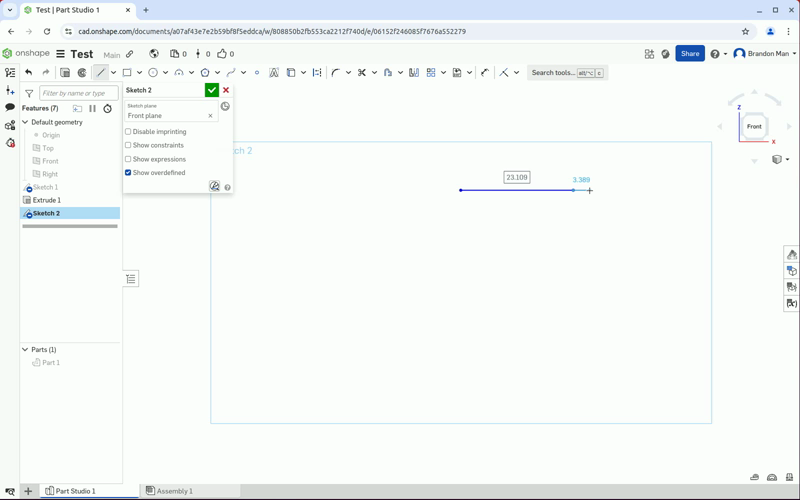
mouse_move(573, 186)
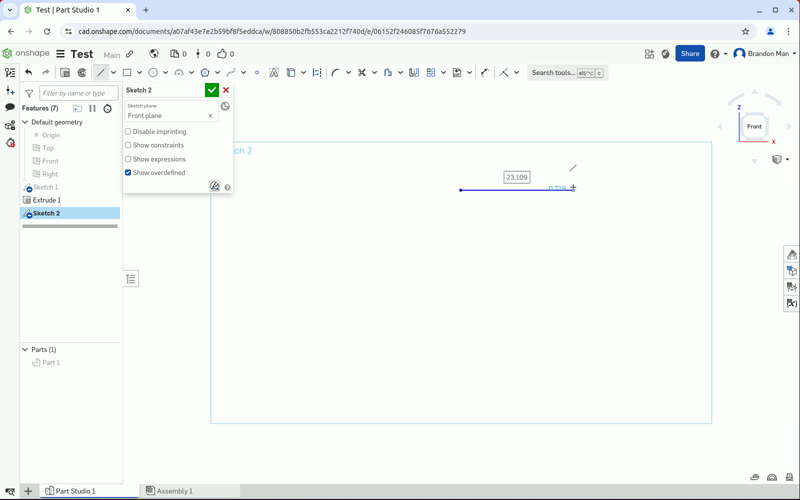
scroll(6)
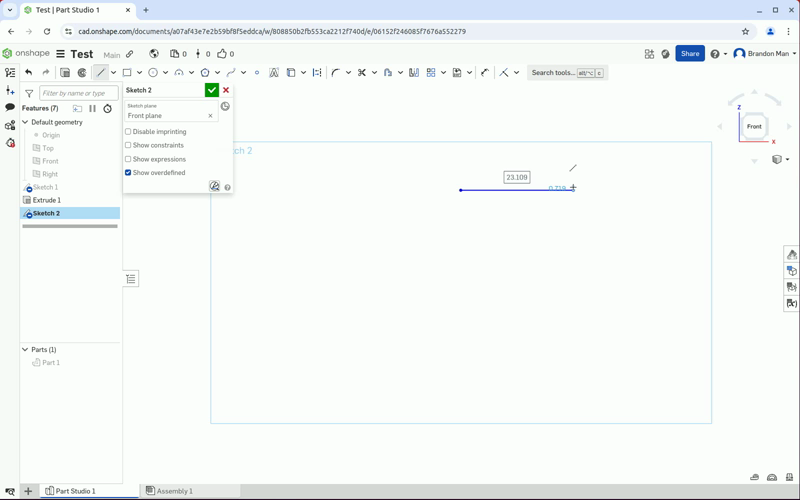
scroll(6)
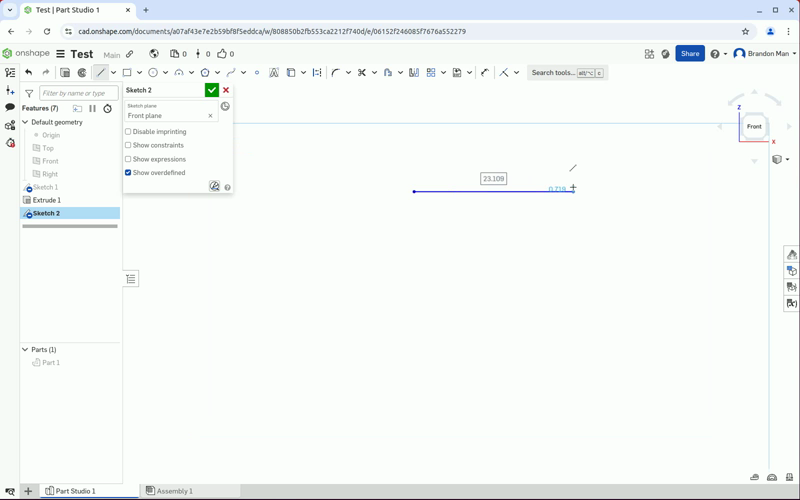
scroll(6)
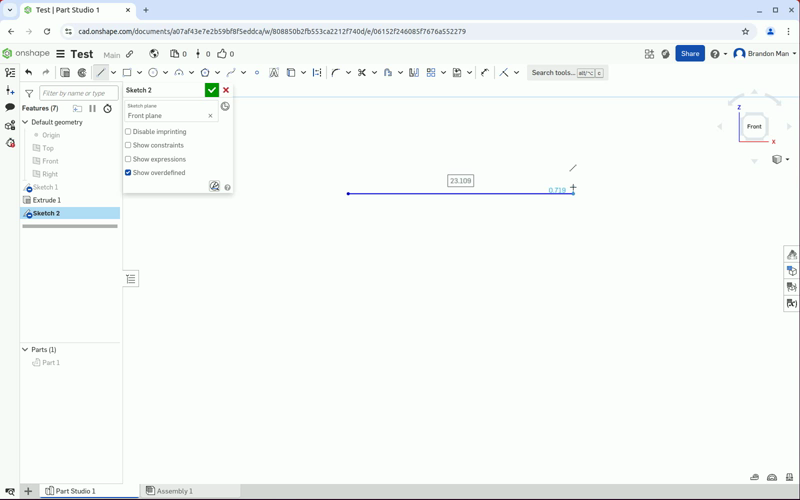
scroll(6)
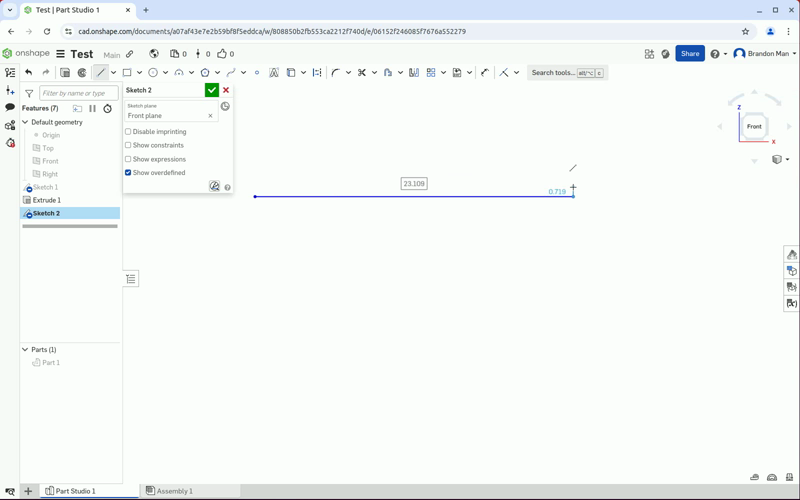
scroll(6)
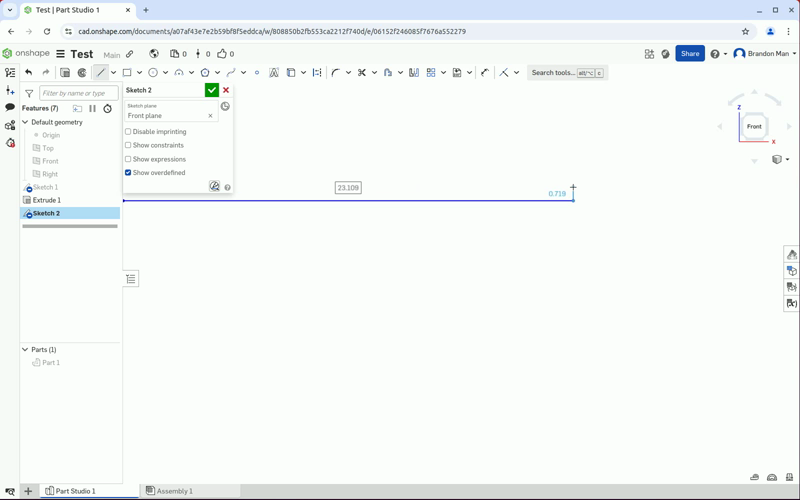
scroll(6)
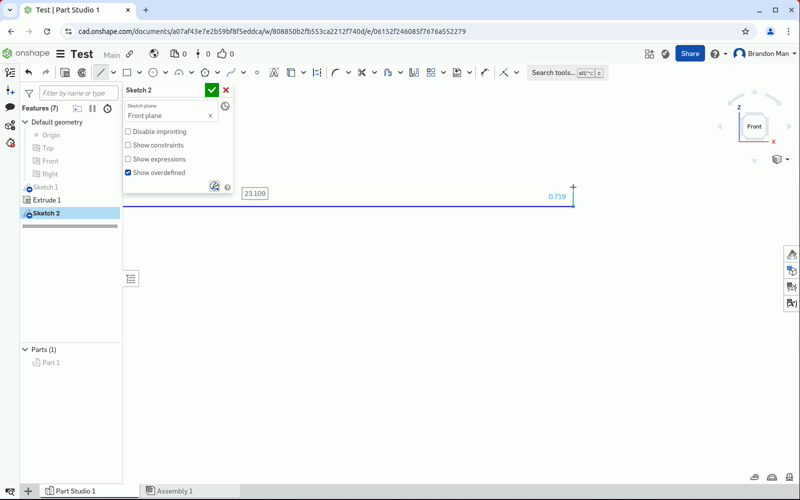
scroll(6)
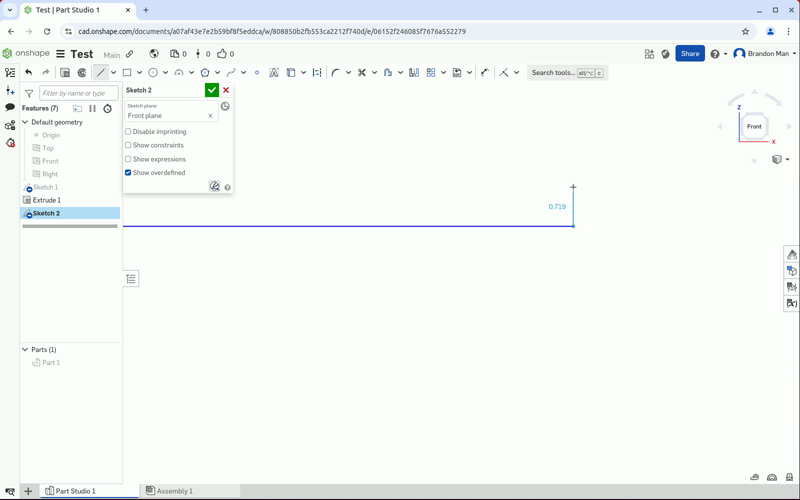
click(573, 186)
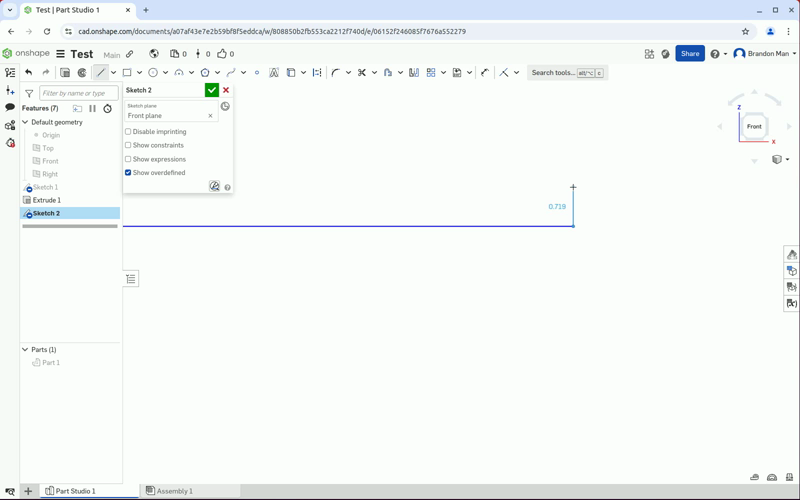
scroll(-6)
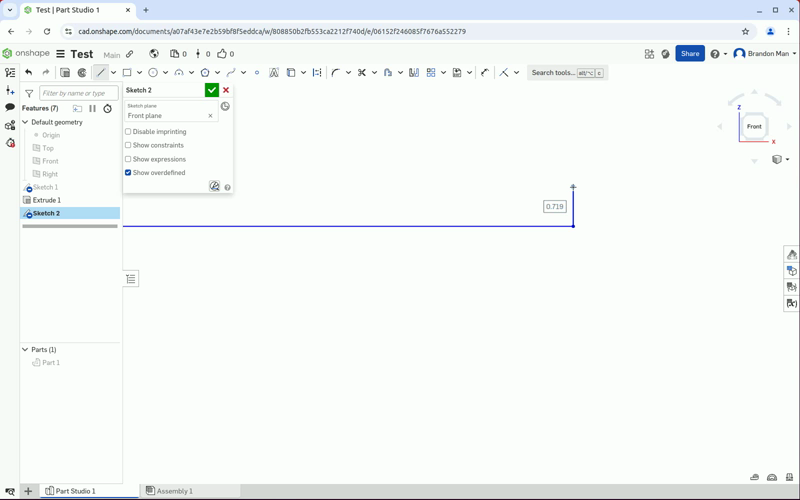
scroll(-6)
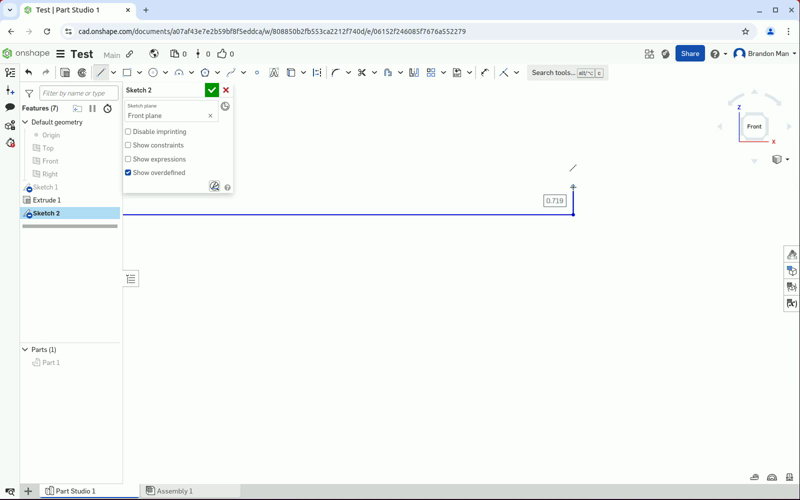
scroll(-6)
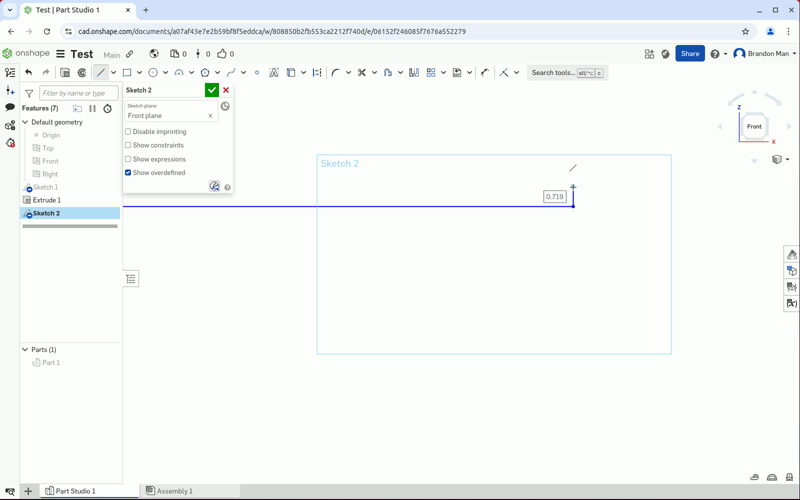
scroll(-6)
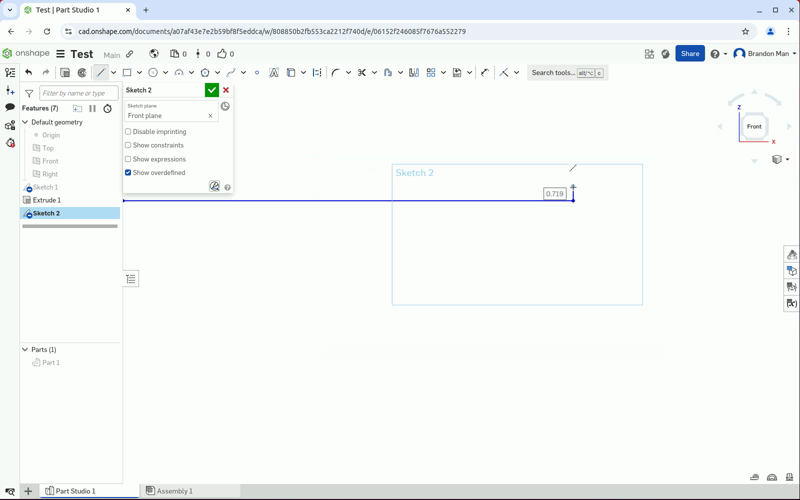
scroll(-6)
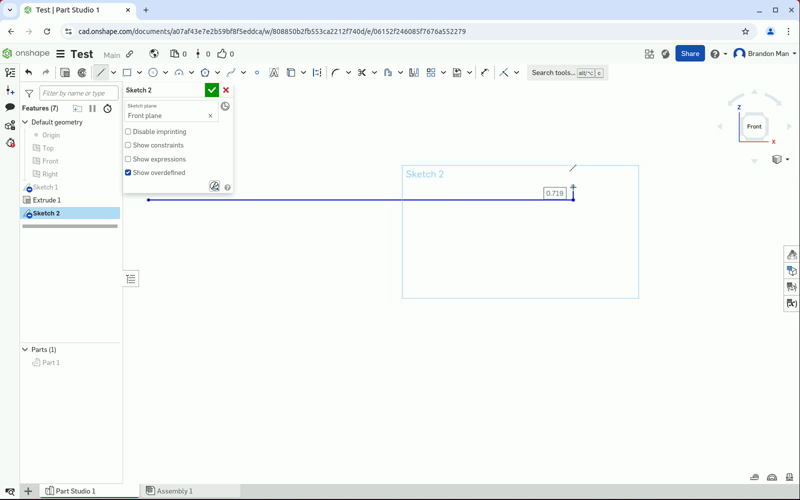
scroll(-6)
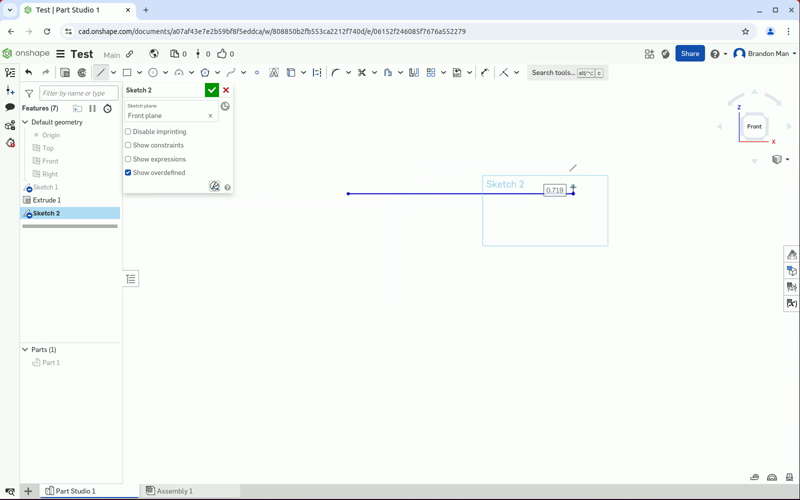
scroll(-6)
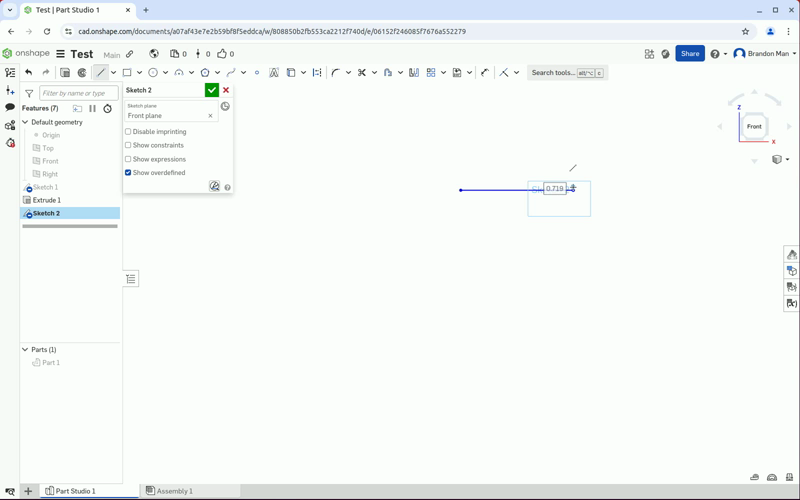
key_up(shift)
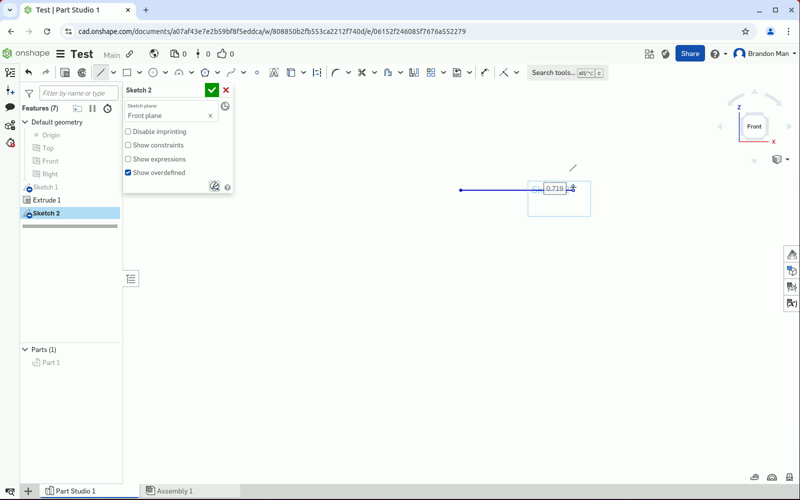
key_down(shift)
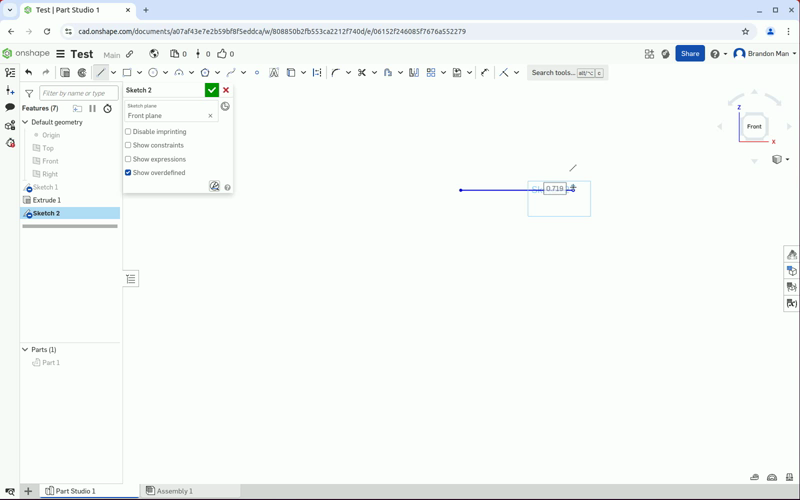
mouse_move(460, 186)
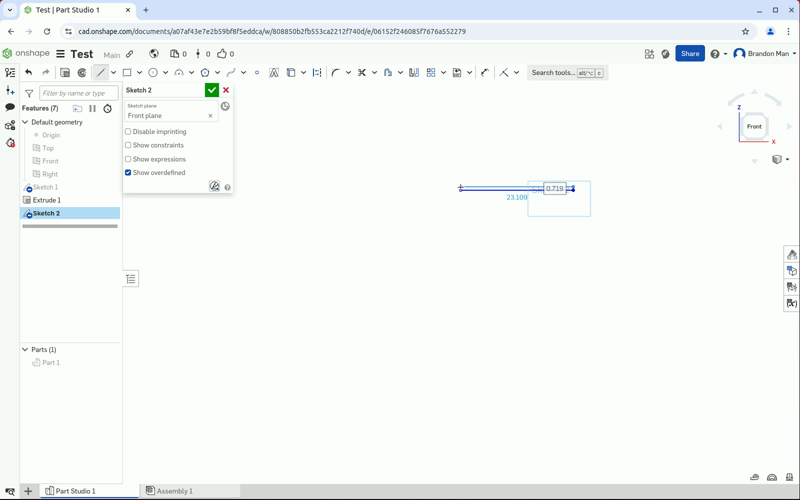
scroll(6)
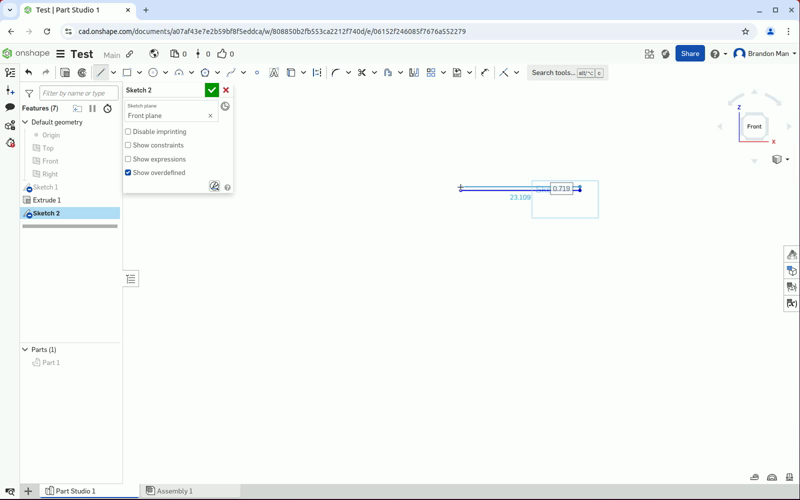
scroll(6)
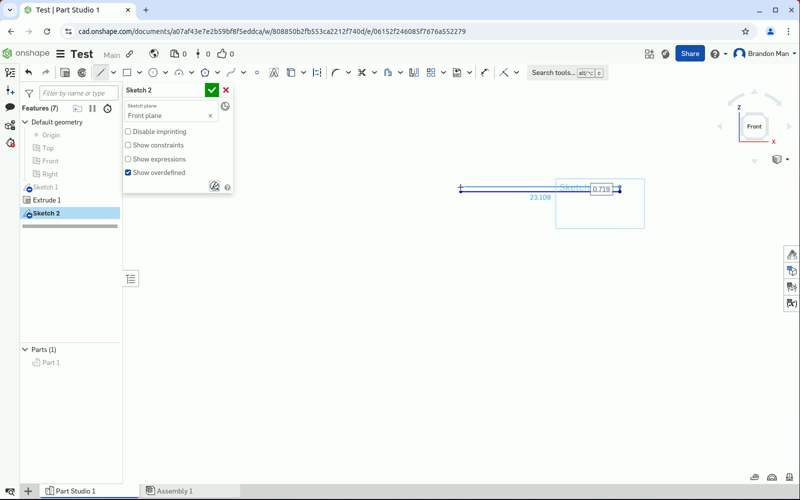
scroll(6)
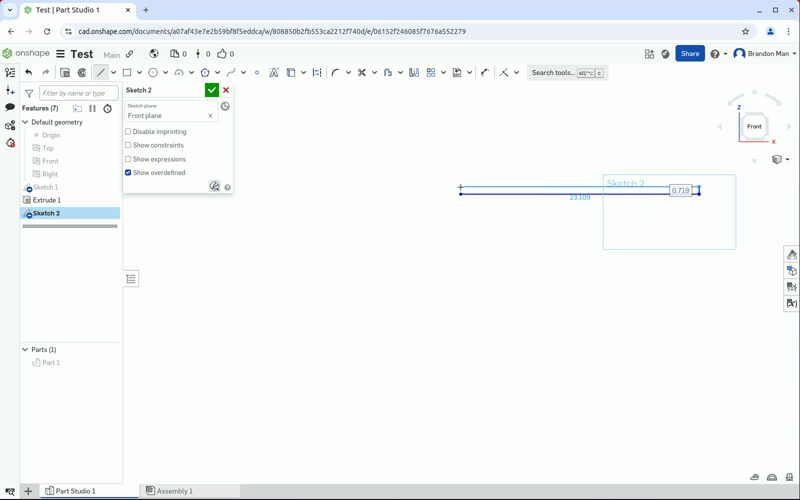
scroll(6)
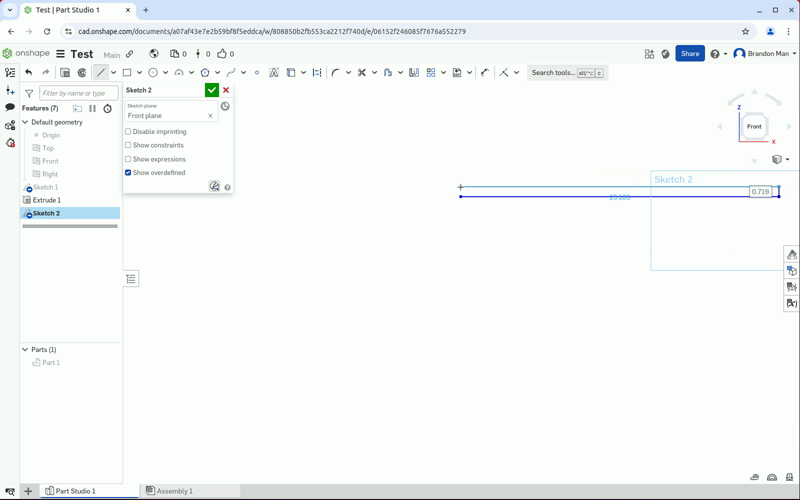
scroll(6)
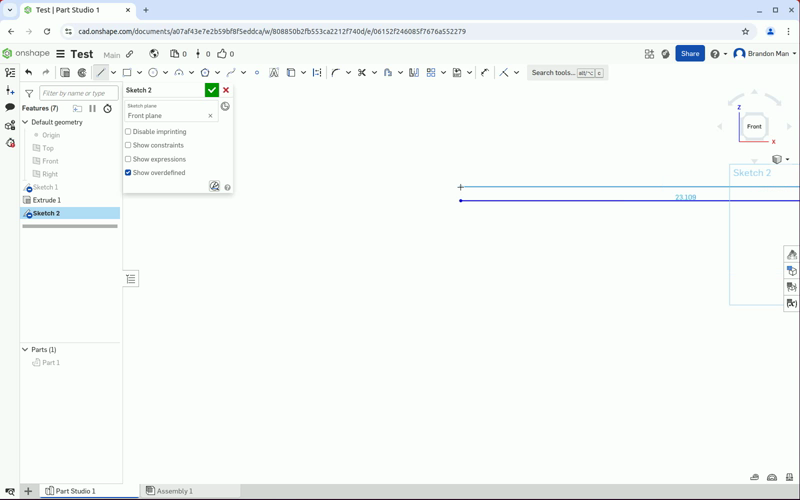
scroll(6)
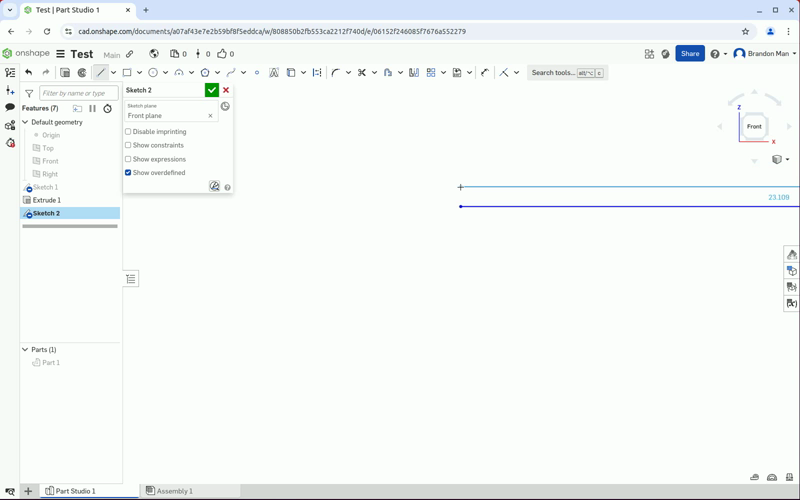
scroll(6)
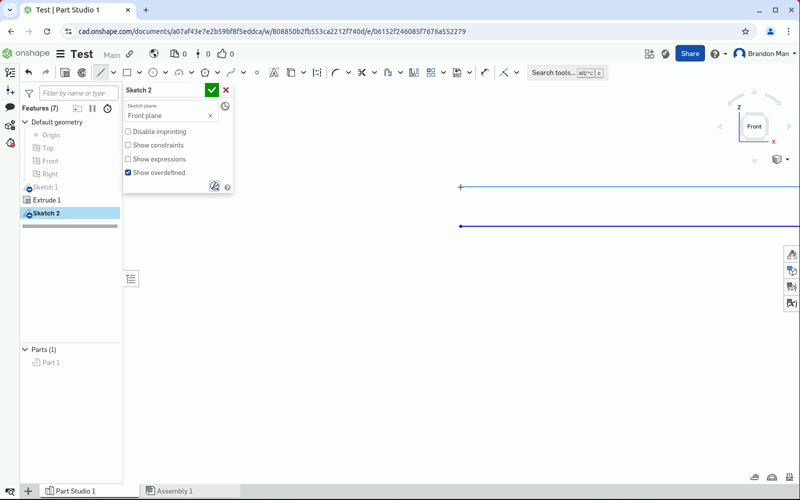
click(460, 186)
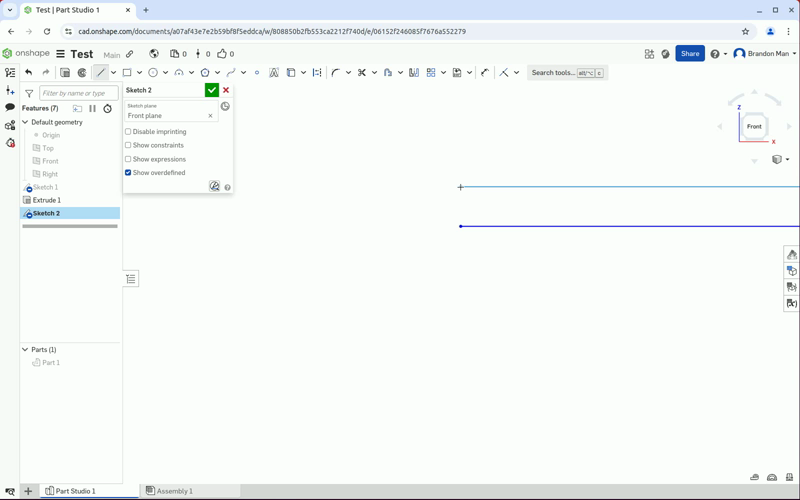
scroll(-6)
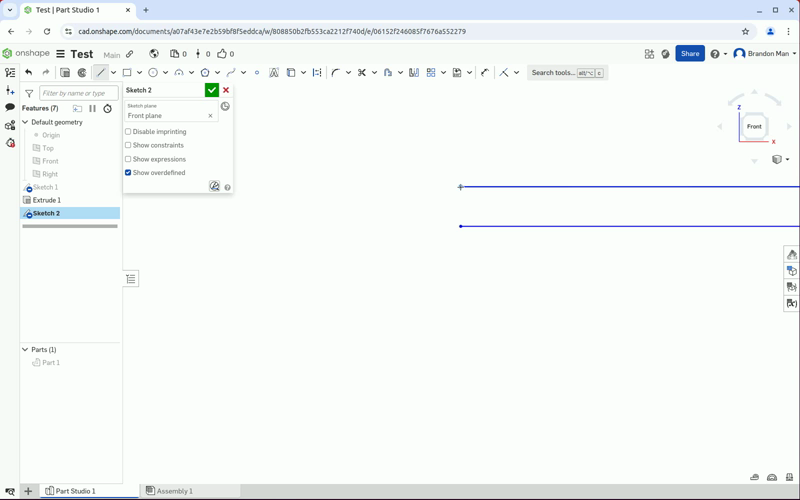
scroll(-6)
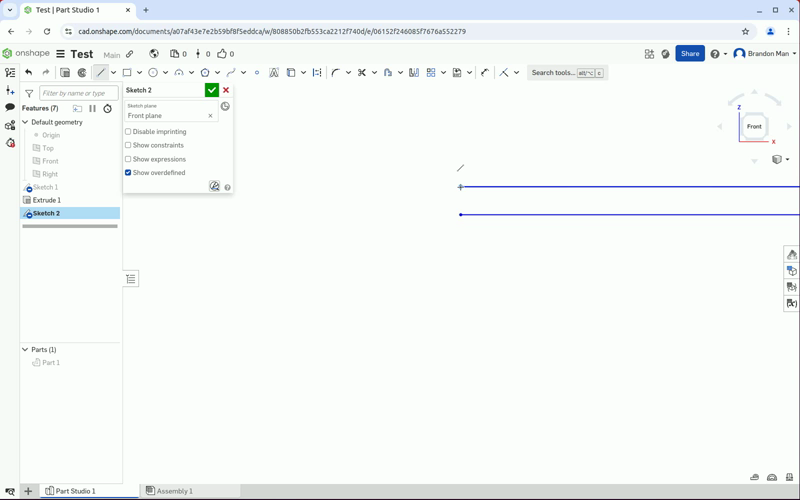
scroll(-6)
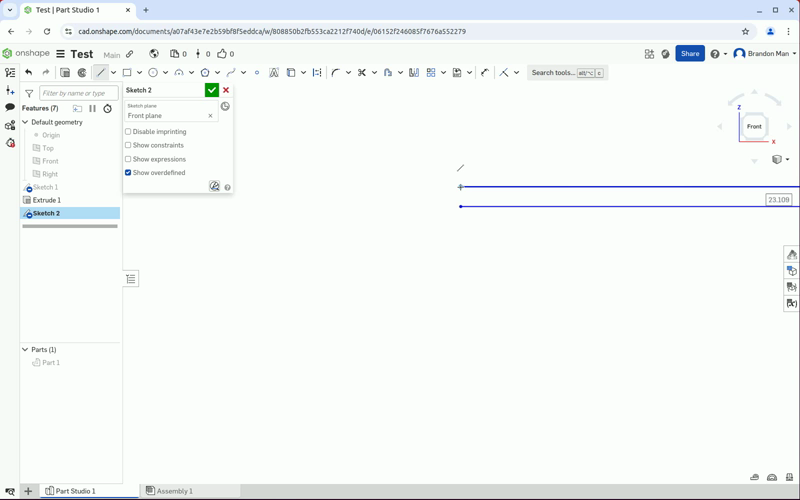
scroll(-6)
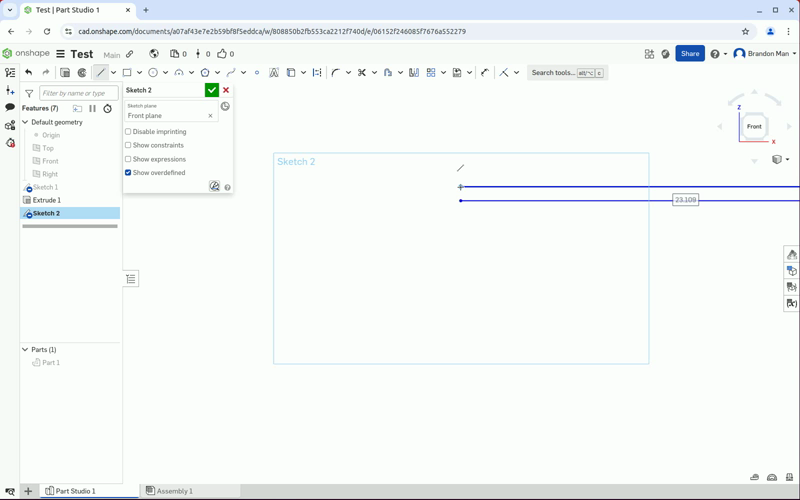
scroll(-6)
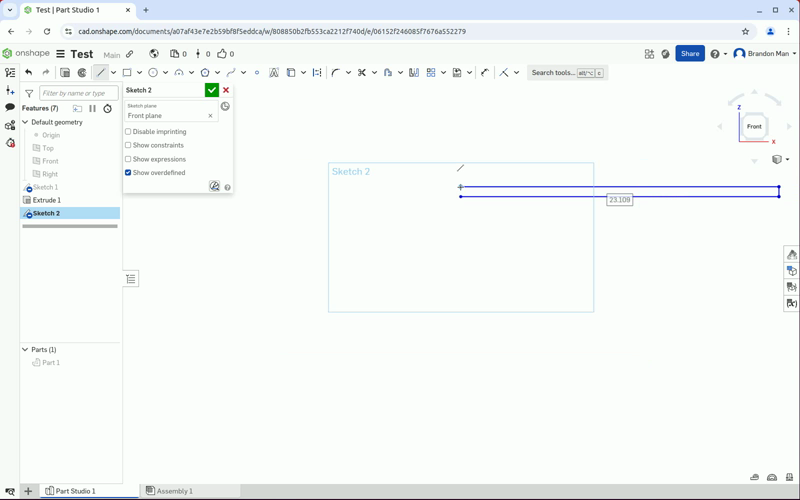
scroll(-6)
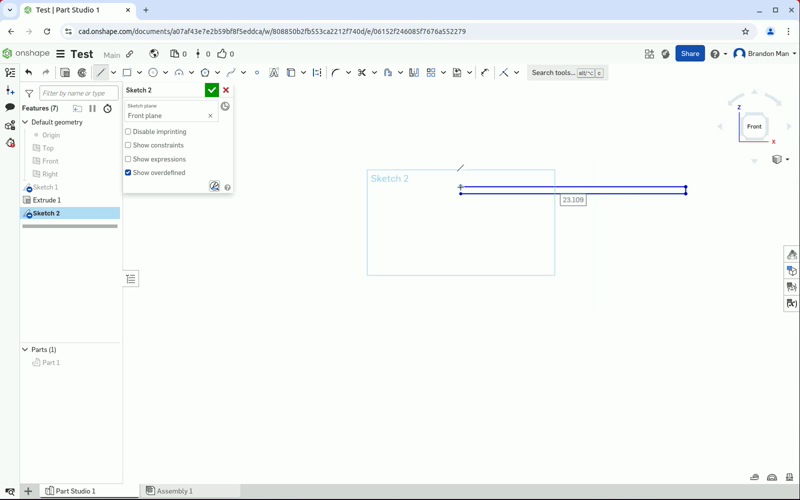
scroll(-6)
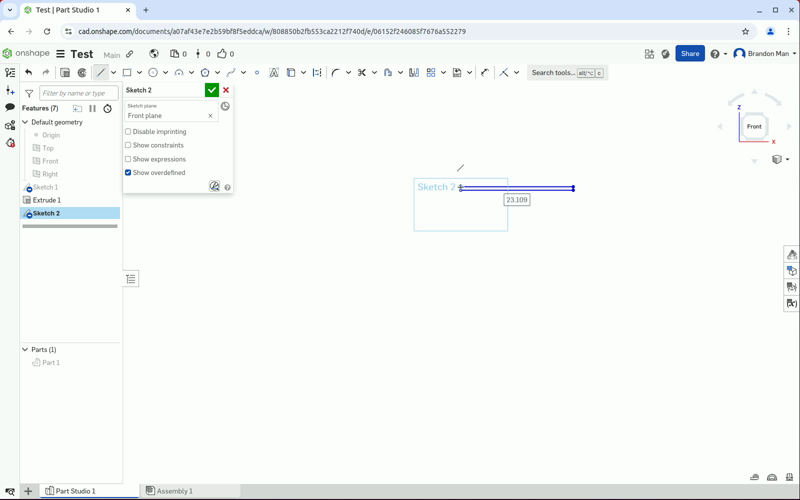
key_up(shift)
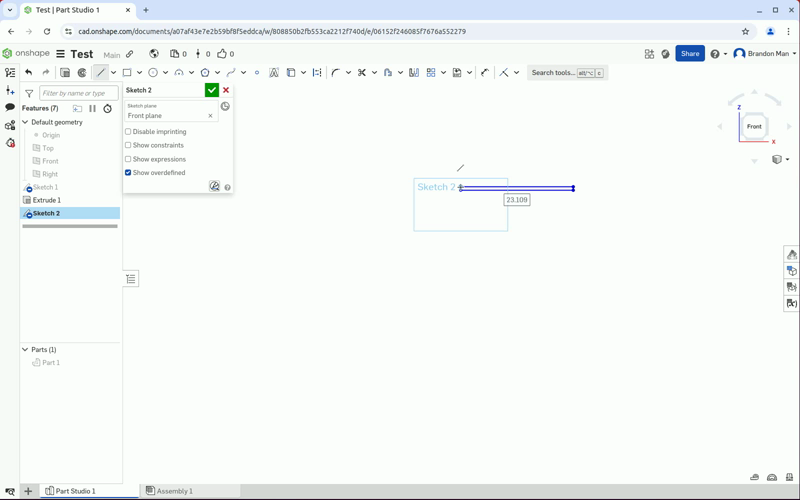
mouse_move(490, 186)
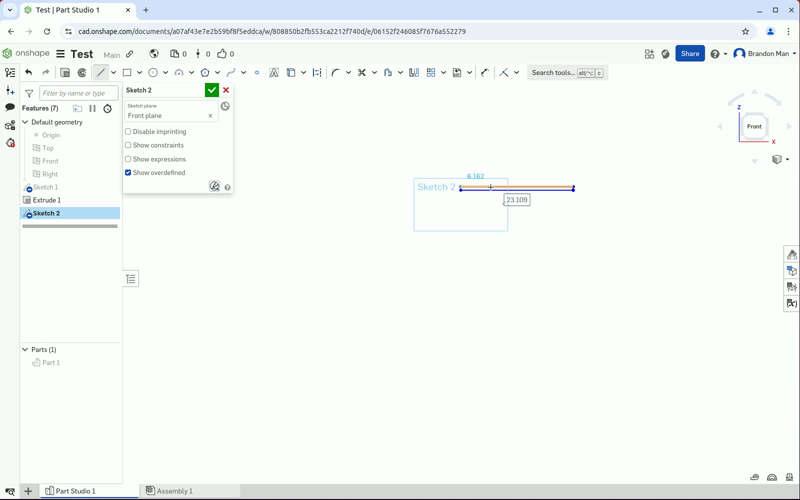
key_down(shift)
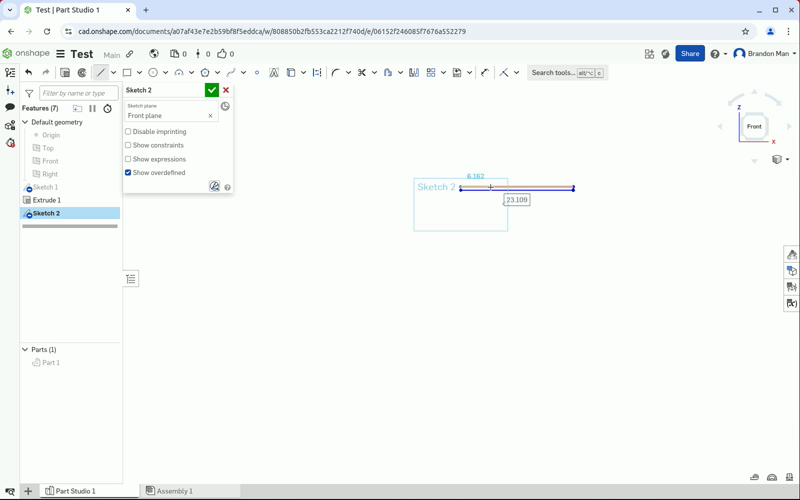
mouse_move(460, 190)
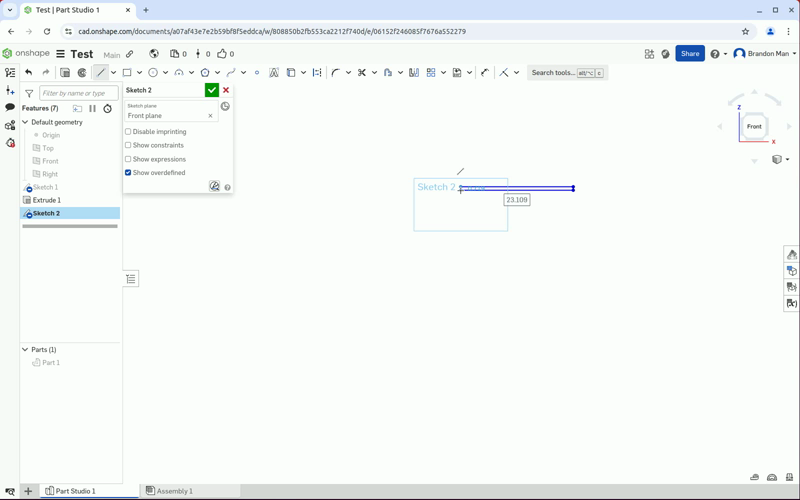
scroll(6)
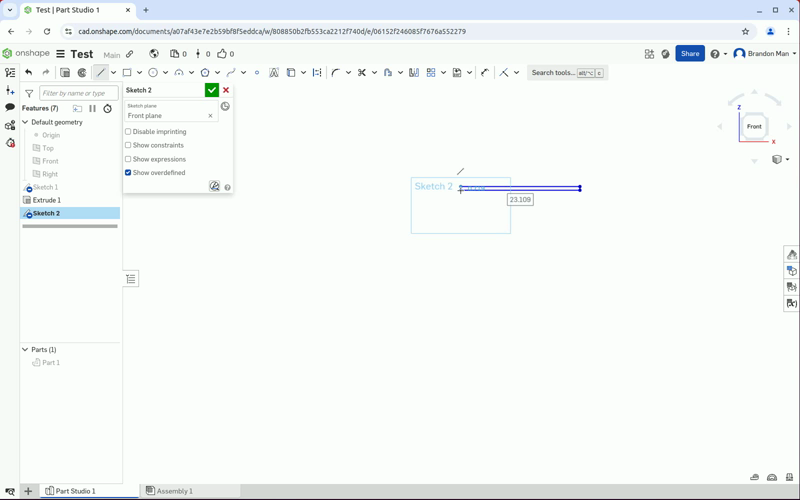
scroll(6)
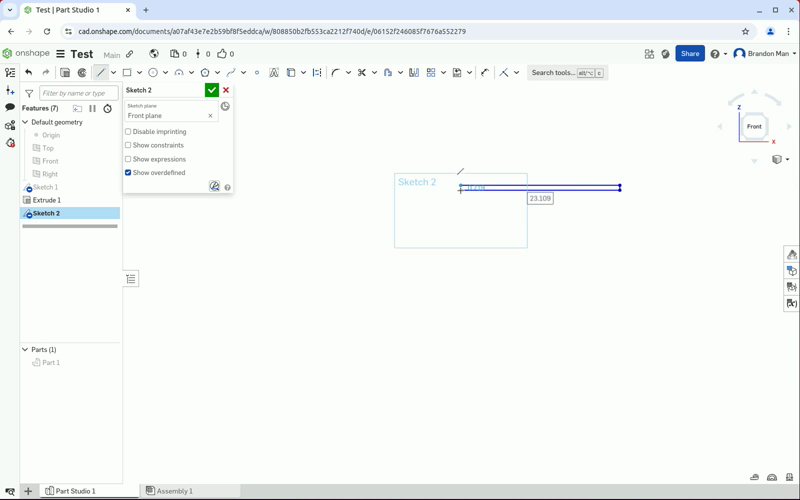
scroll(6)
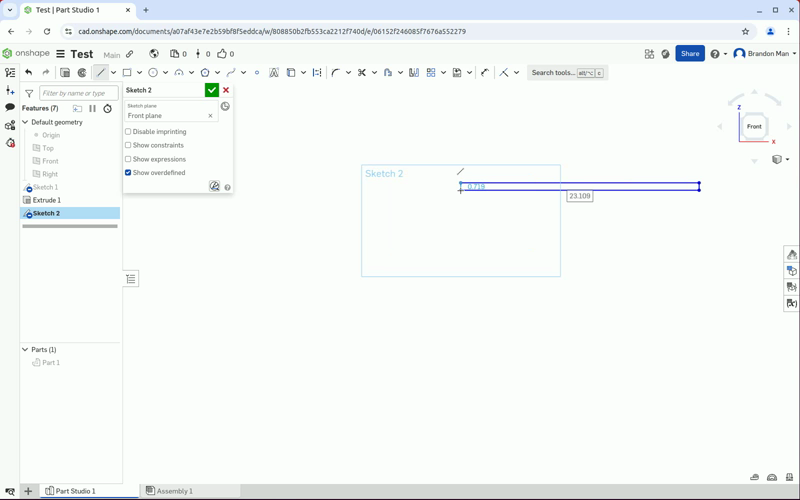
scroll(6)
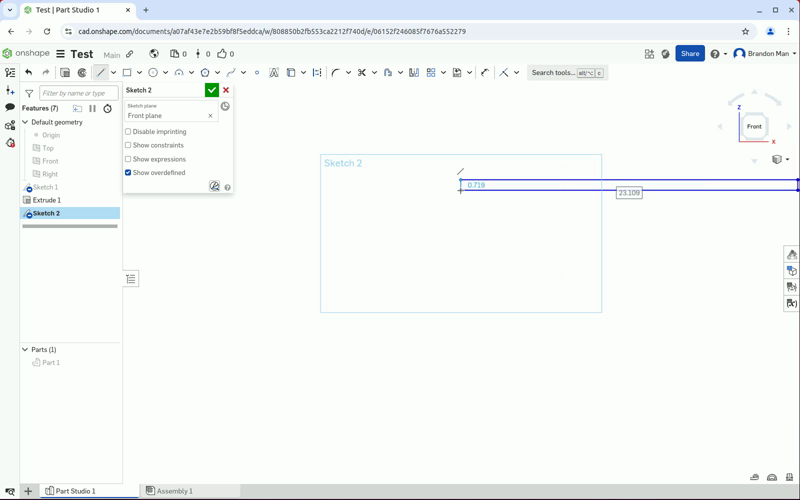
scroll(6)
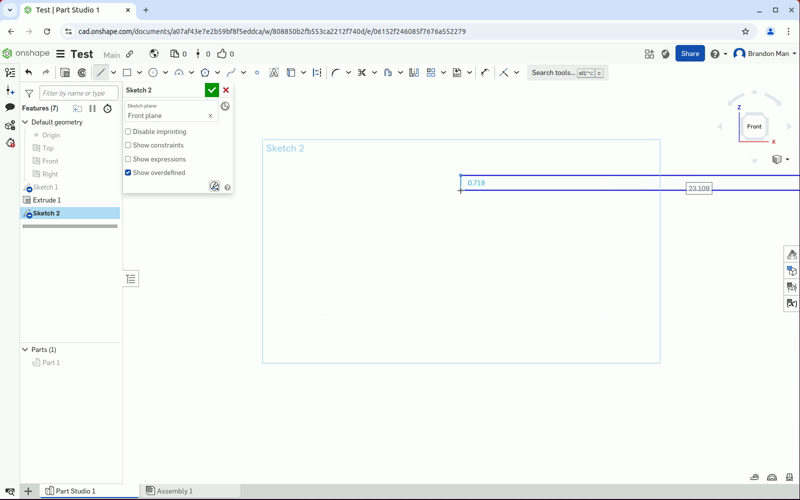
scroll(6)
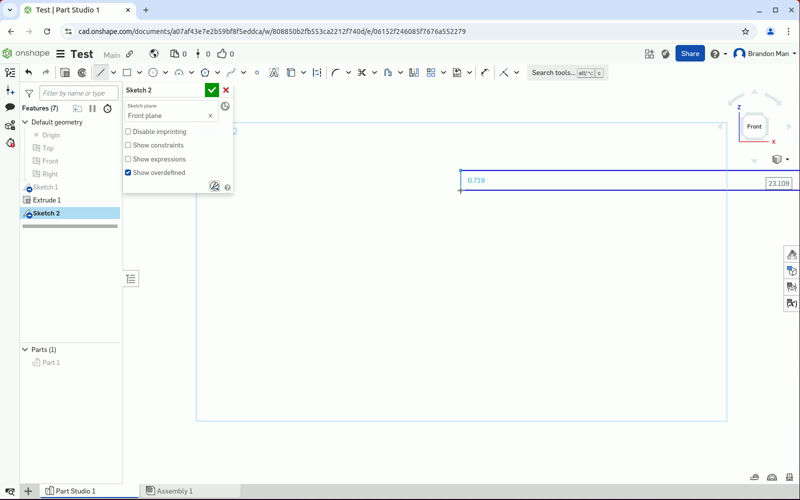
scroll(6)
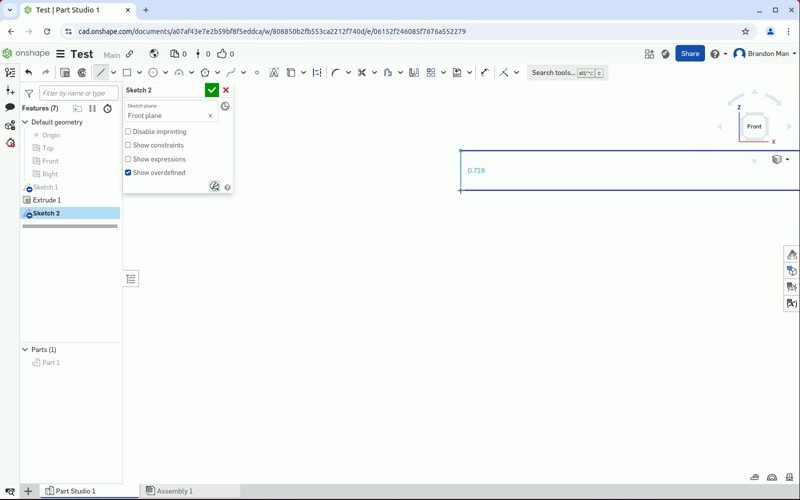
key_up(shift)
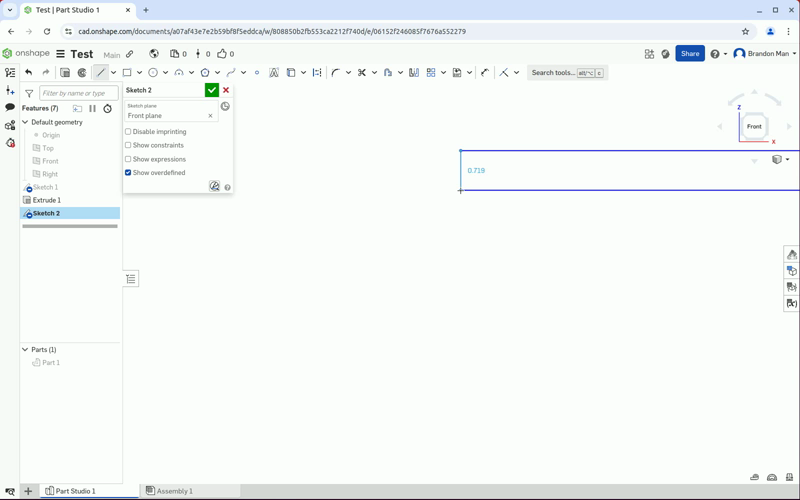
click(460, 190)
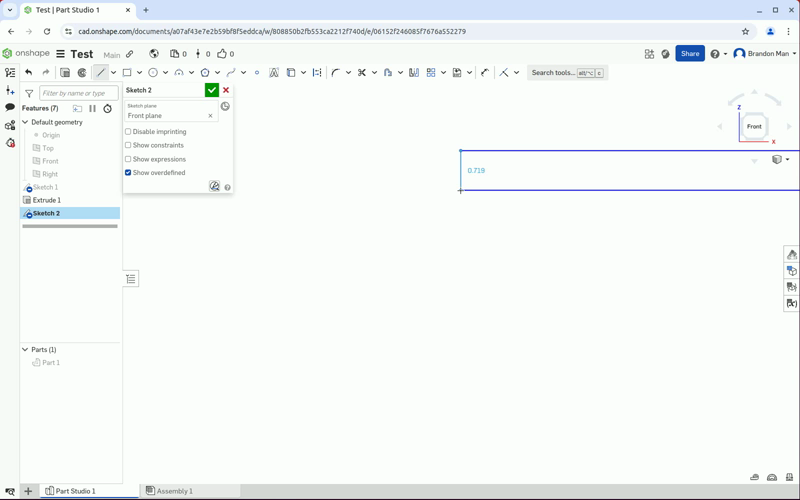
scroll(-6)
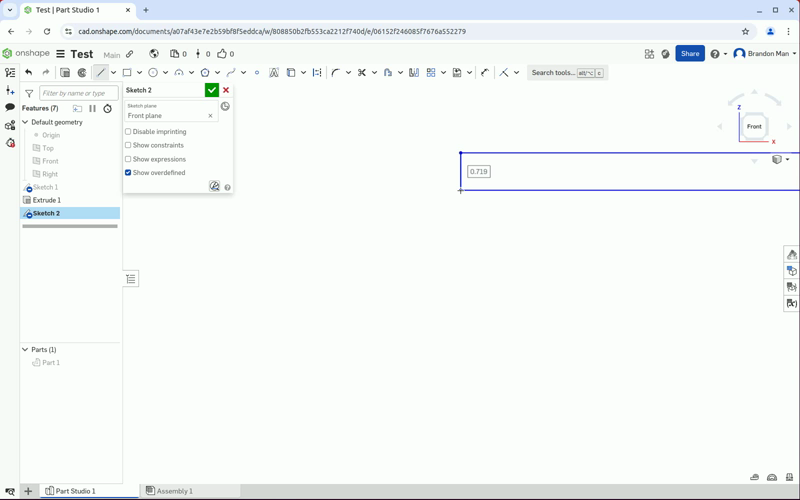
scroll(-6)
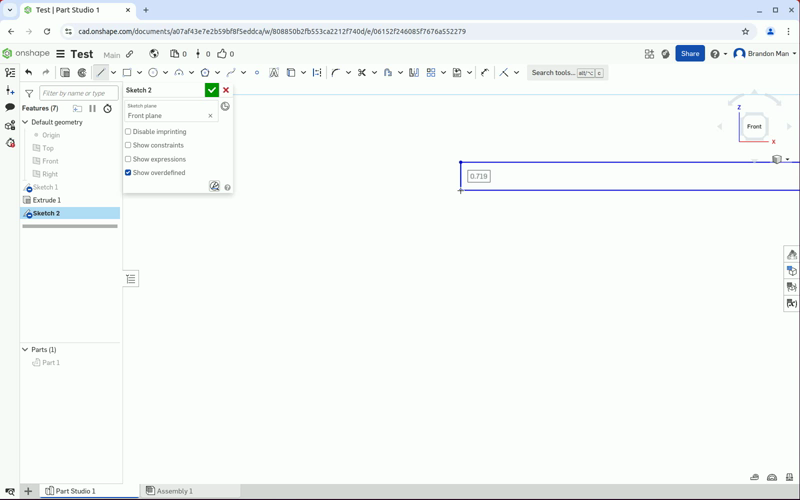
scroll(-6)
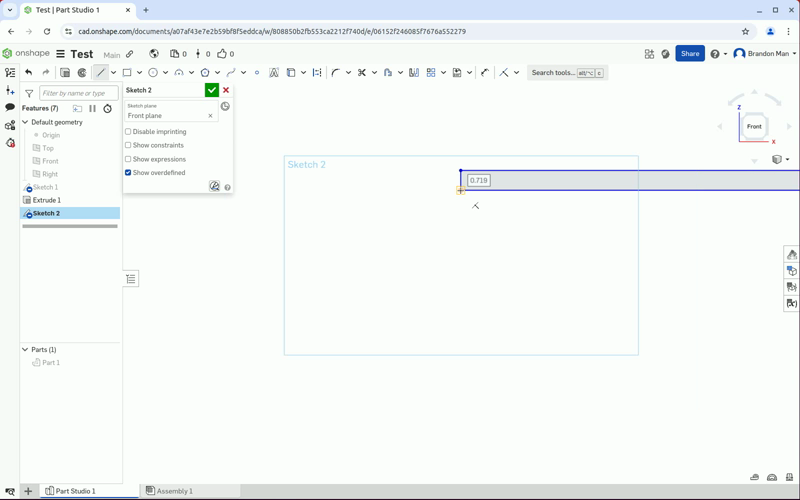
scroll(-6)
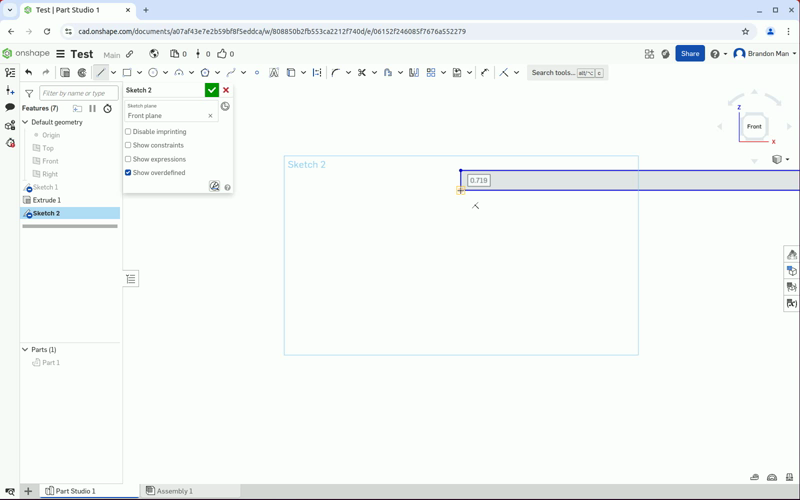
scroll(-6)
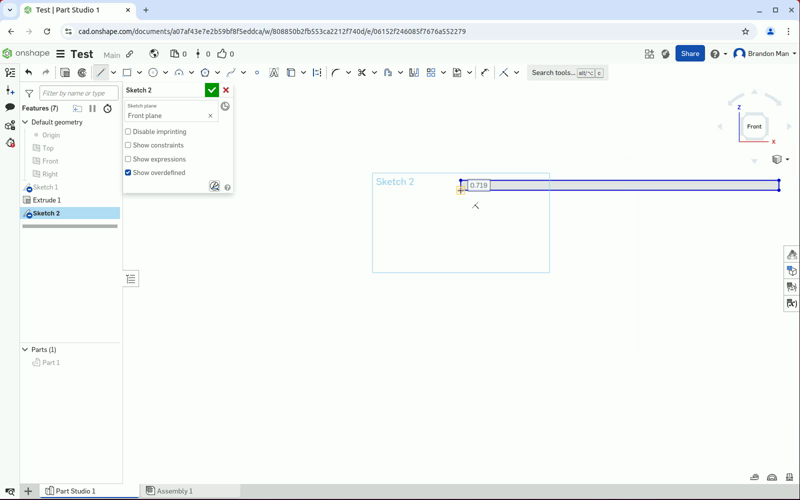
scroll(-6)
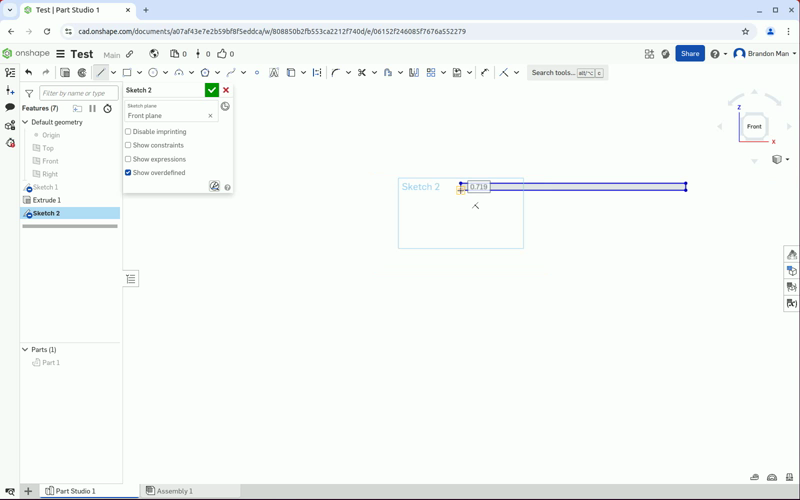
scroll(-6)
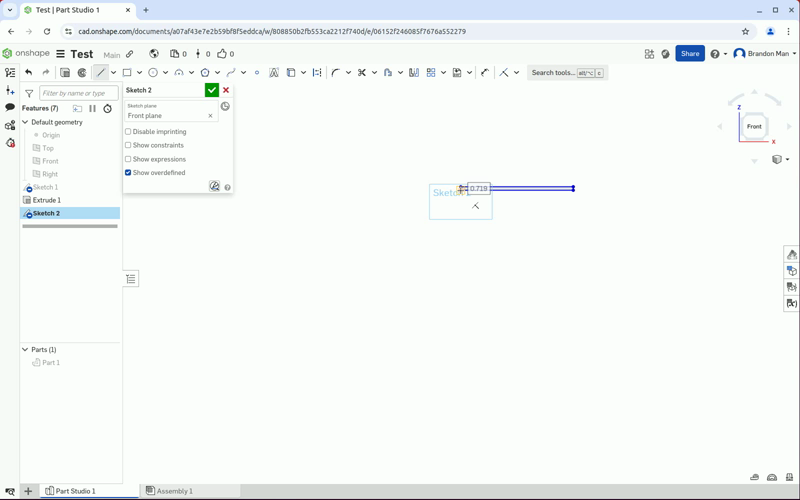
key(esc)
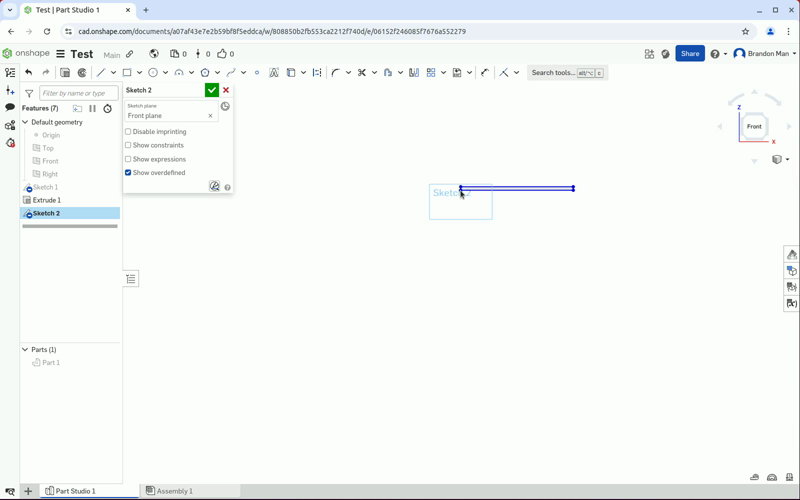
mouse_move(527, 188)
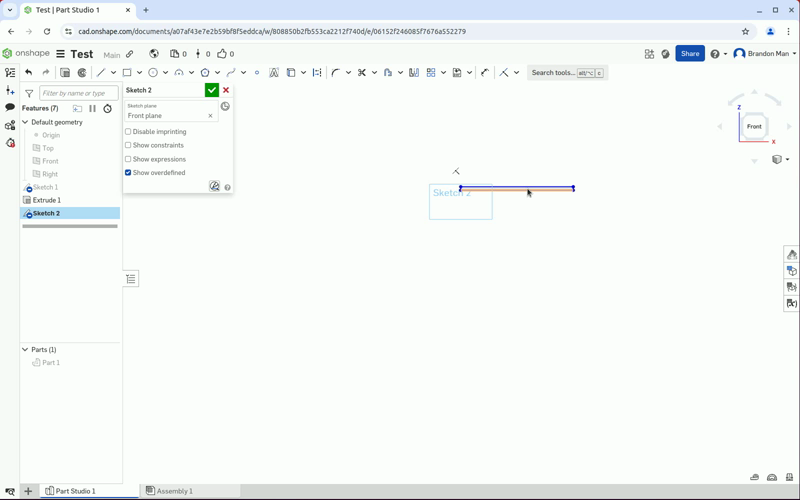
scroll(6)
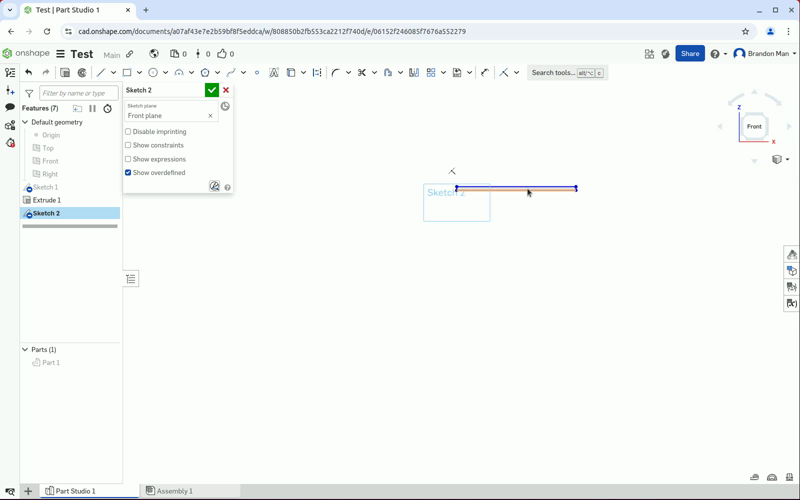
scroll(6)
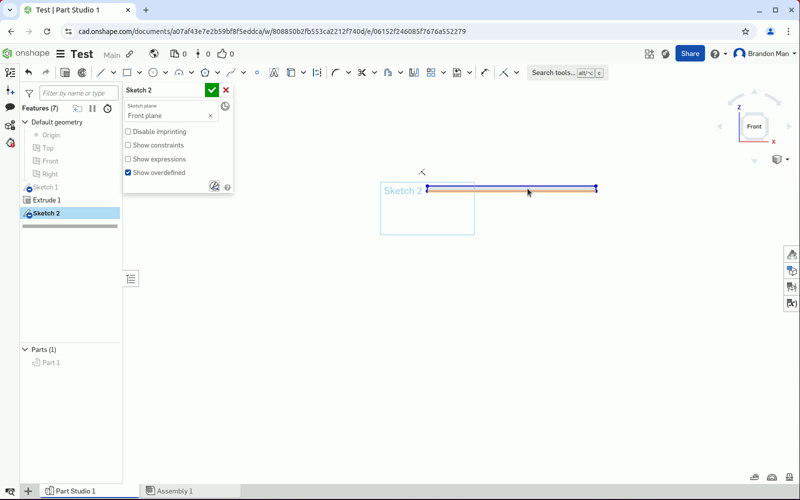
scroll(6)
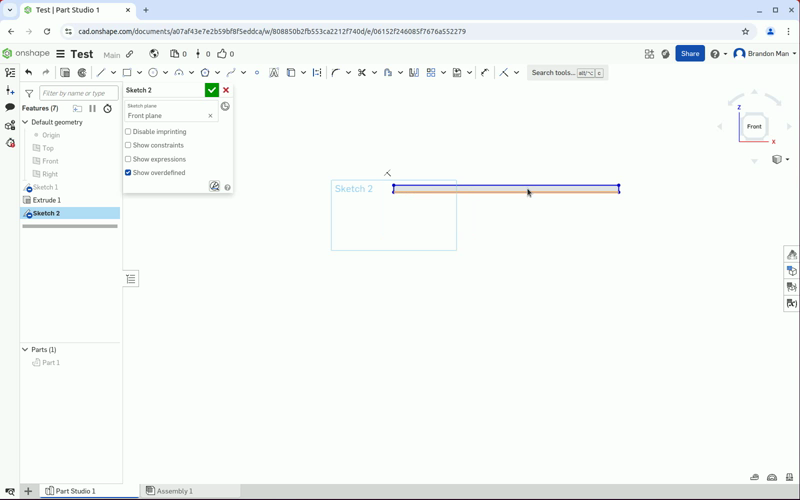
scroll(6)
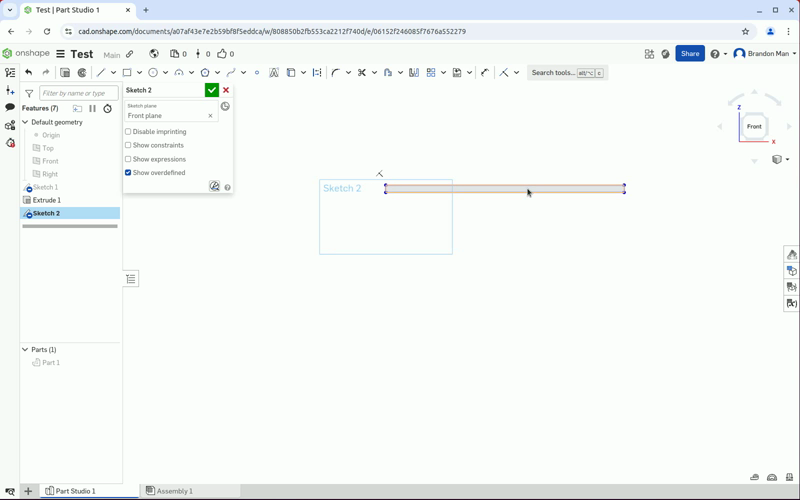
scroll(6)
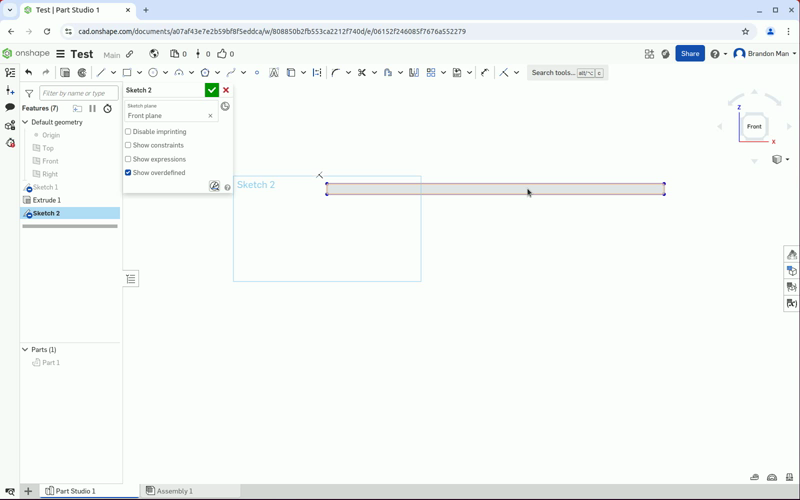
scroll(6)
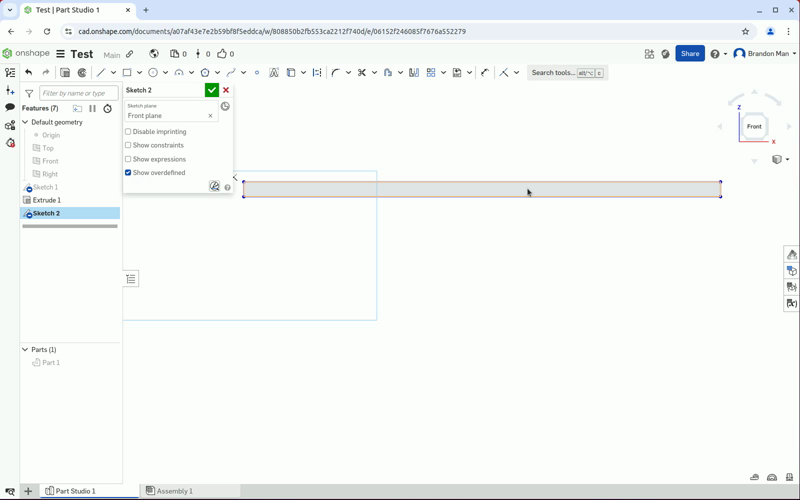
scroll(6)
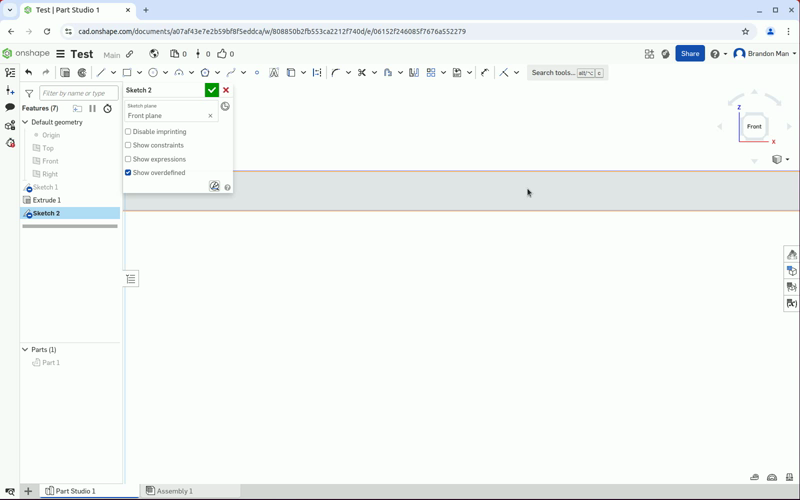
click(527, 188)
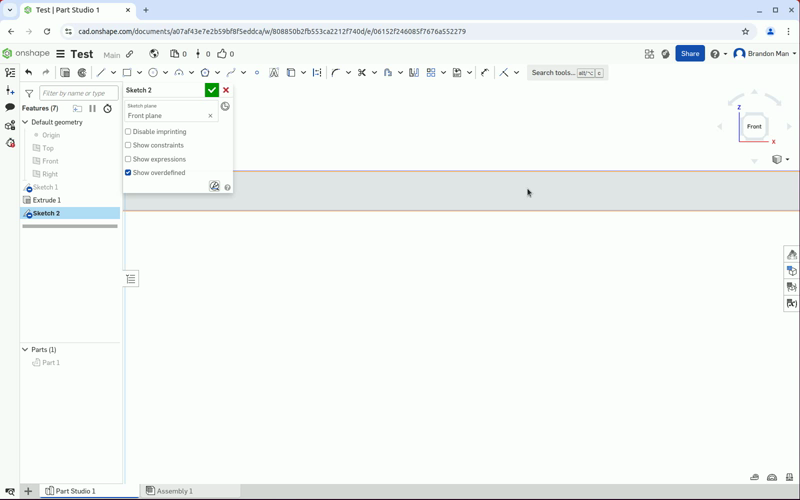
scroll(-6)
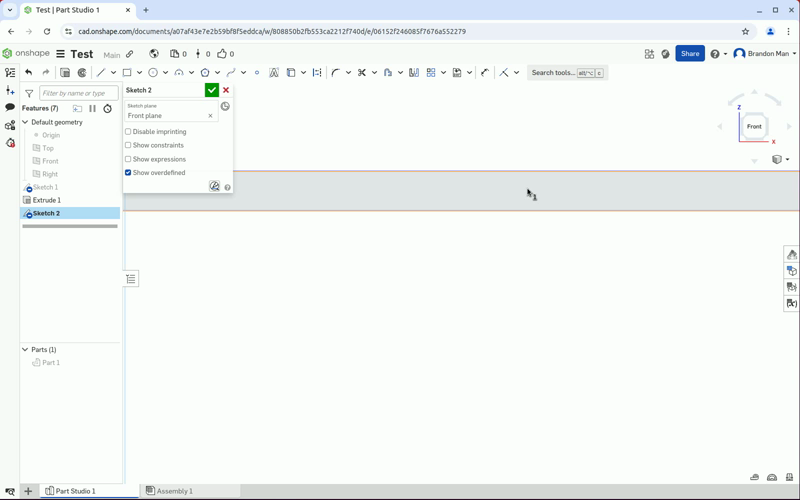
scroll(-6)
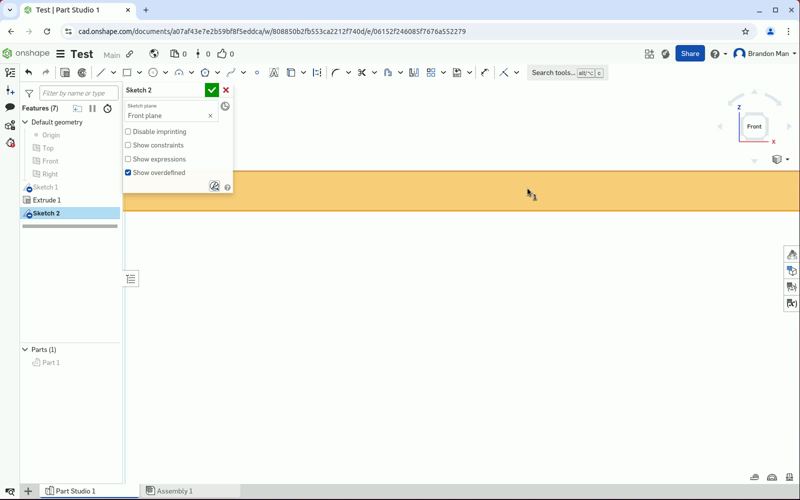
scroll(-6)
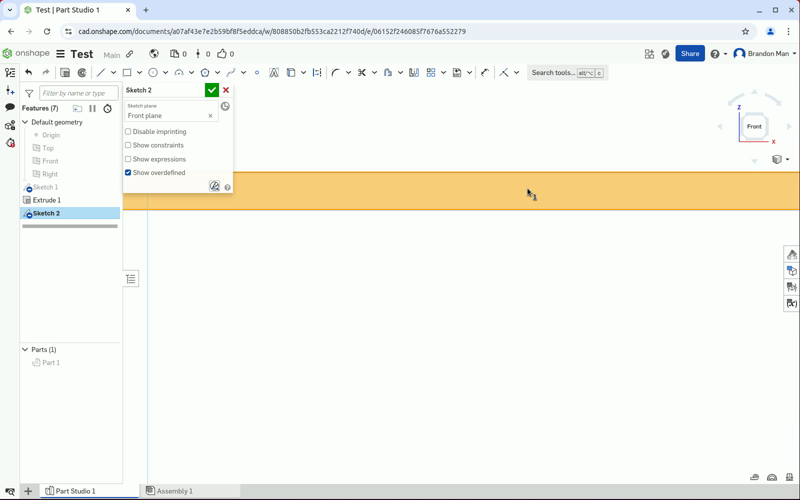
scroll(-6)
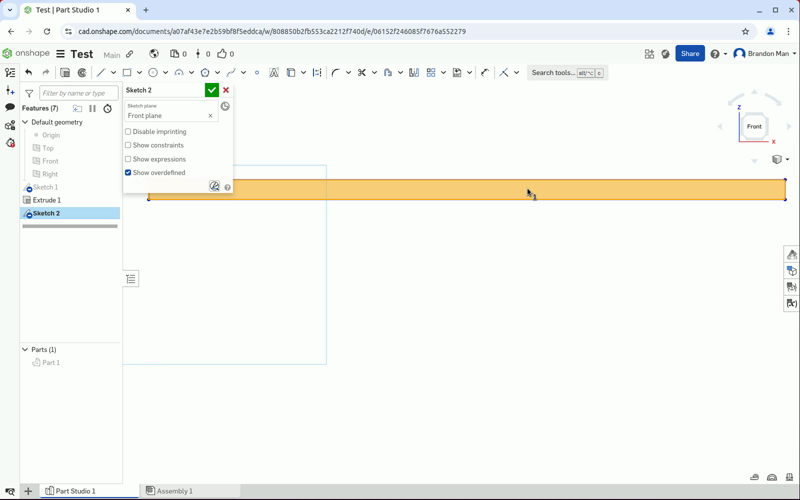
scroll(-6)
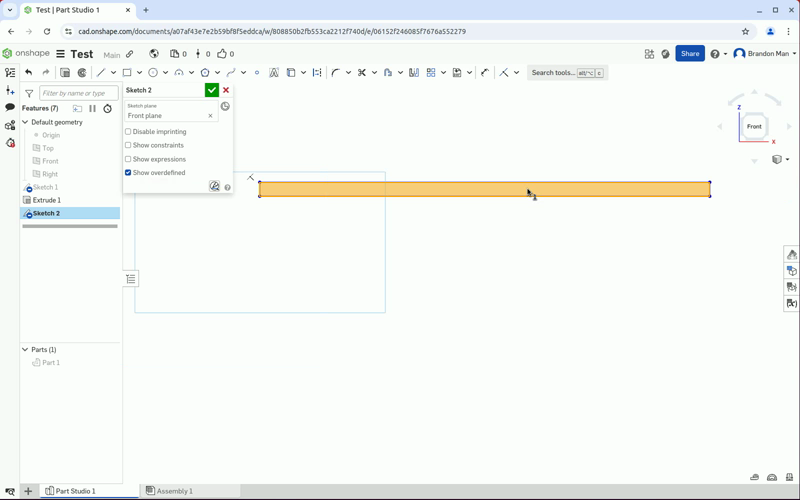
scroll(-6)
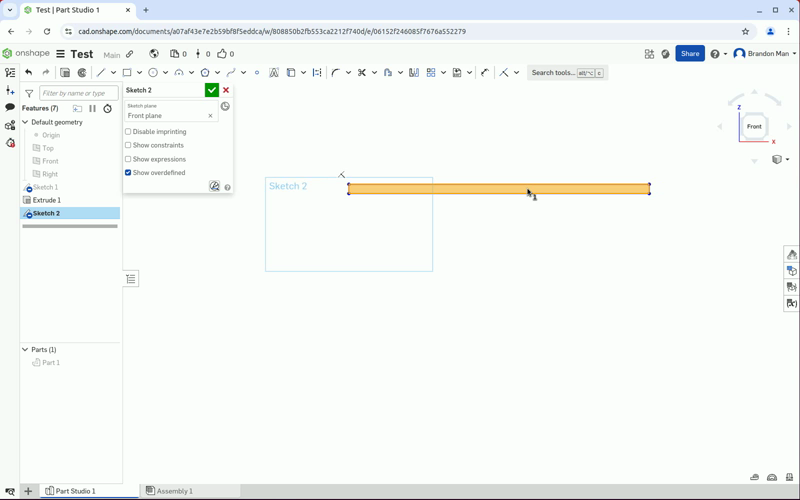
scroll(-6)
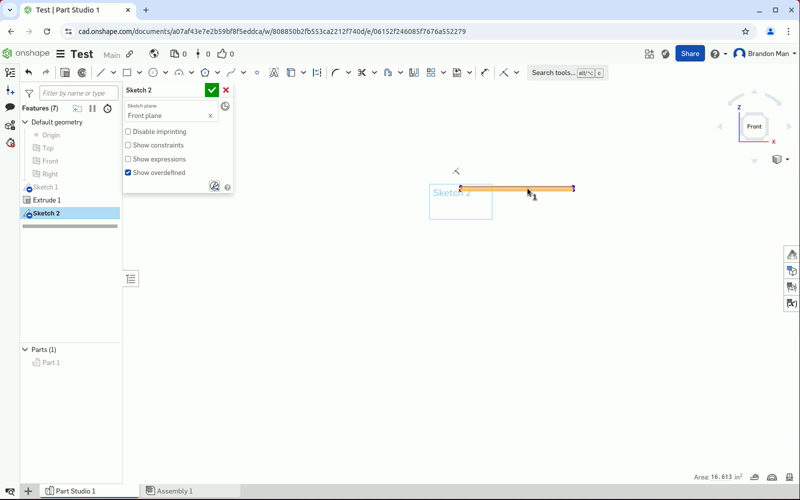
mouse_move(73, 352)
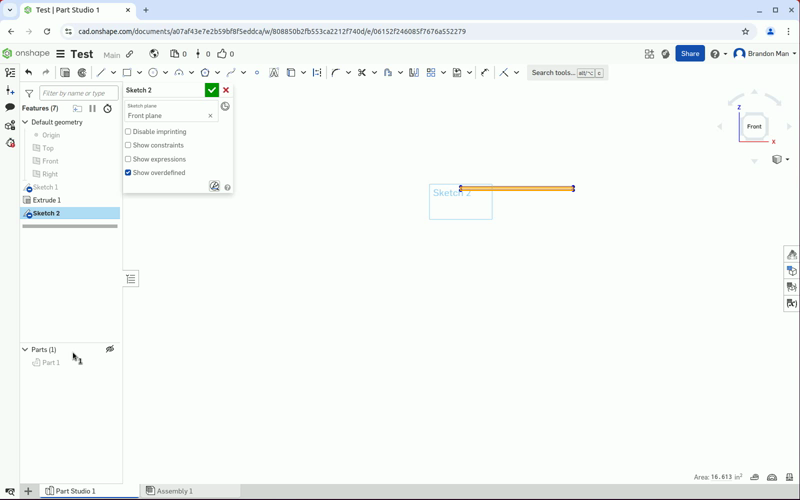
key(shift+y)
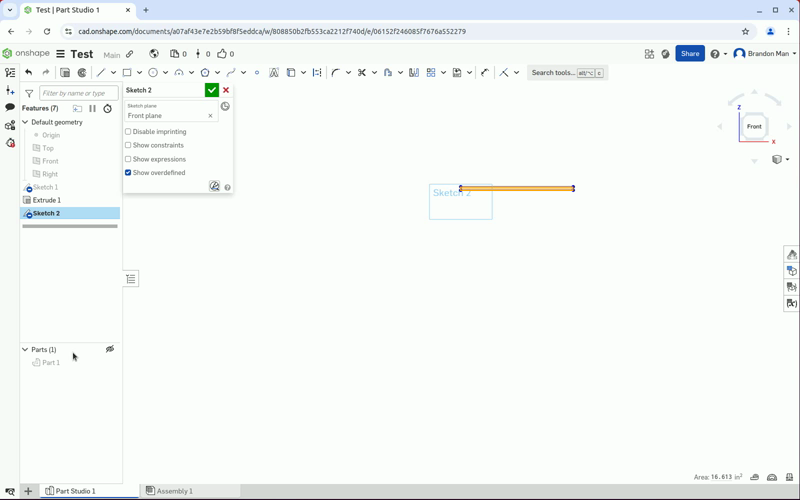
key(shift+e)
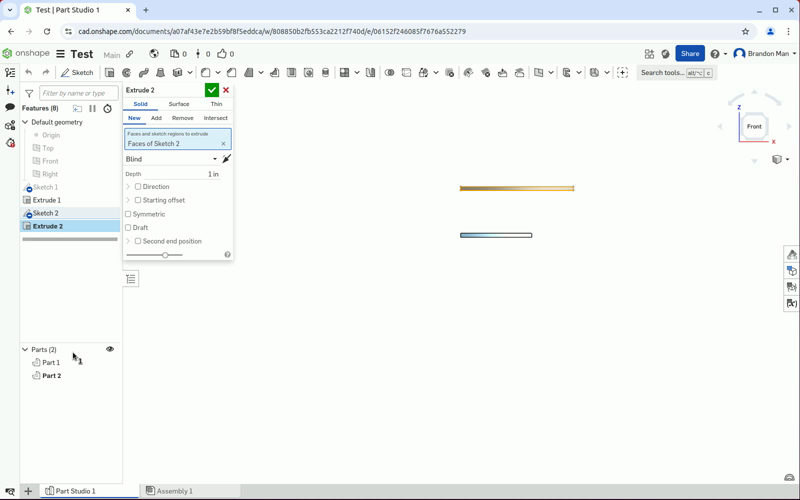
mouse_move(143, 106)
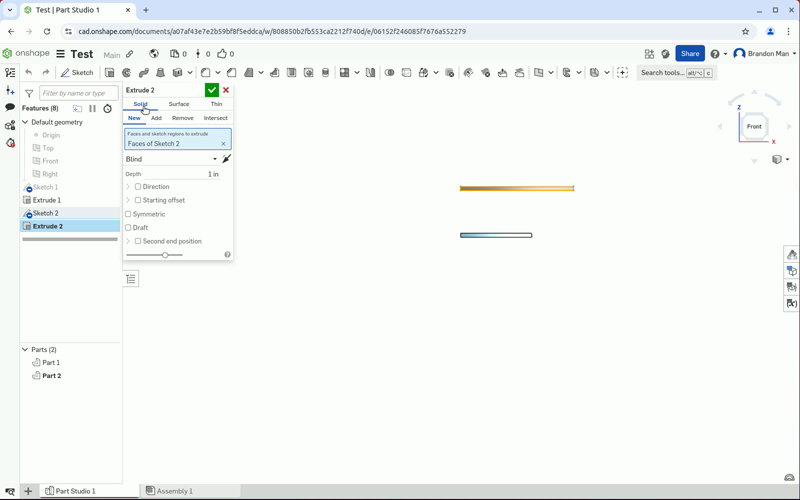
click(143, 106)
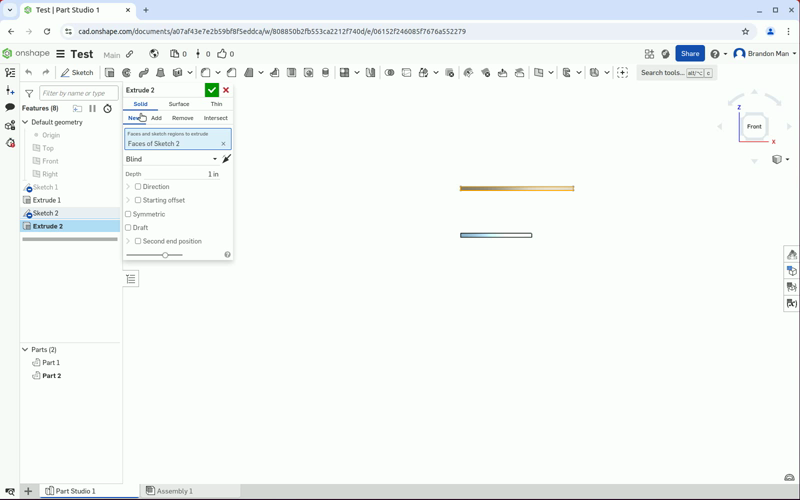
mouse_move(137, 120)
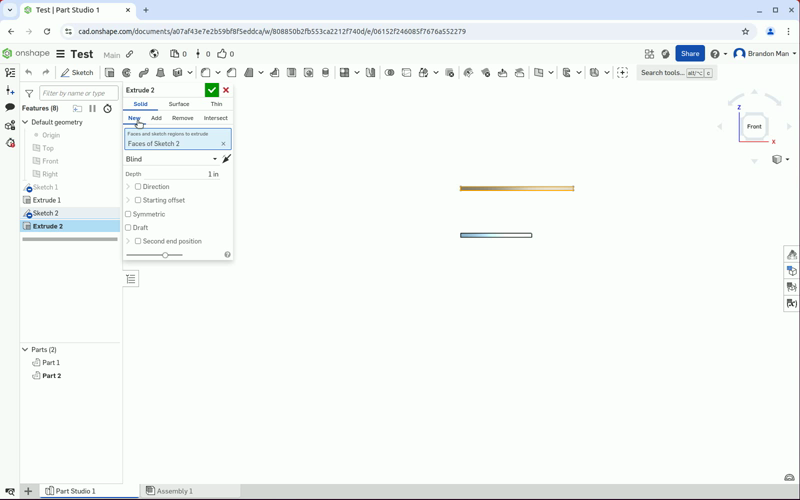
click(137, 120)
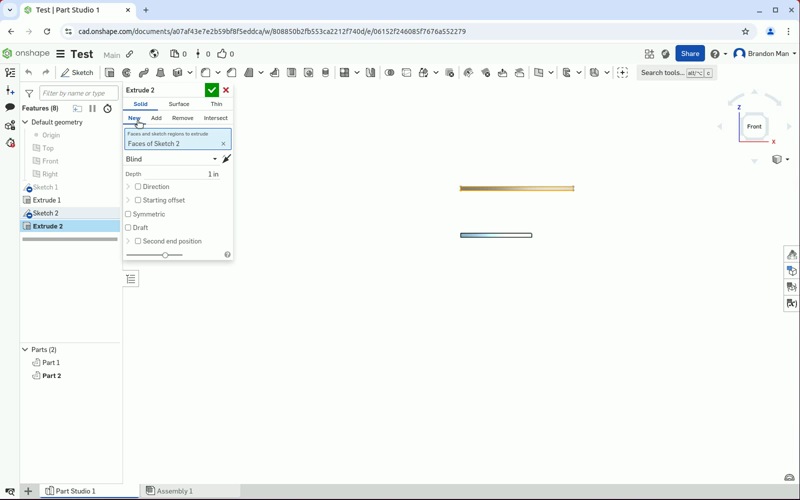
key(tab, 4)
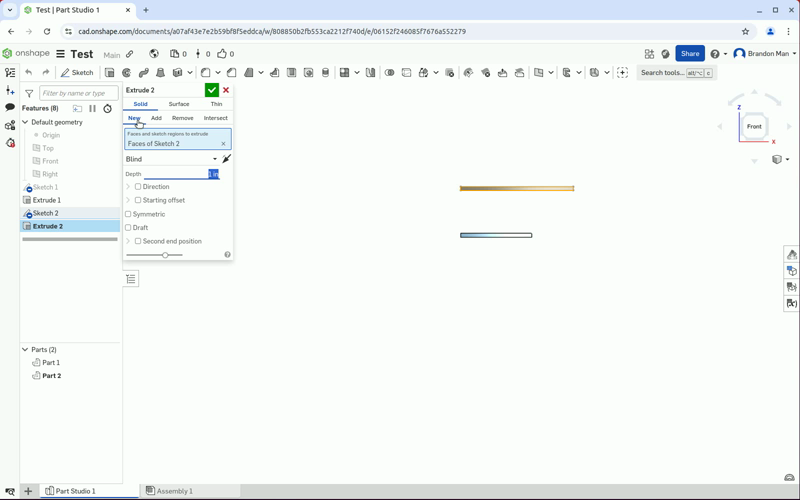
text(0.722)
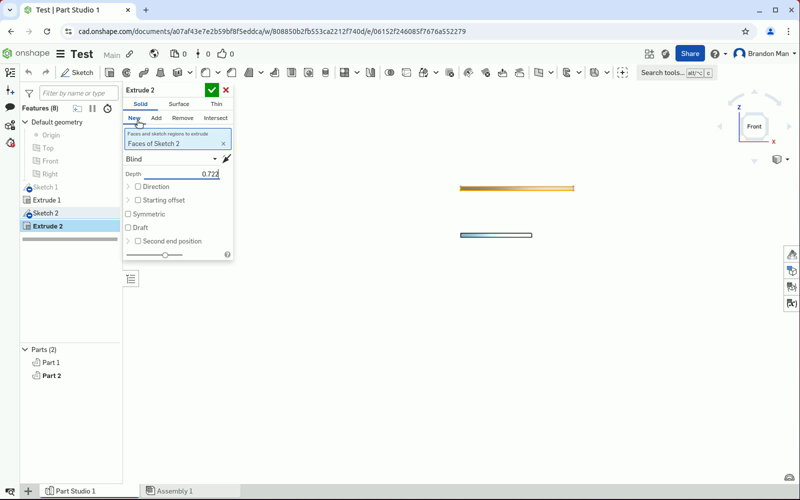
key(enter)
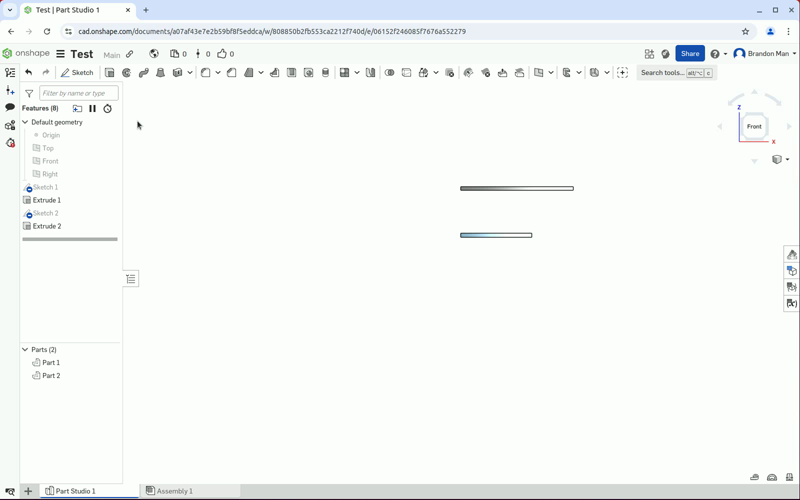
key(shift+h)
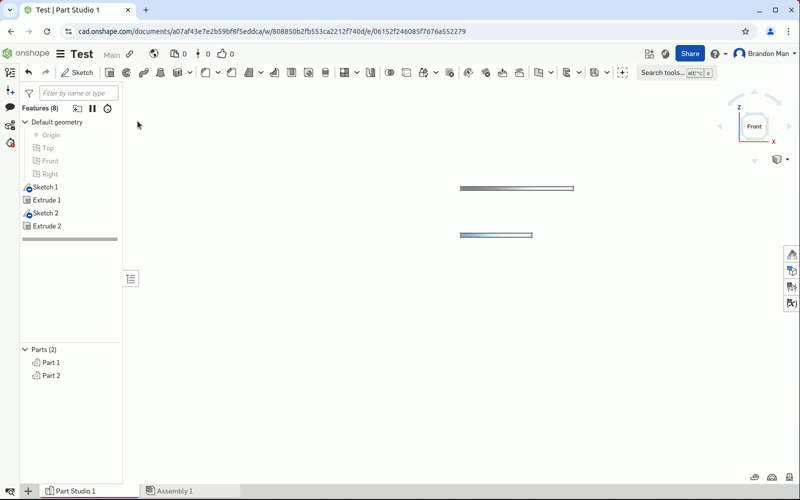
key(shift+h)
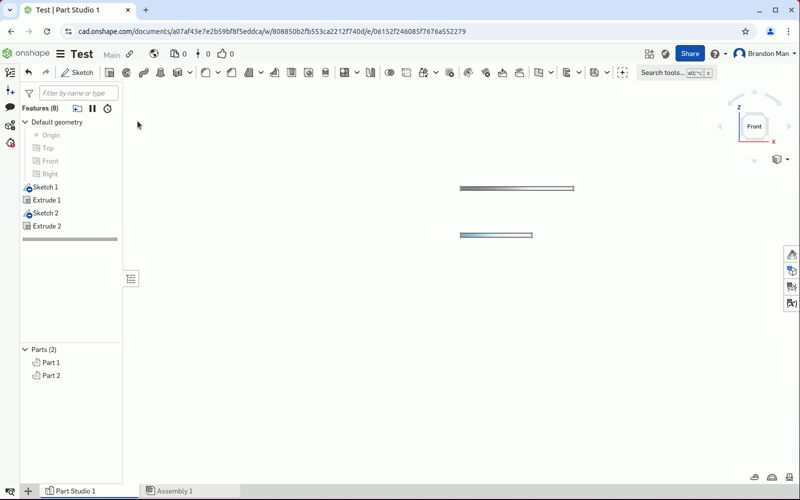
key(shift+7)
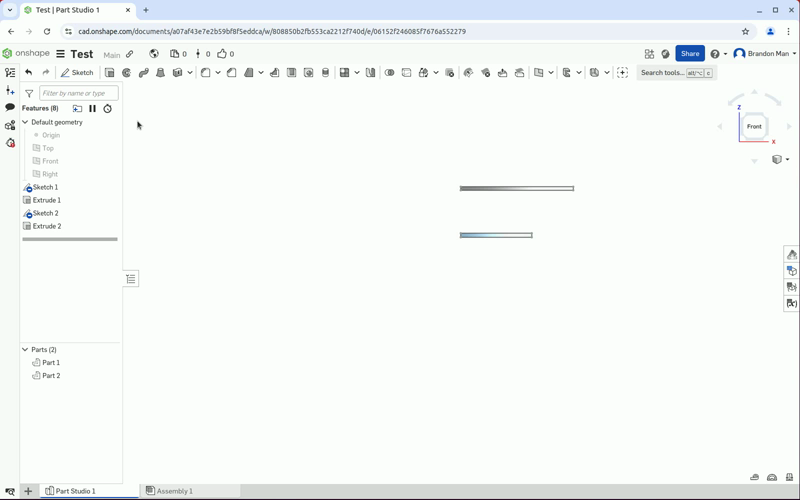
key(left, 2)
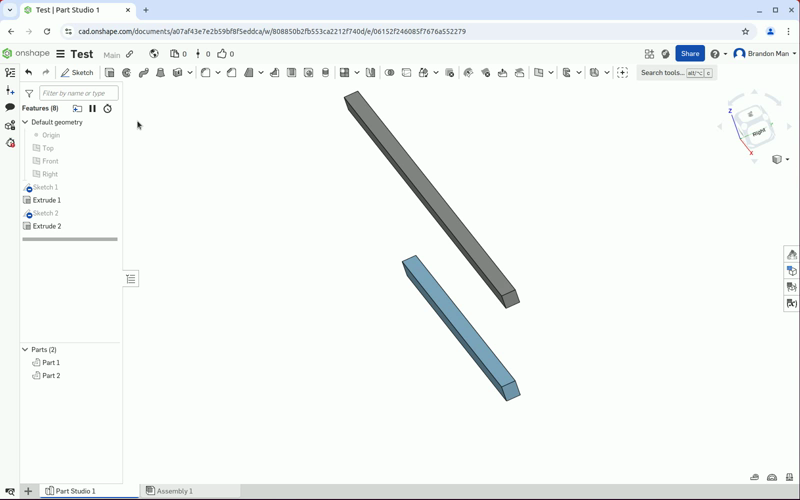
key(down, 2)
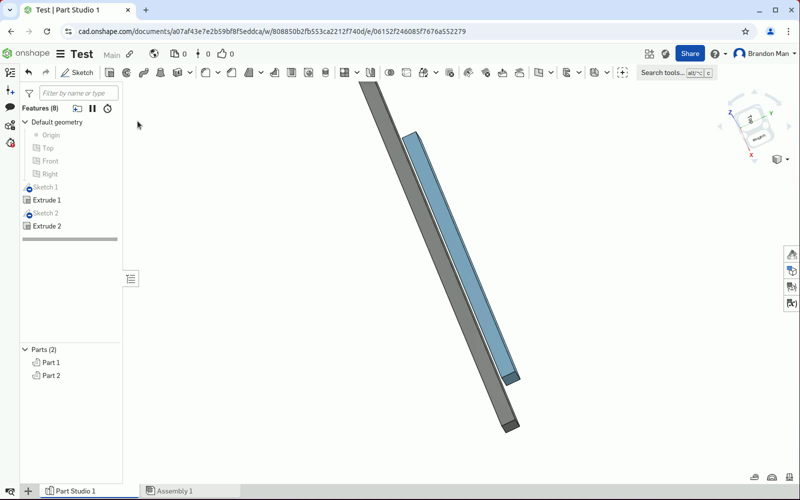
key(up, 2)
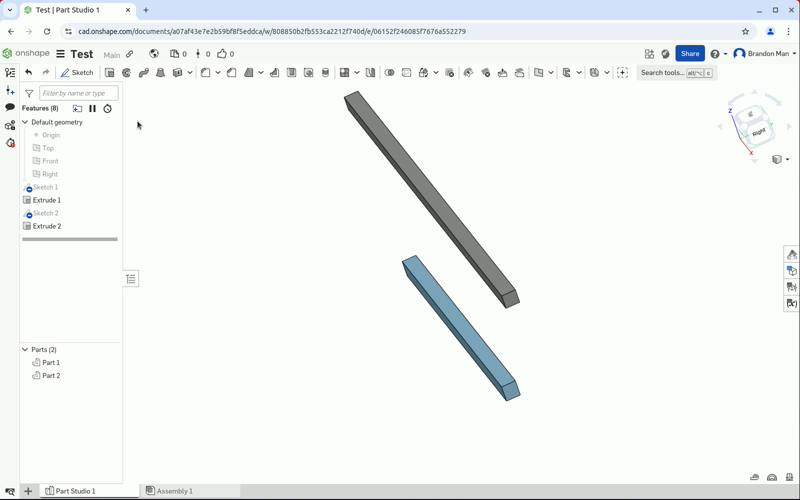
key(right, 2)
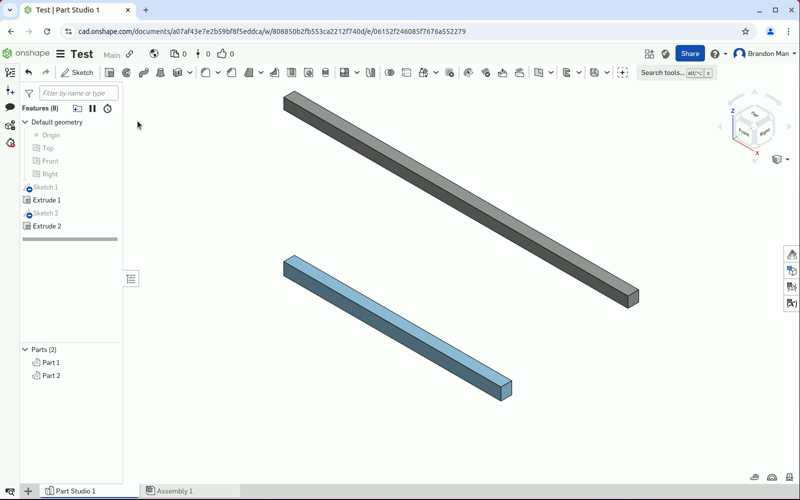
mouse_move(73, 189)
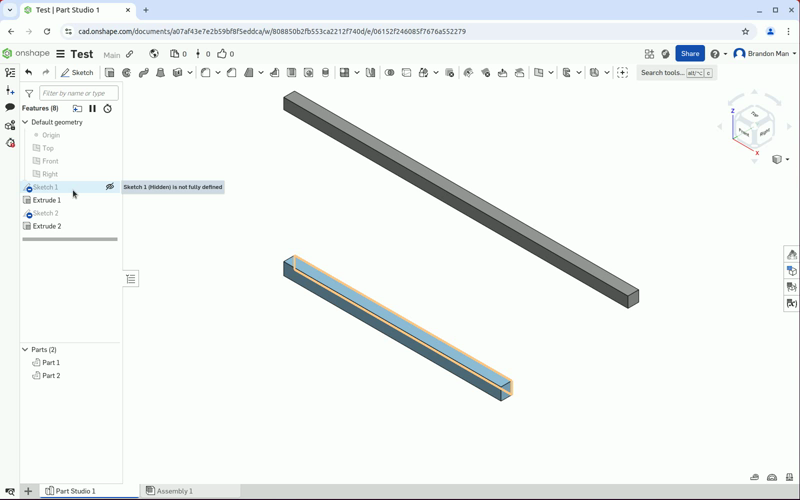
click(73, 189)